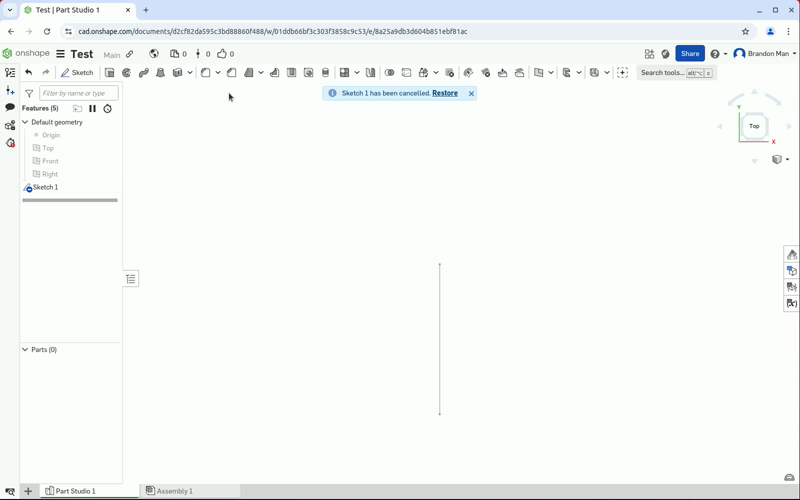
key(shift+h)
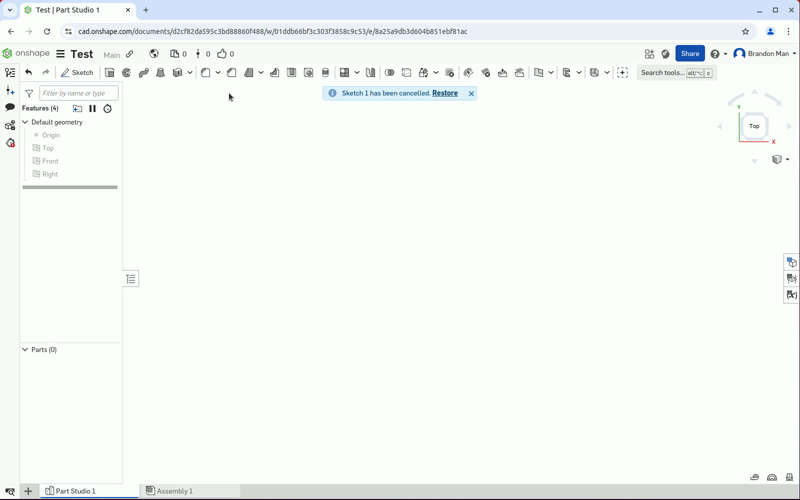
mouse_move(73, 352)
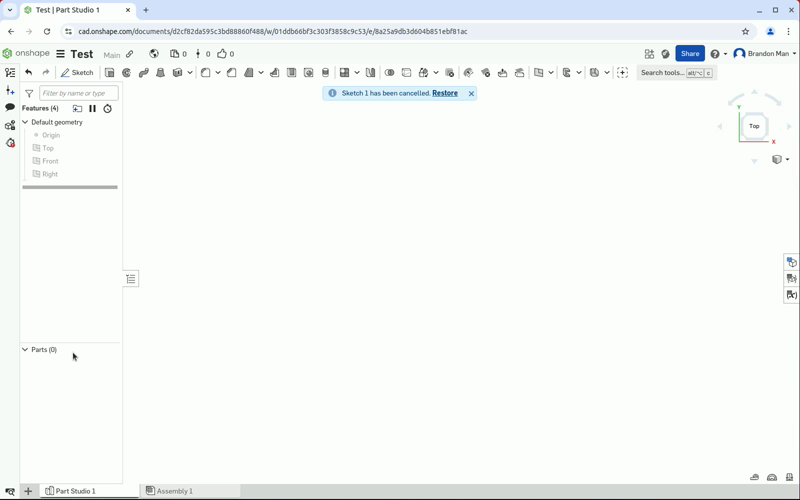
key(y)
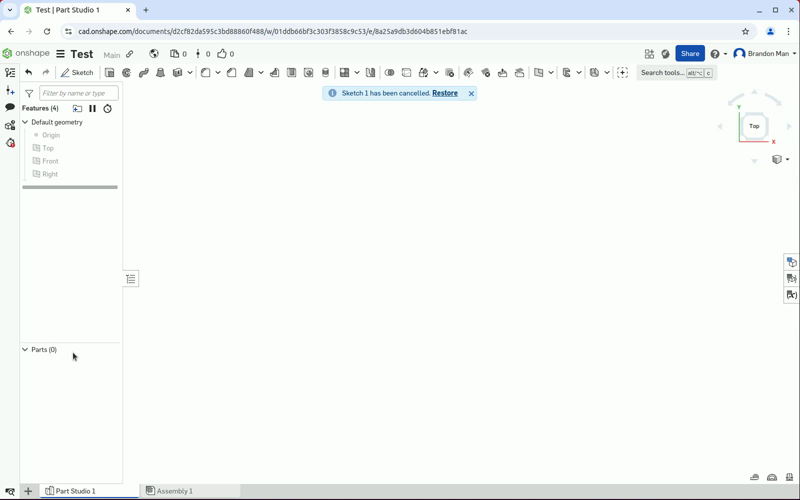
key(shift+p)
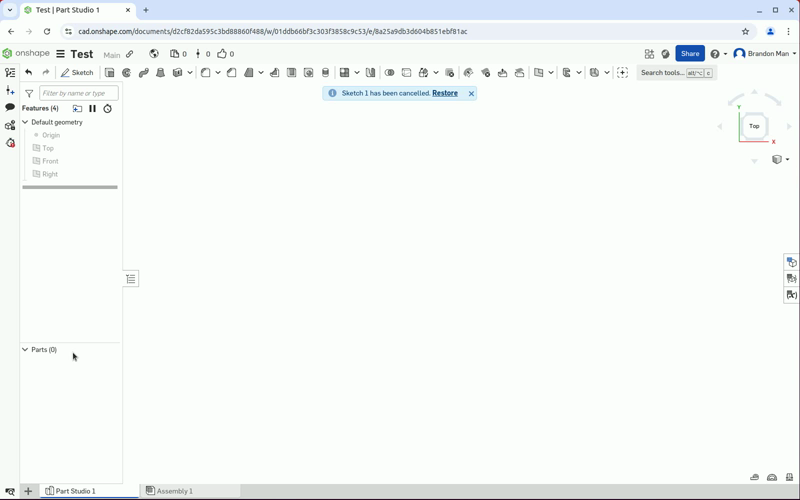
key(space)
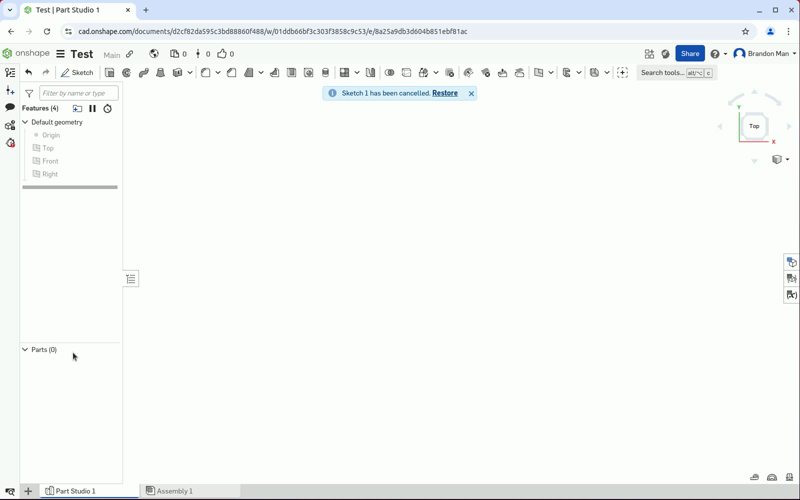
key_down(shift)
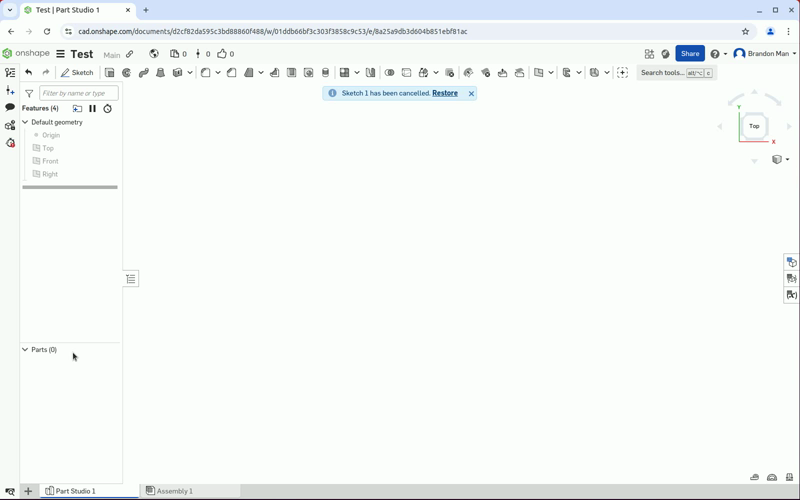
key(up)
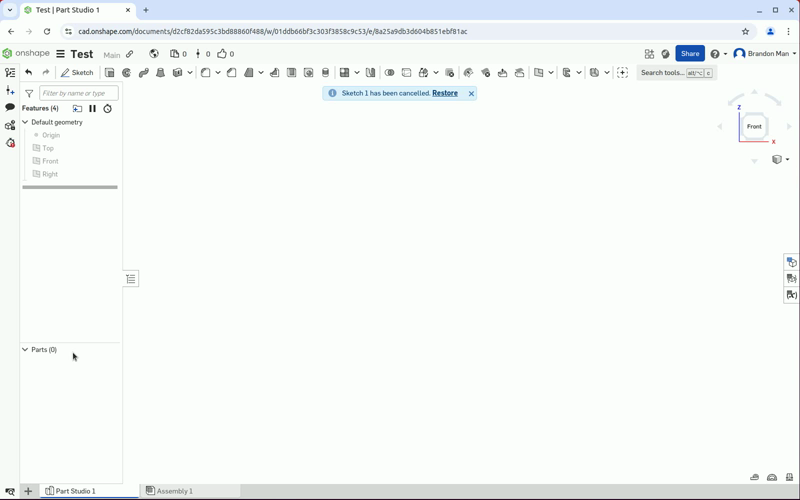
key_up(shift)
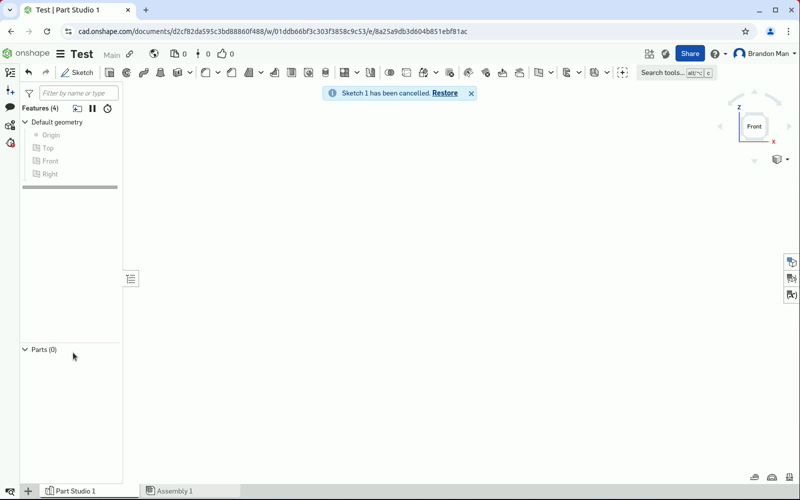
key(space)
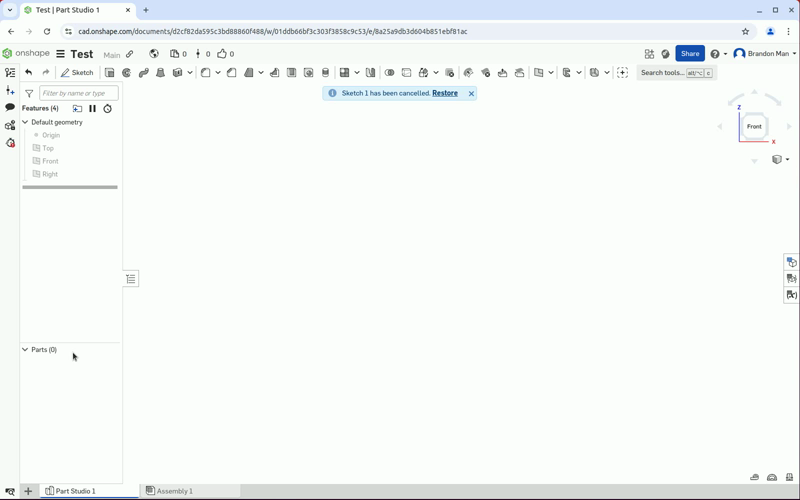
key_down(shift)
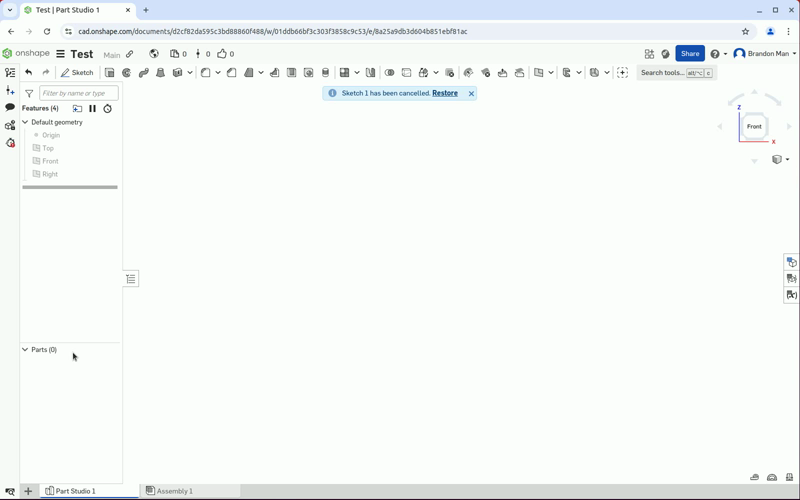
key(left)
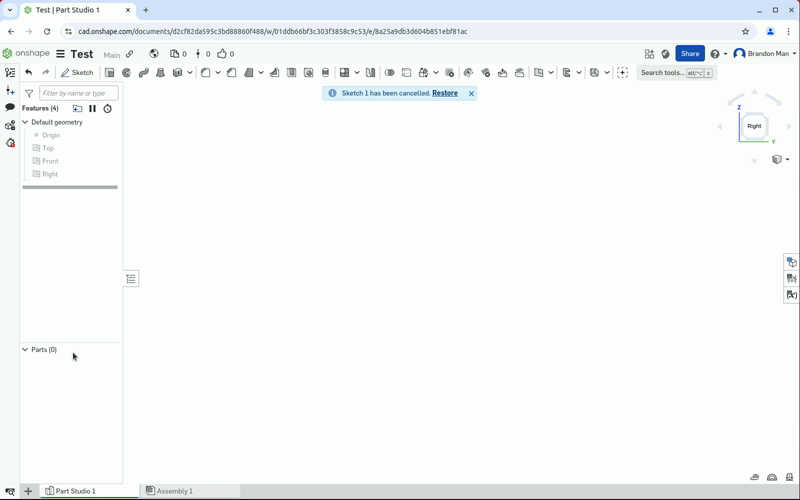
key_up(shift)
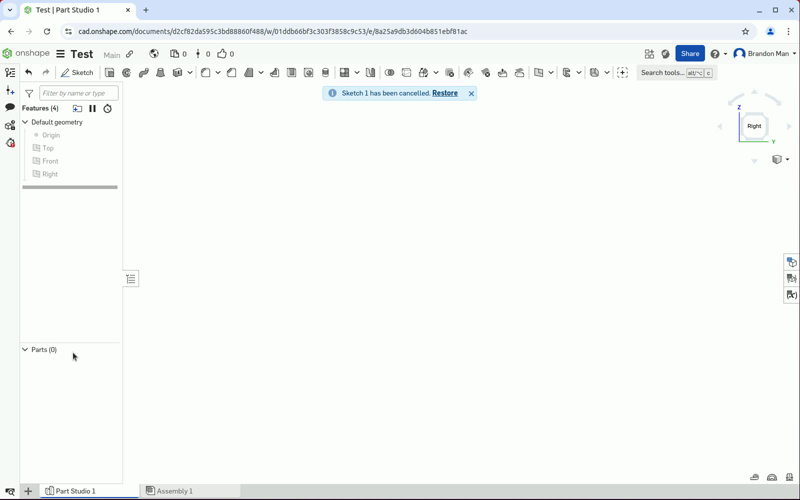
mouse_move(73, 352)
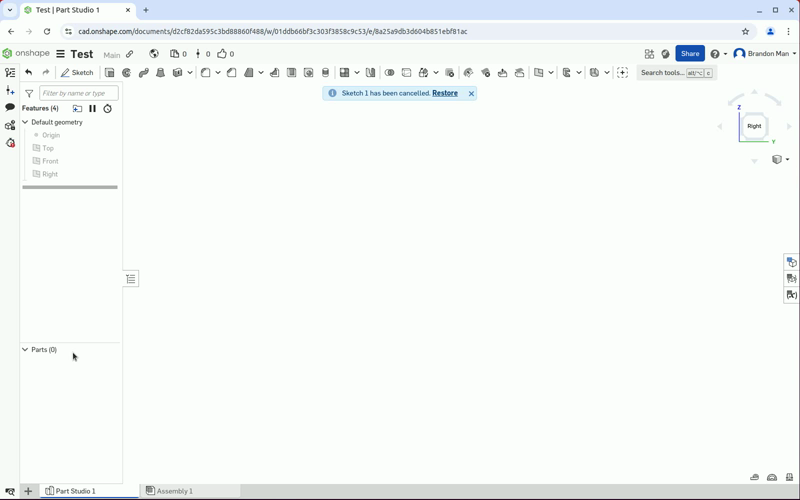
key(shift+y)
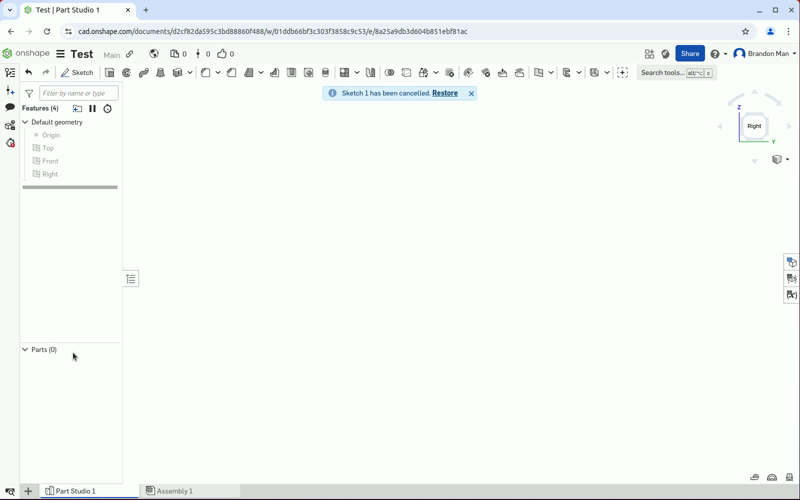
key(shift+s)
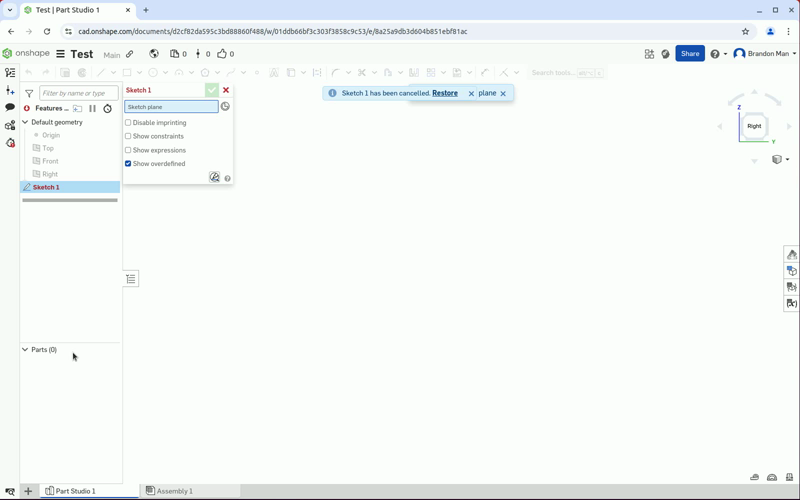
mouse_move(73, 176)
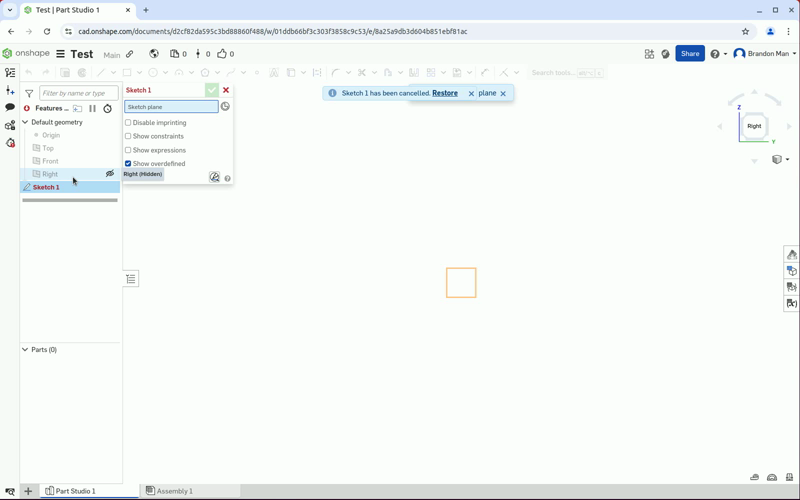
click(73, 176)
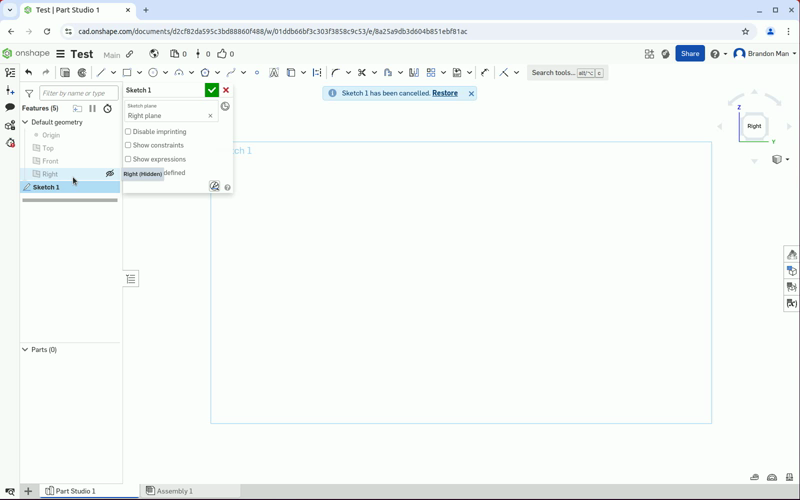
mouse_move(73, 352)
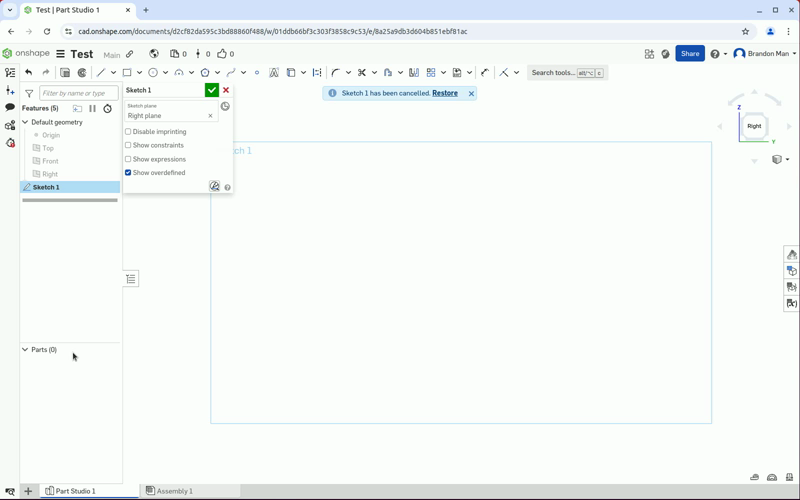
key(y)
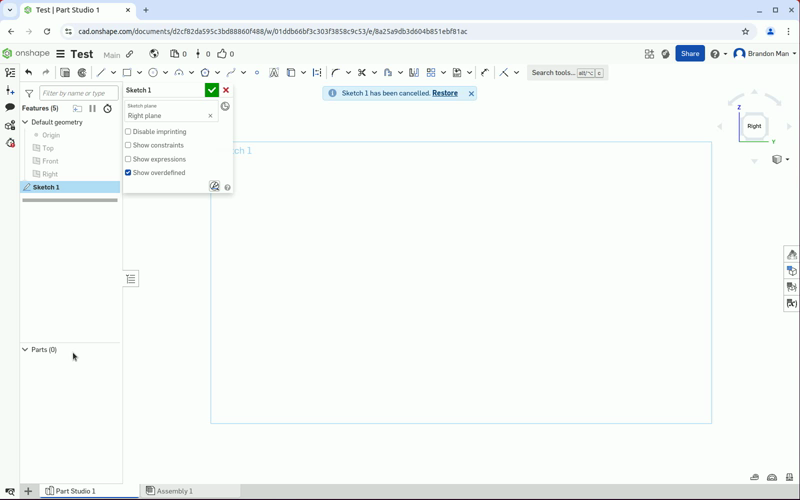
key(l)
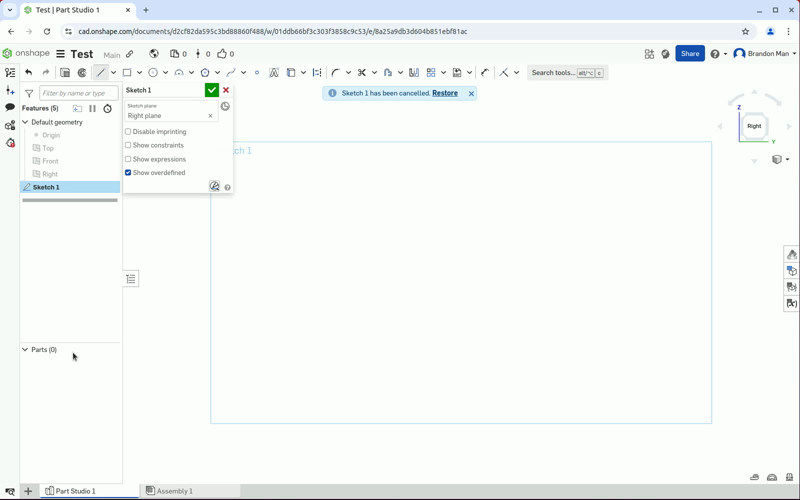
key_down(shift)
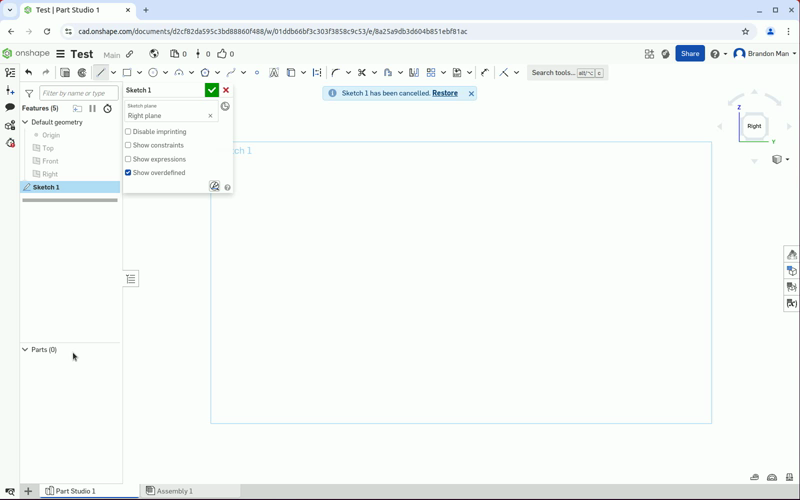
mouse_move(376, 395)
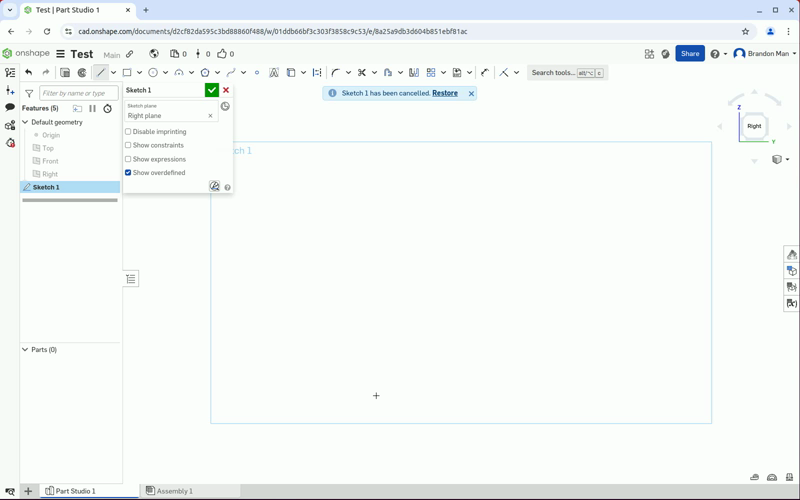
click(376, 395)
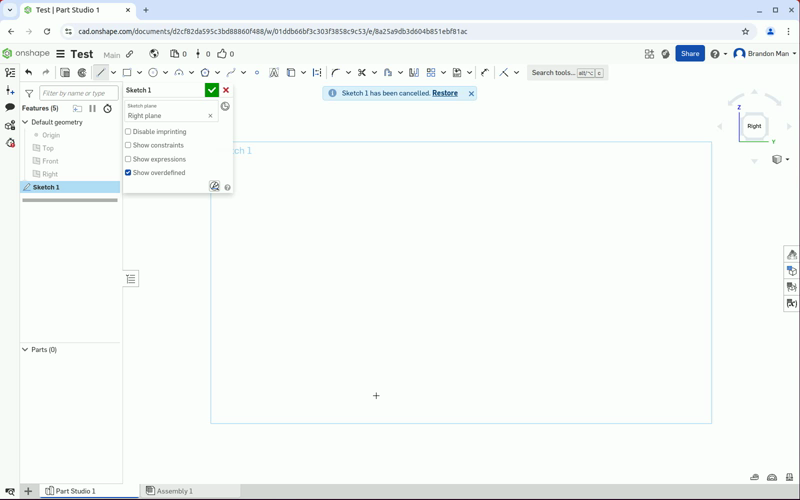
key_up(shift)
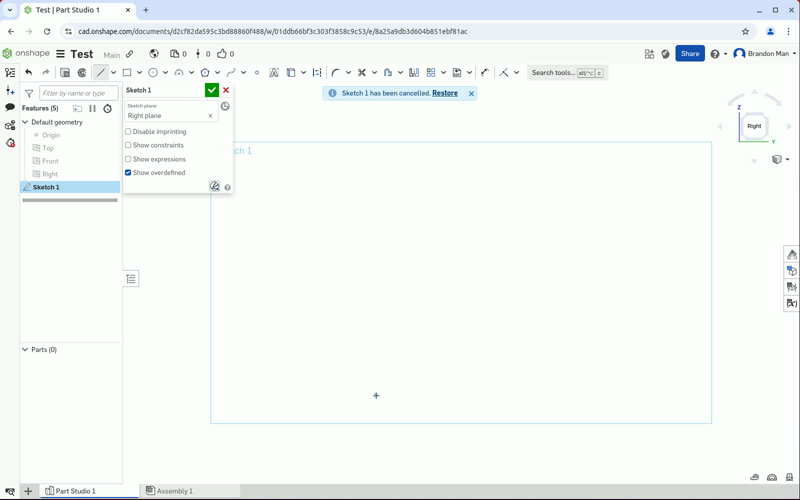
key_down(shift)
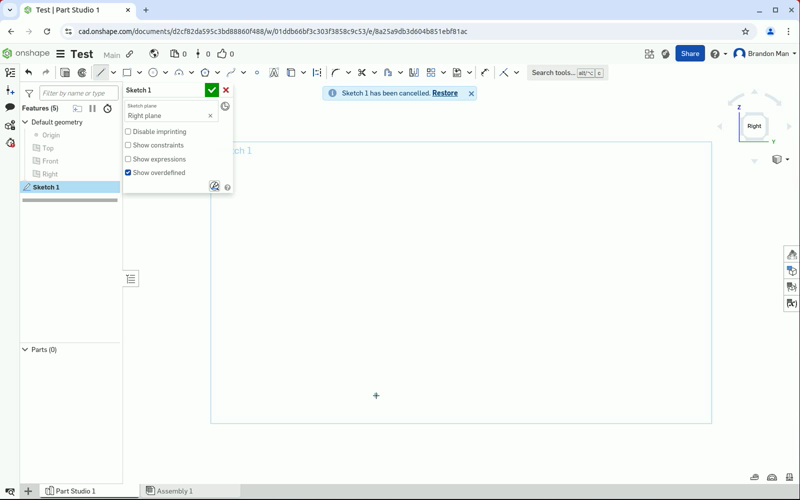
mouse_move(544, 395)
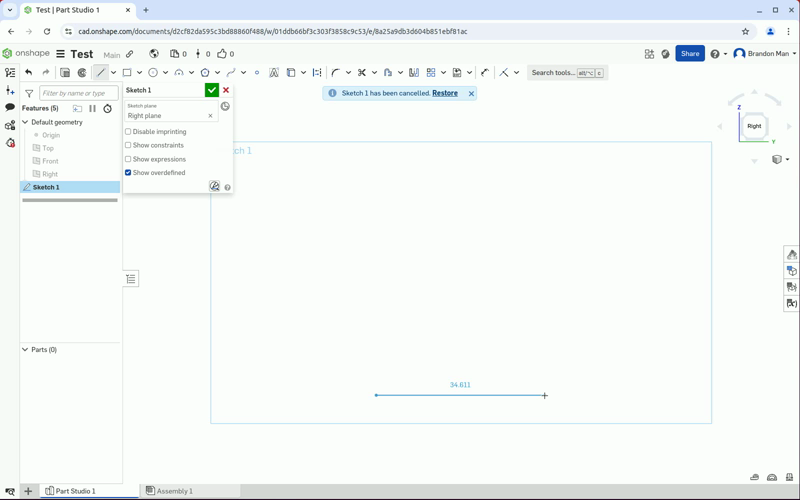
click(544, 395)
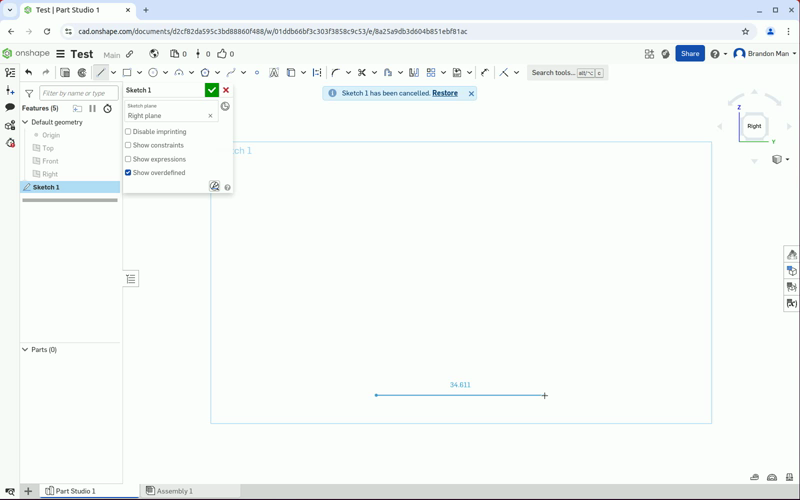
key_up(shift)
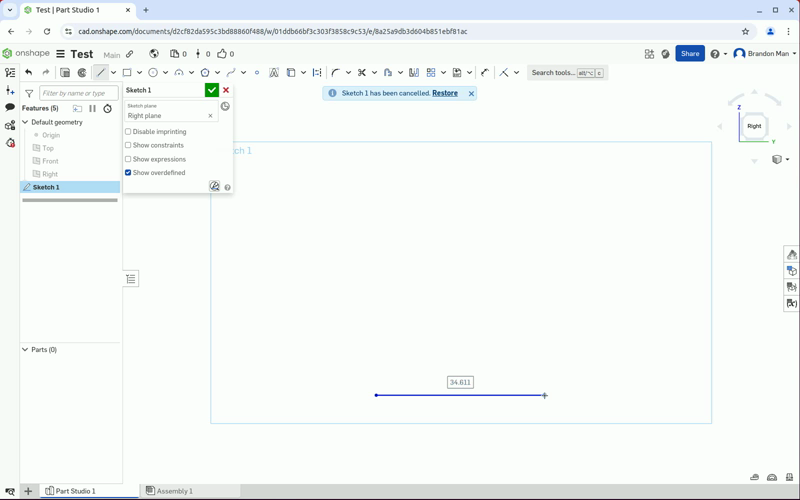
key_down(shift)
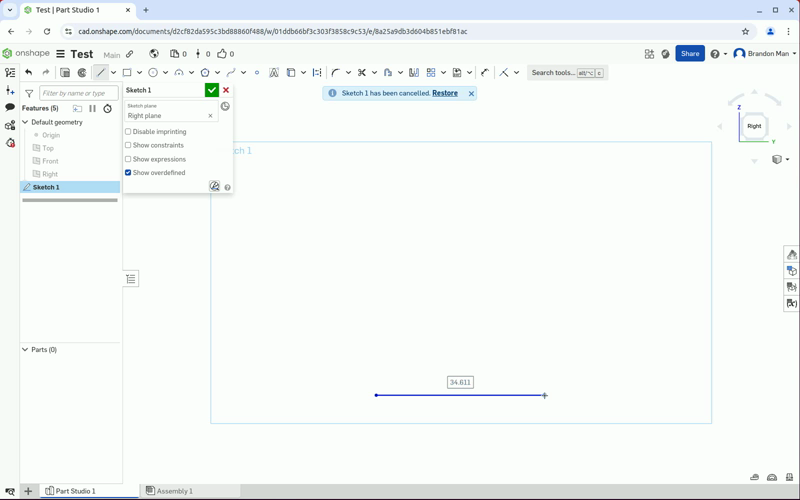
mouse_move(574, 395)
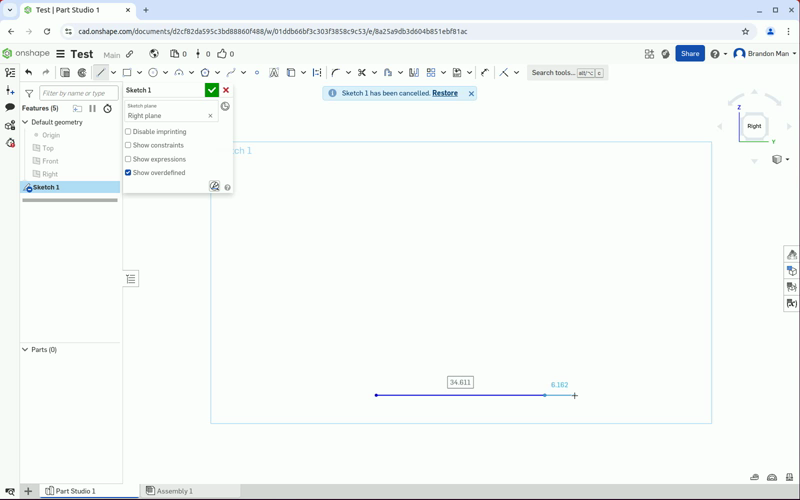
mouse_move(544, 361)
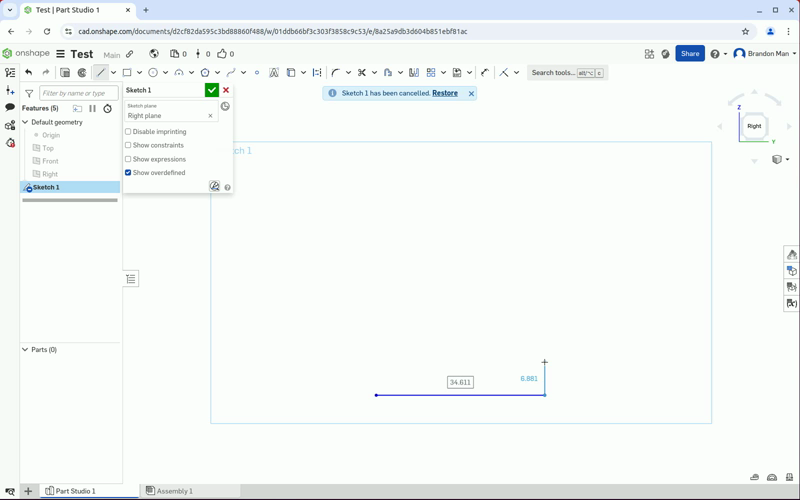
click(544, 361)
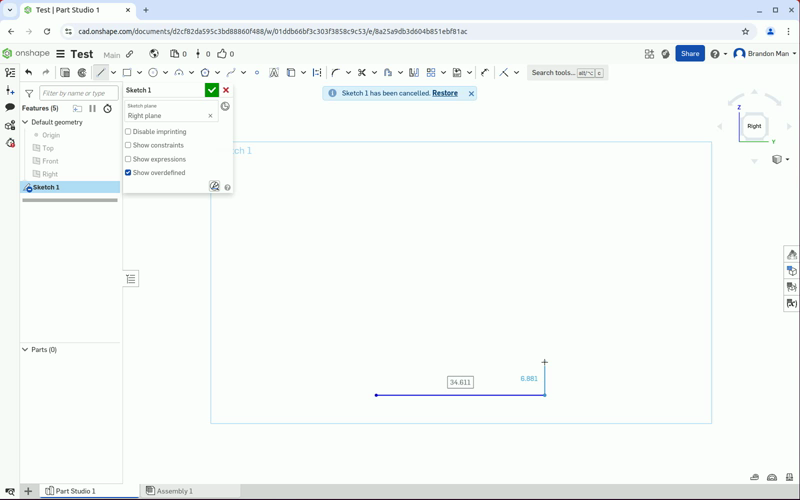
key_up(shift)
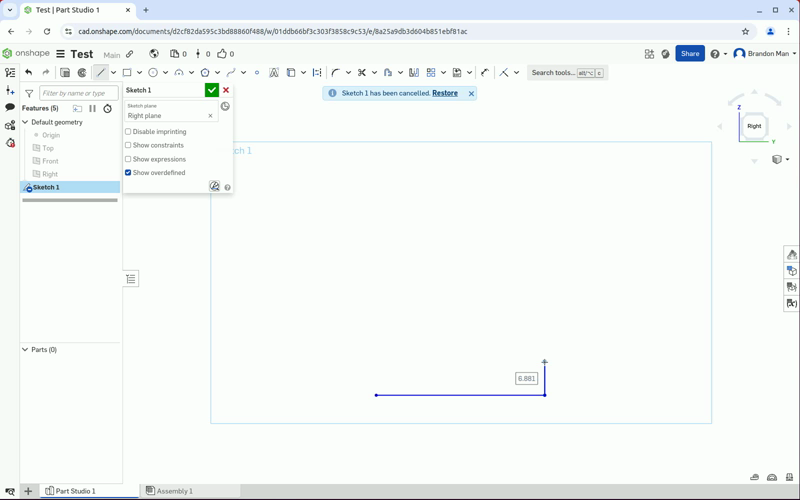
key_down(shift)
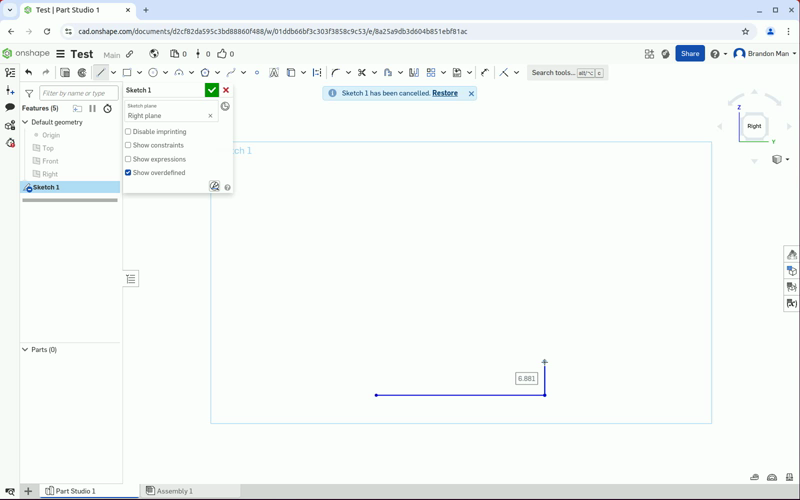
mouse_move(376, 361)
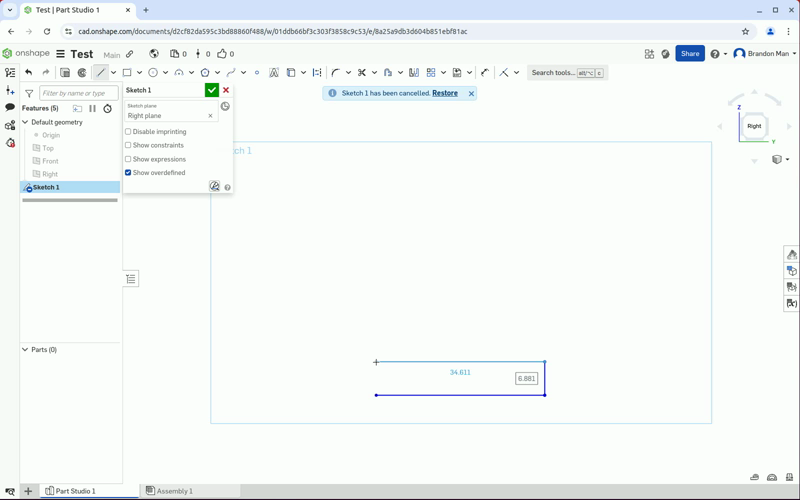
click(376, 361)
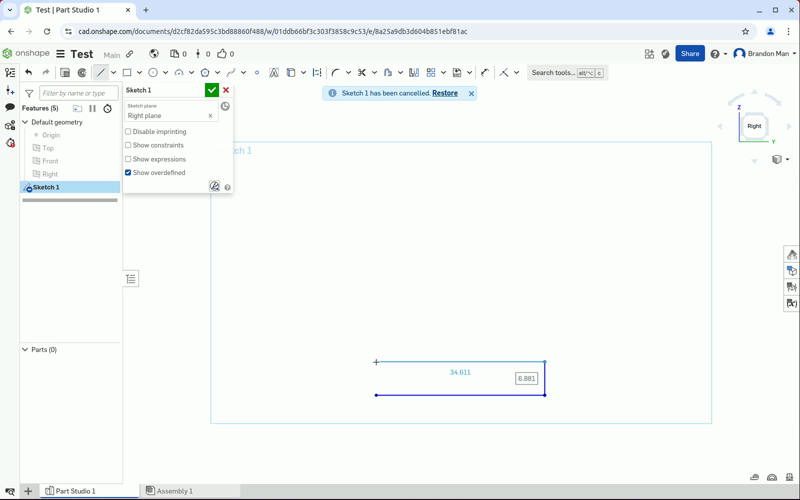
key_up(shift)
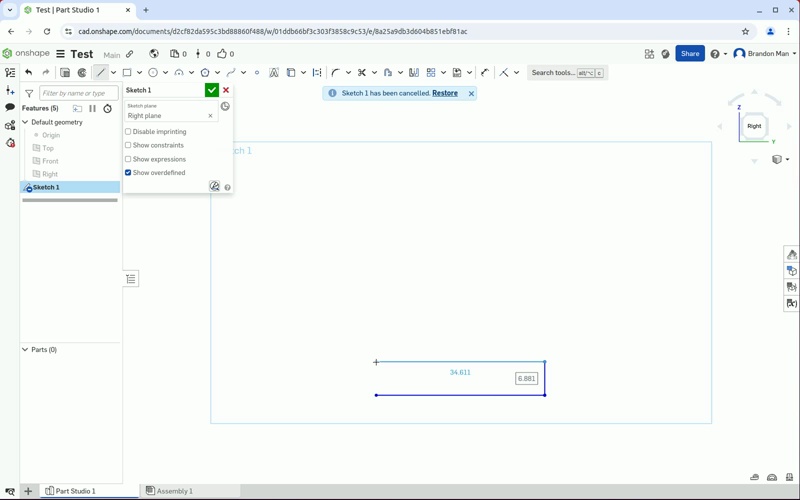
mouse_move(406, 361)
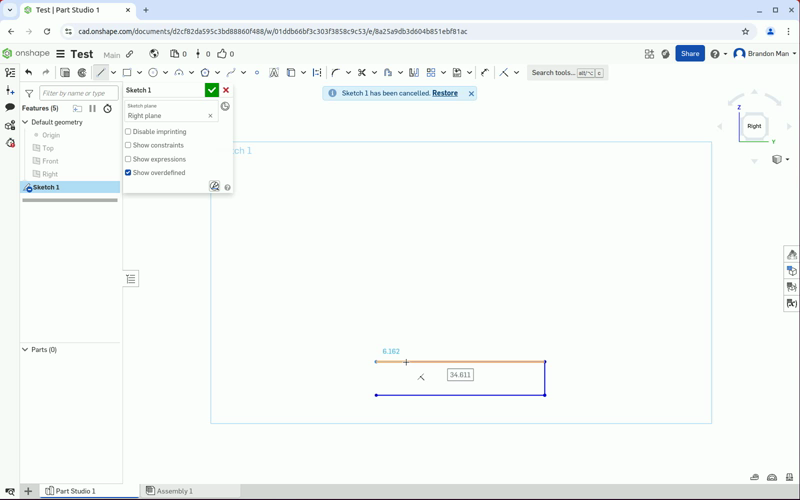
key_down(shift)
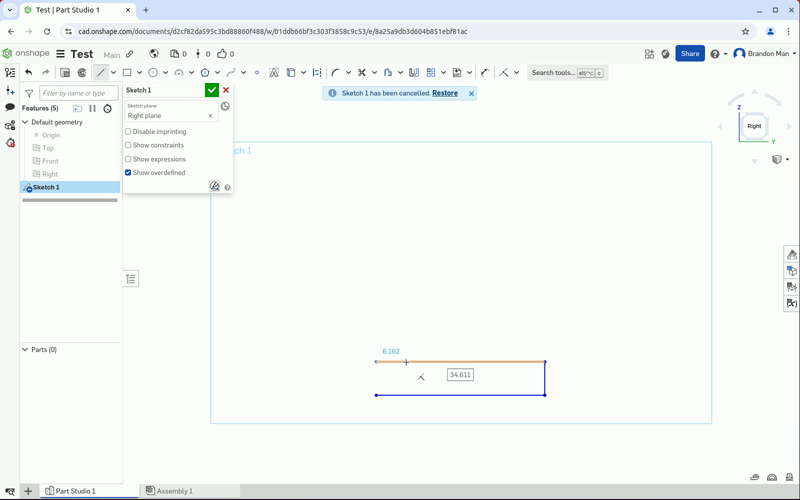
mouse_move(376, 395)
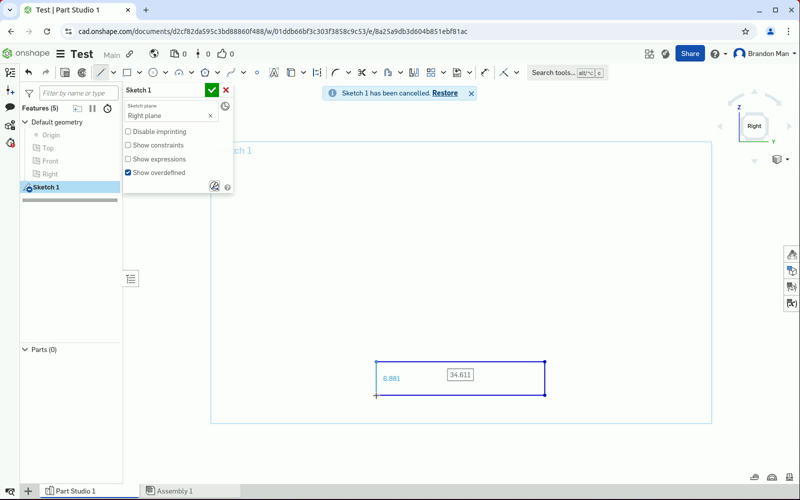
key_up(shift)
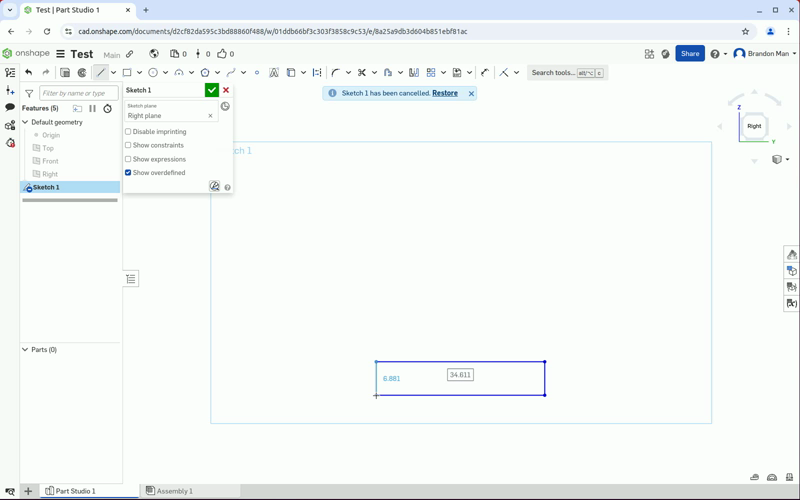
click(376, 395)
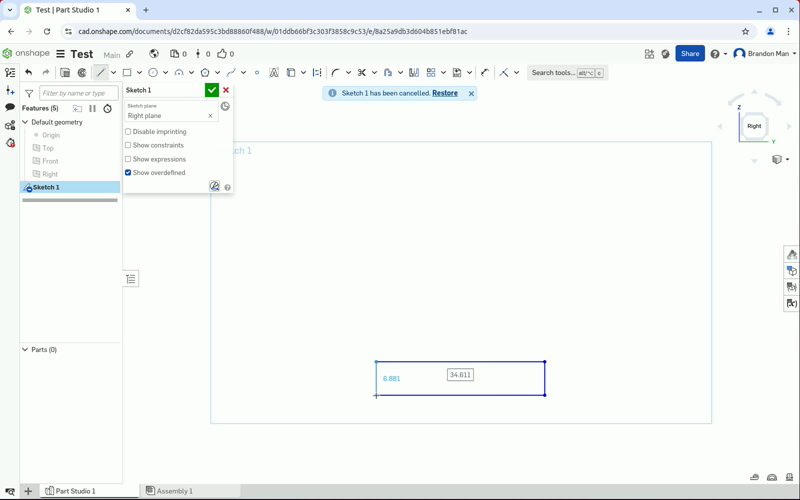
key(esc)
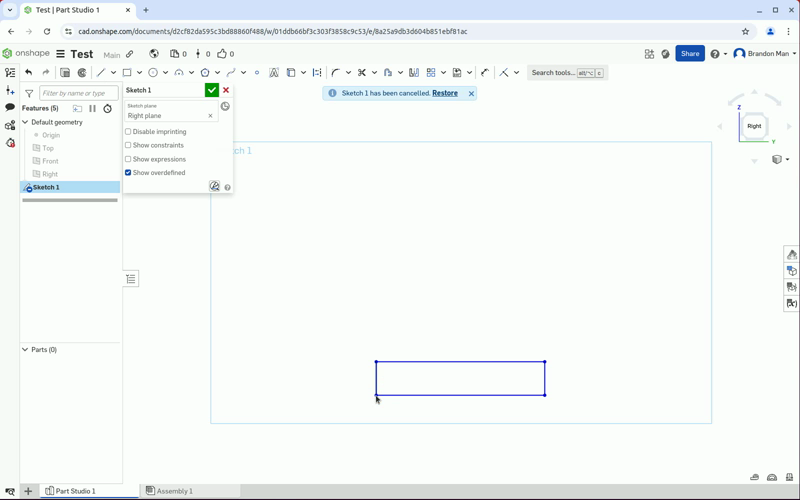
mouse_move(422, 388)
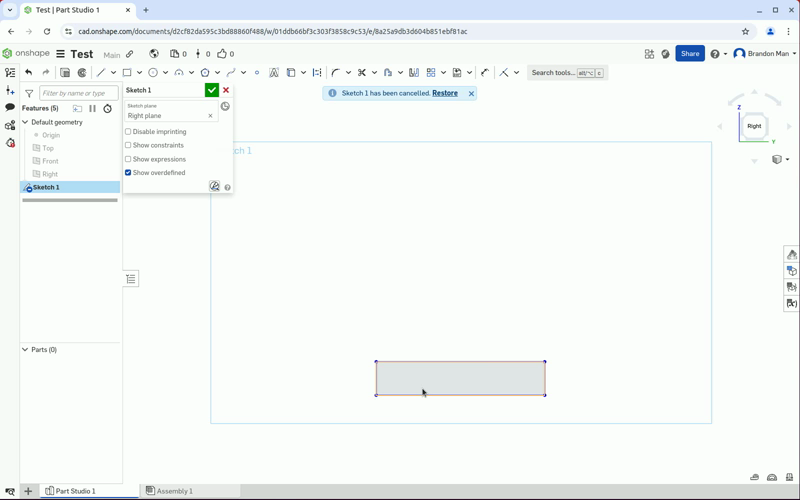
click(422, 388)
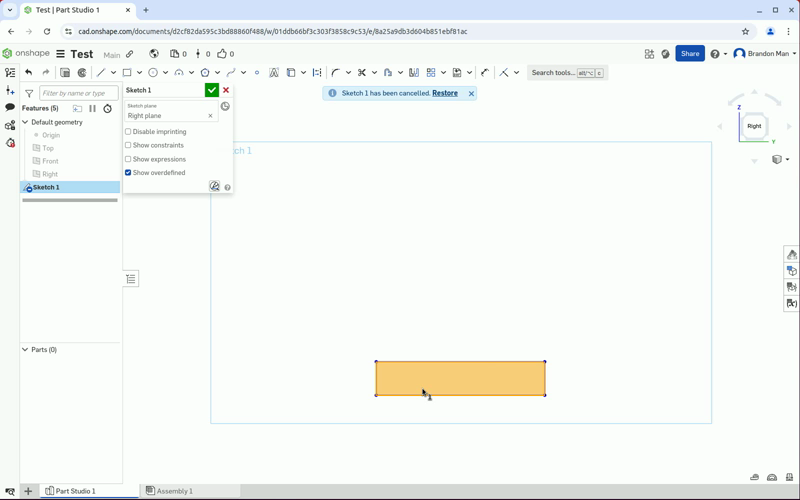
mouse_move(73, 352)
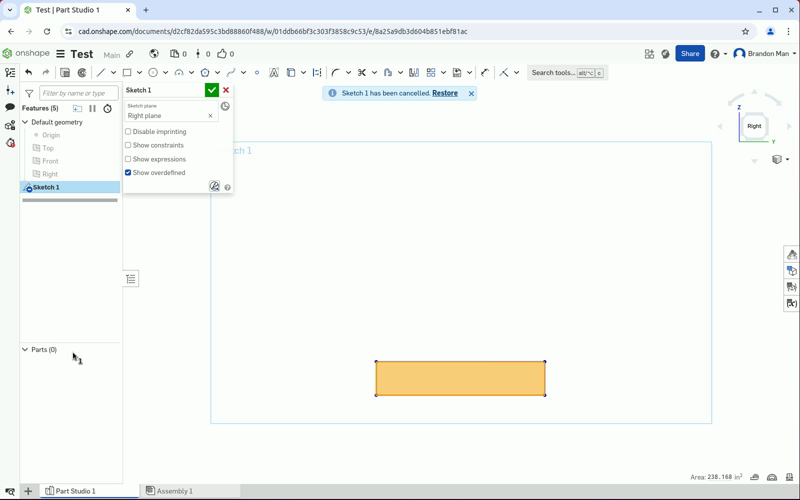
key(shift+y)
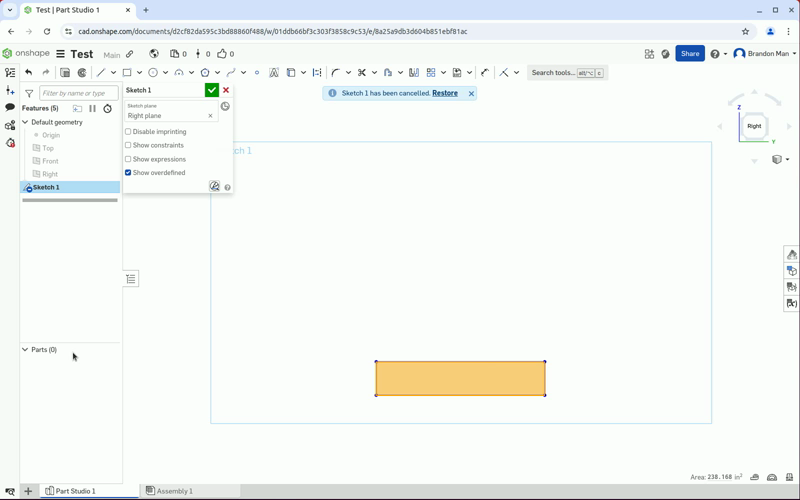
key(shift+e)
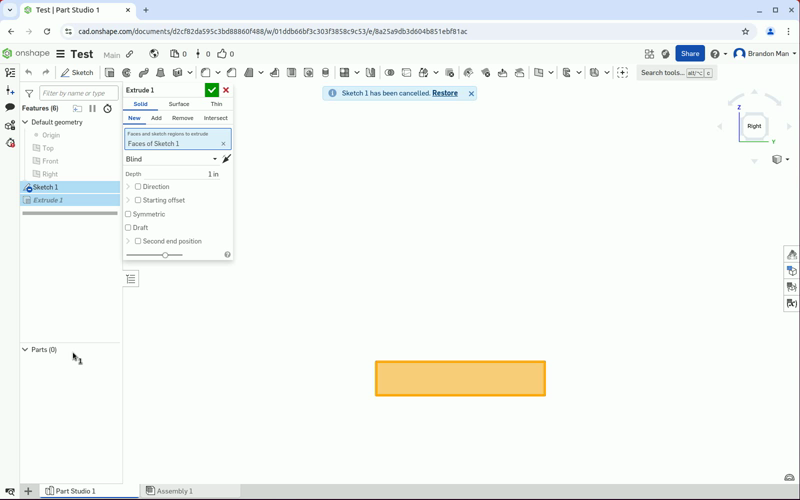
mouse_move(143, 106)
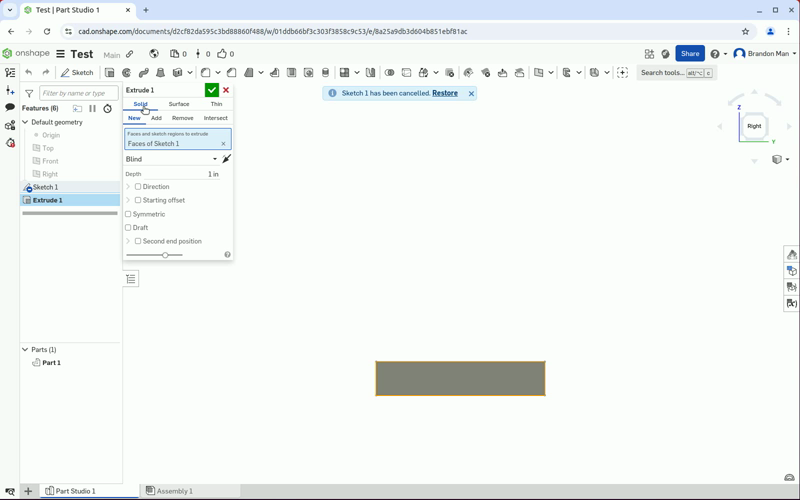
click(143, 106)
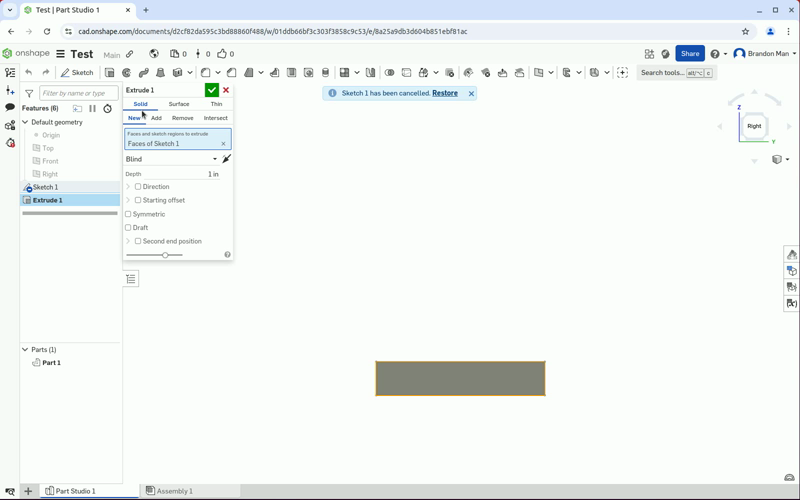
mouse_move(137, 120)
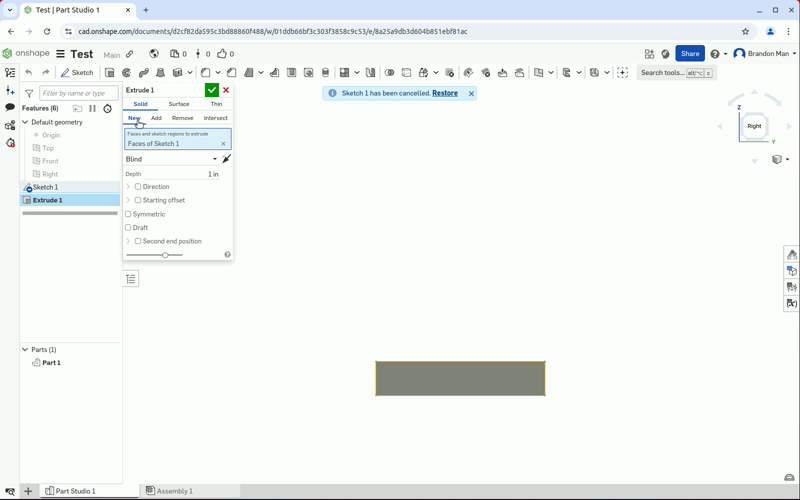
click(137, 120)
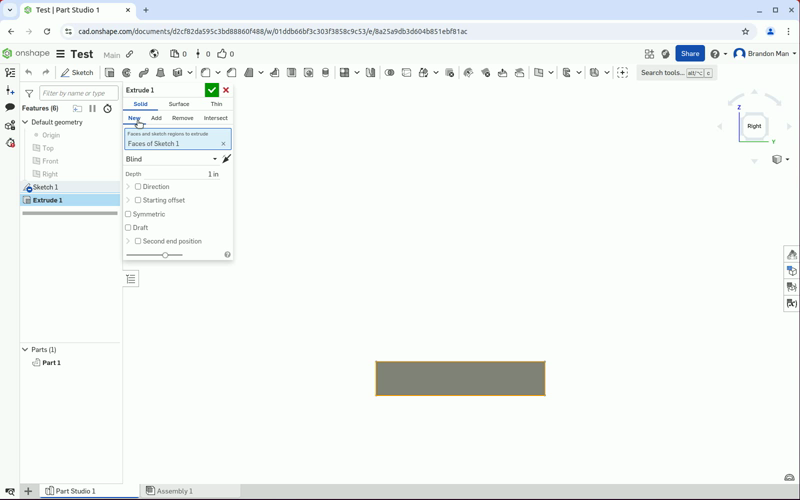
key(tab, 4)
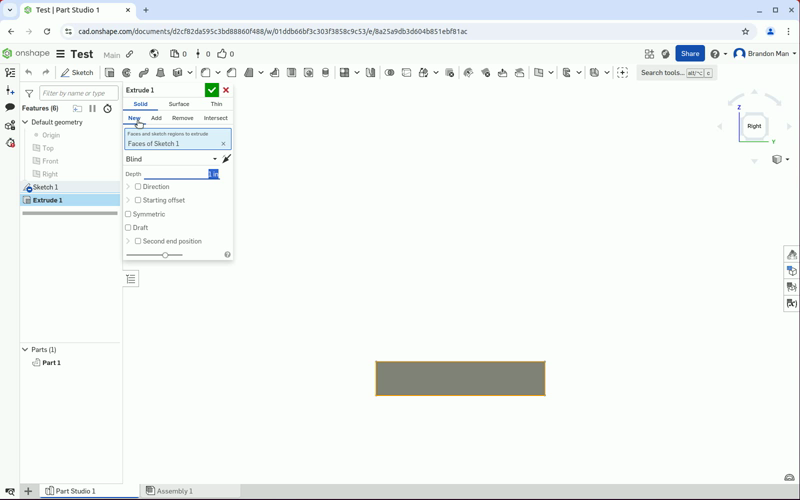
text(6.981)
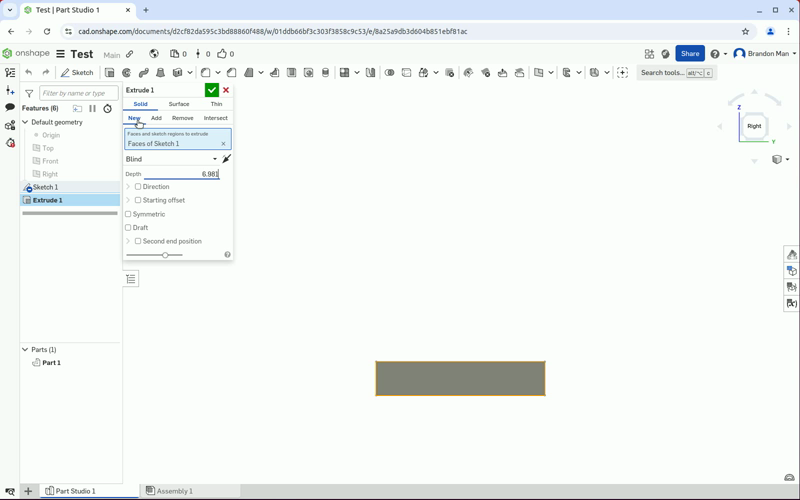
key(enter)
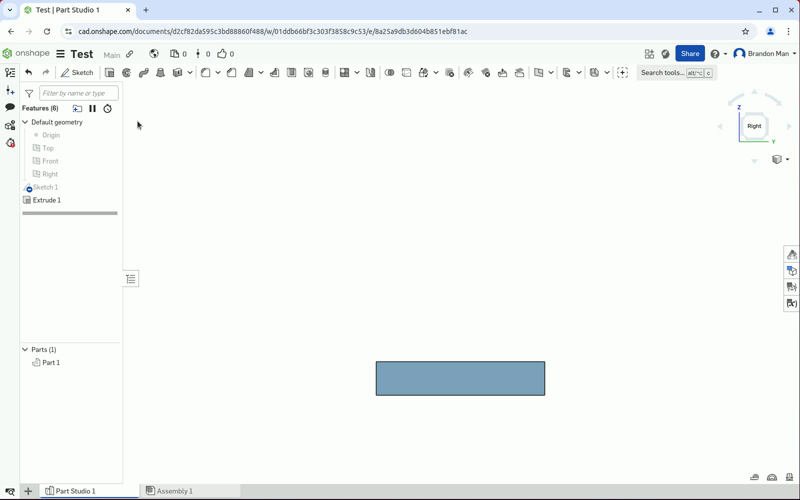
key(shift+h)
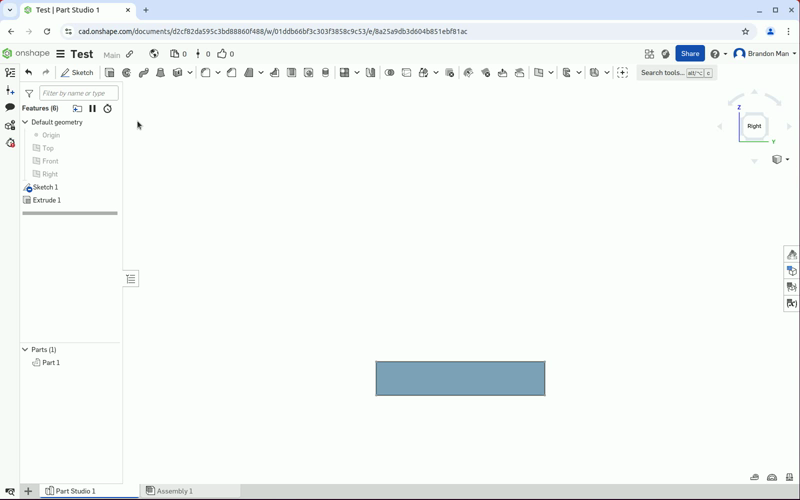
key(shift+h)
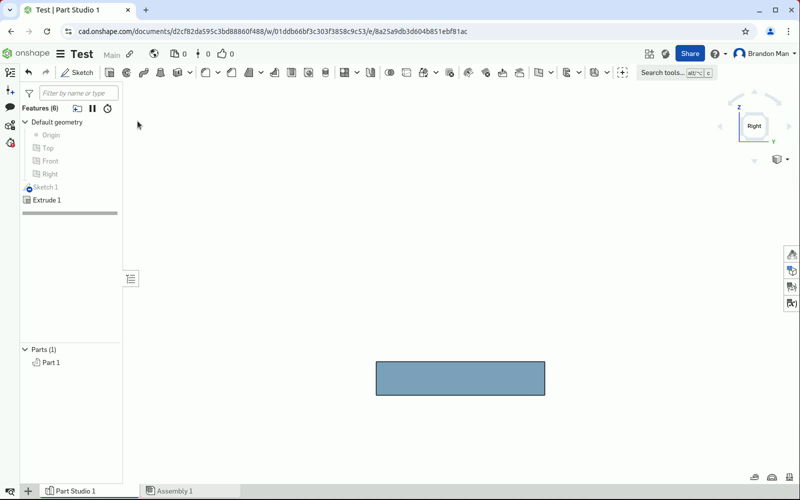
mouse_move(73, 189)
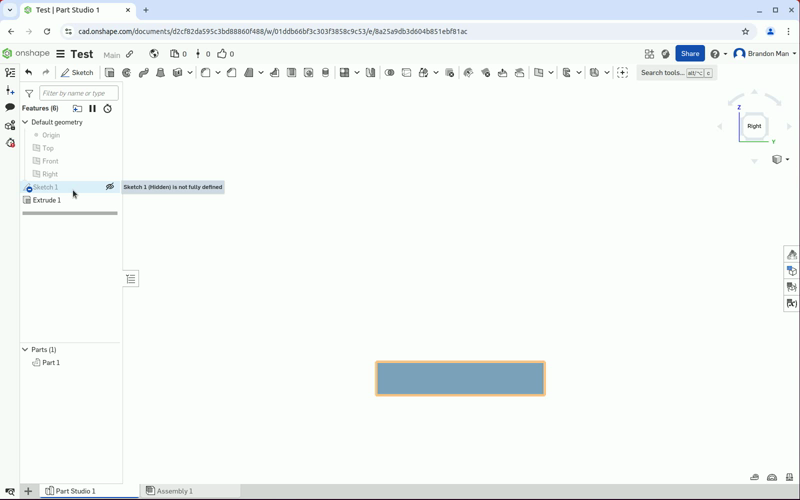
click(73, 189)
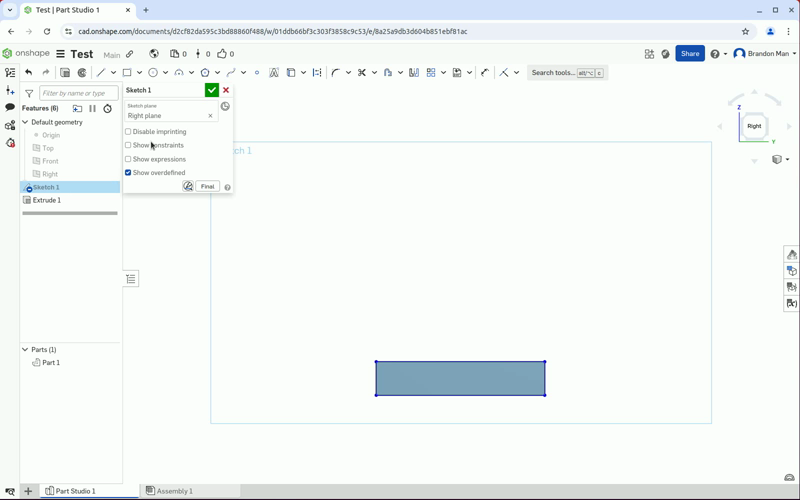
mouse_move(229, 92)
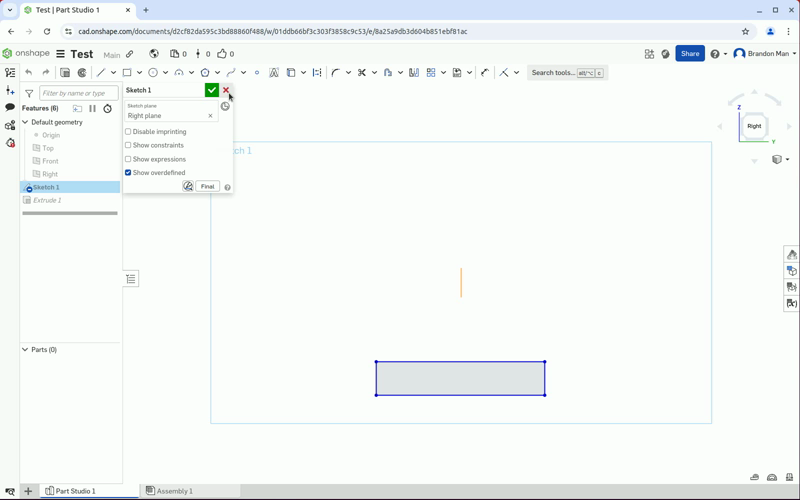
click(229, 92)
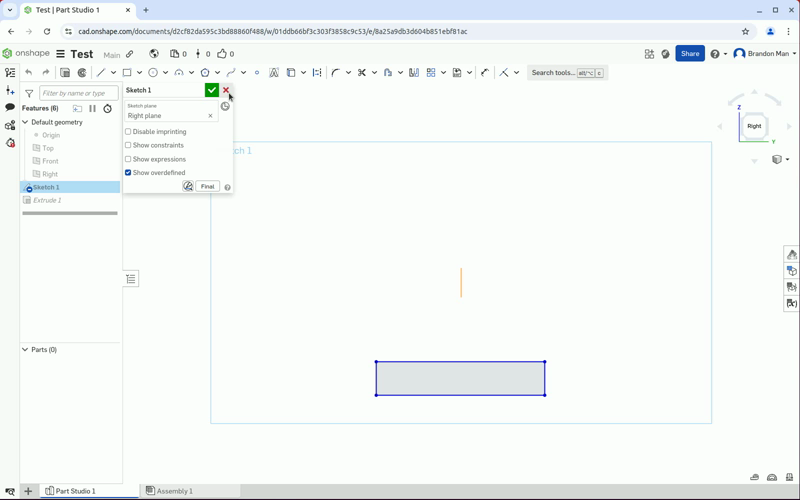
key(shift+s)
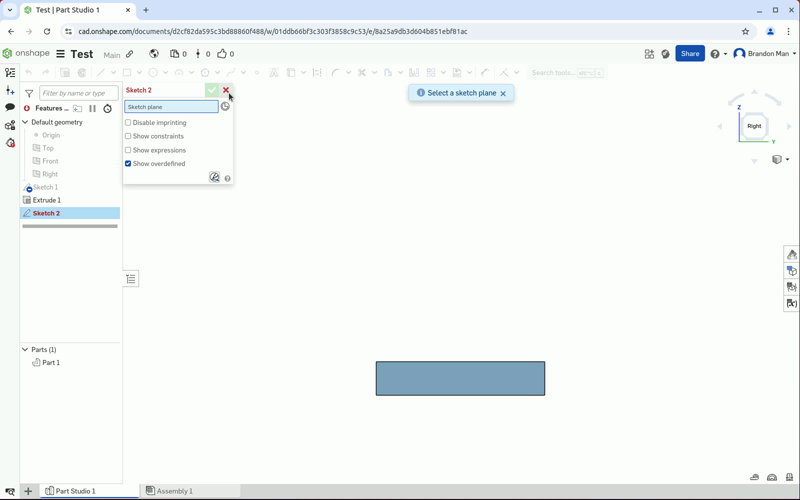
mouse_move(73, 176)
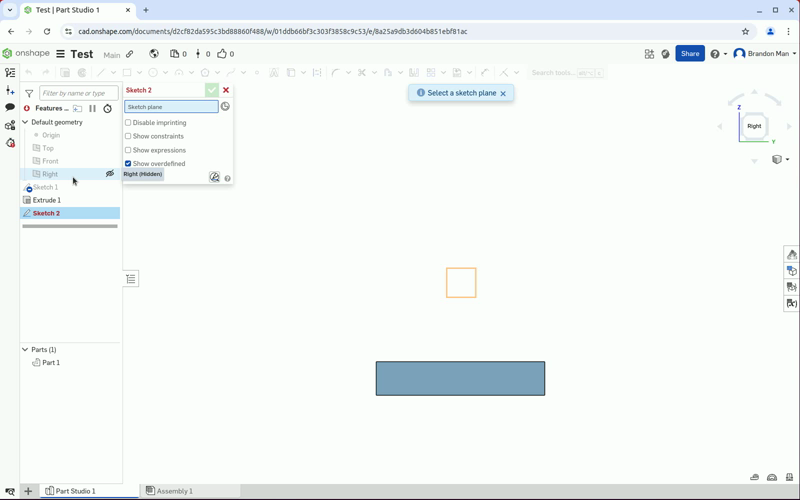
click(73, 176)
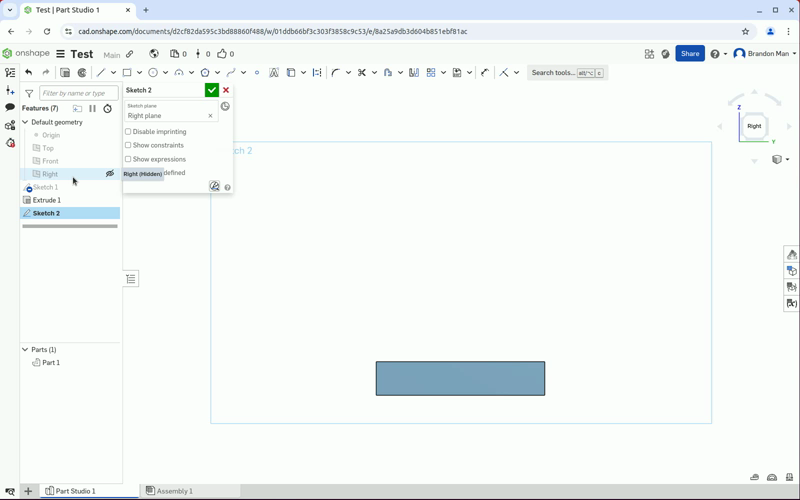
mouse_move(73, 352)
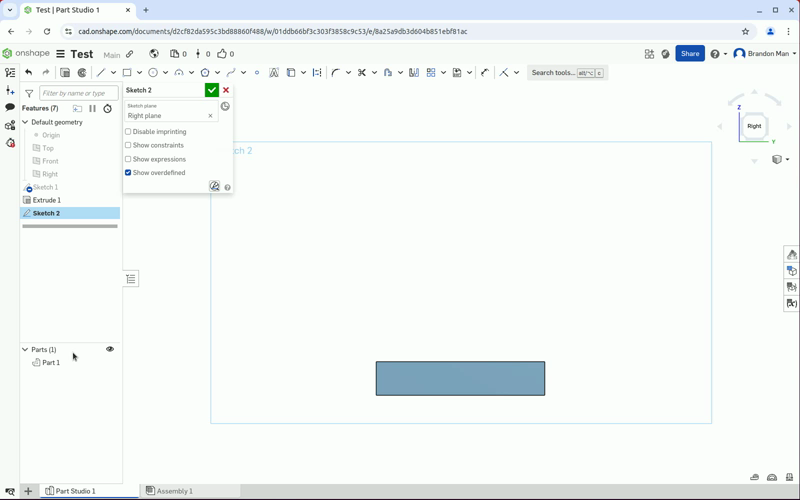
key(y)
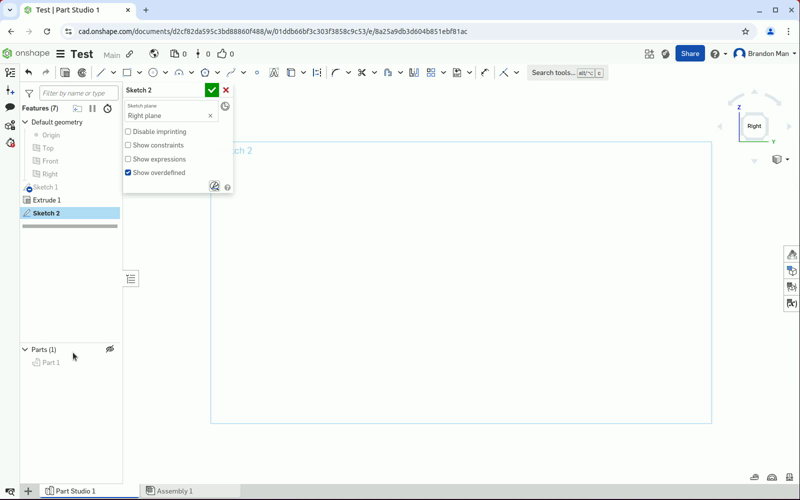
key(l)
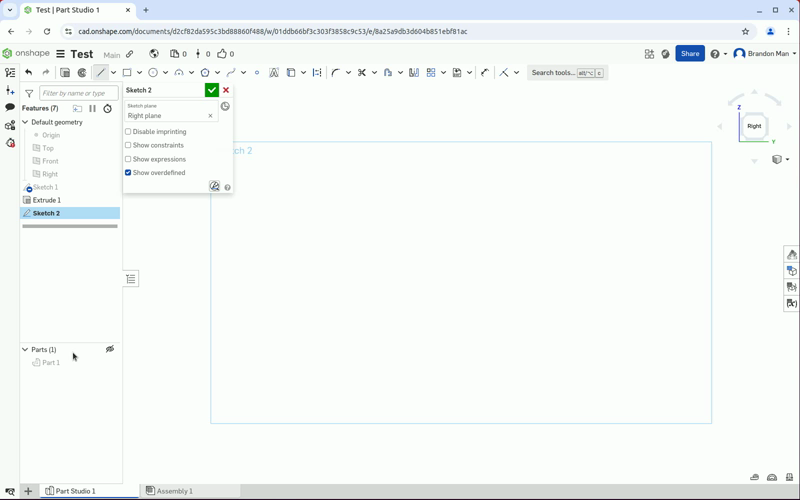
key_down(shift)
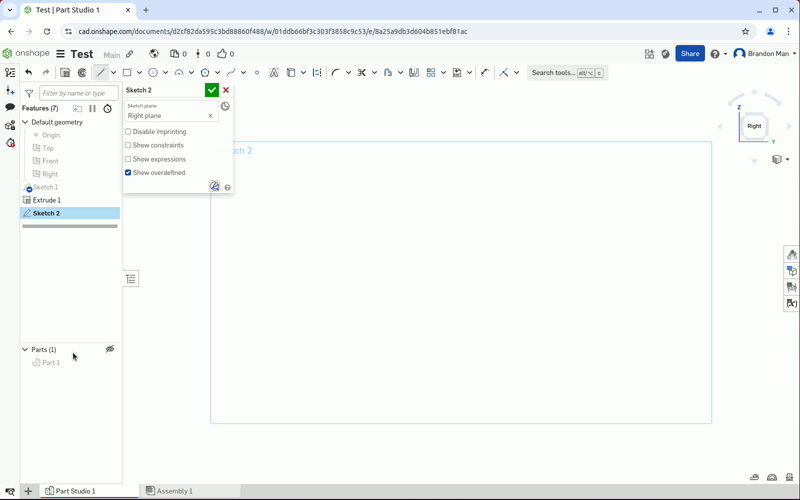
mouse_move(348, 361)
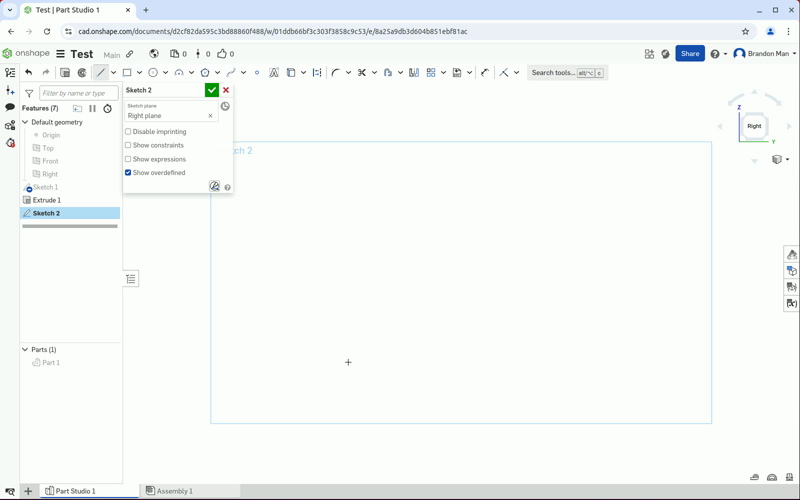
click(348, 361)
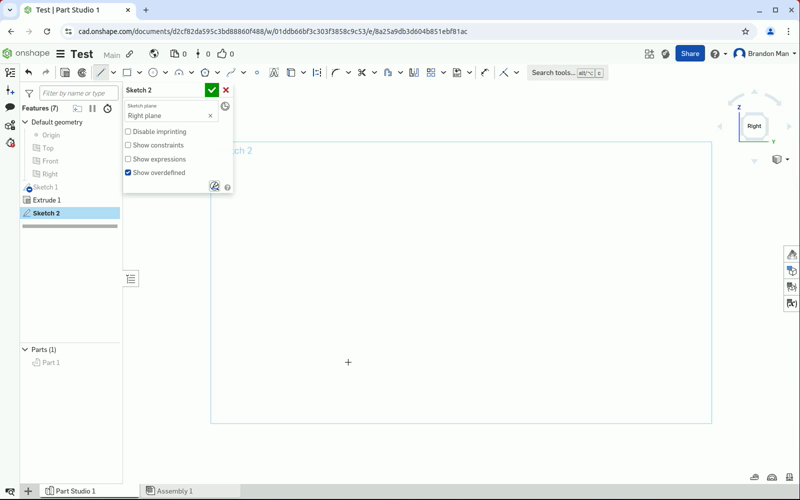
key_up(shift)
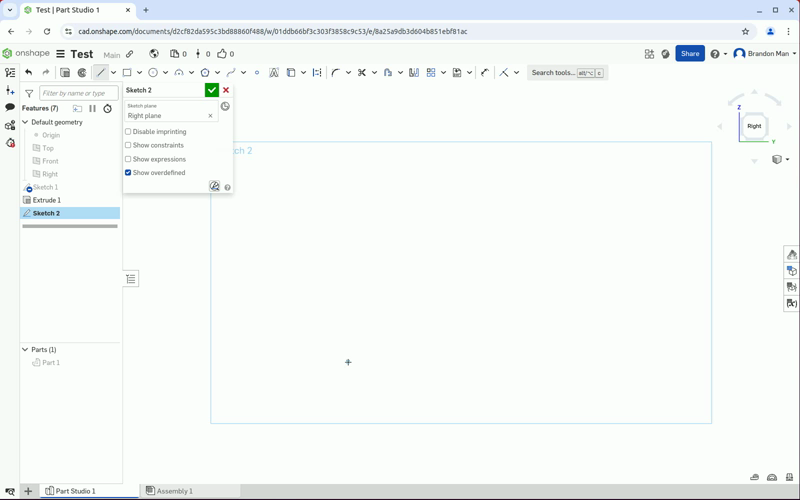
key_down(shift)
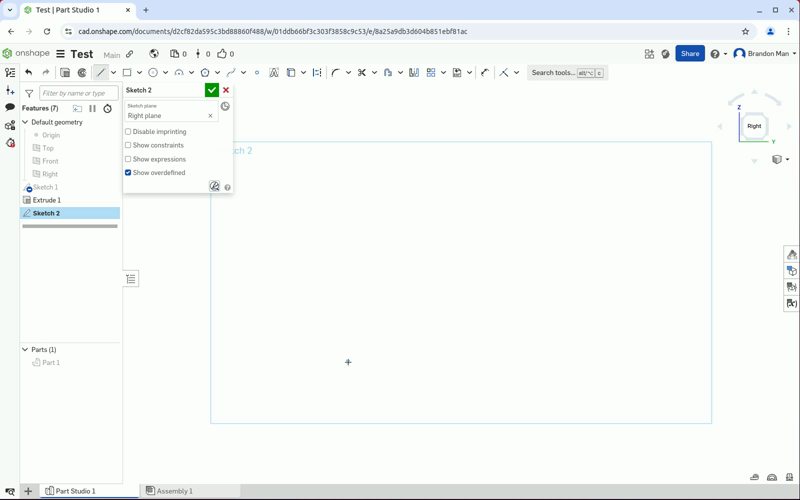
mouse_move(378, 361)
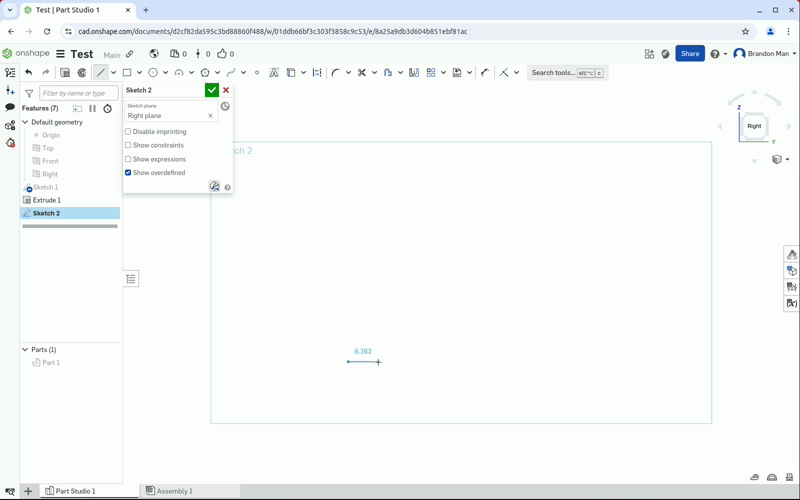
mouse_move(376, 361)
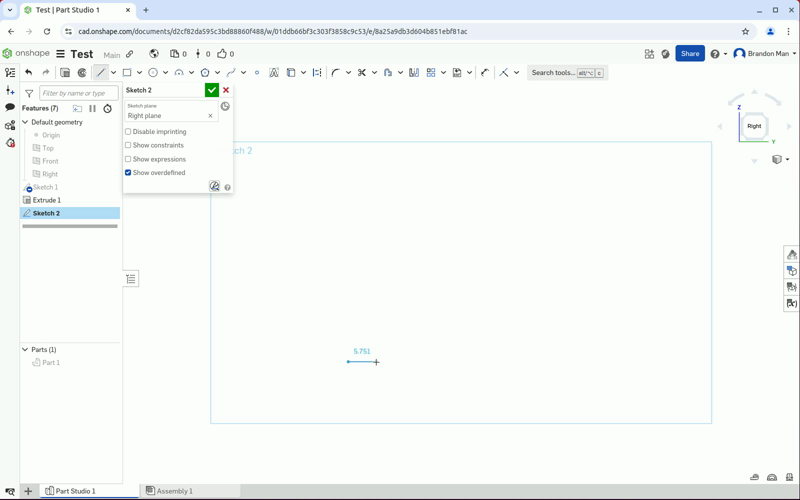
click(376, 361)
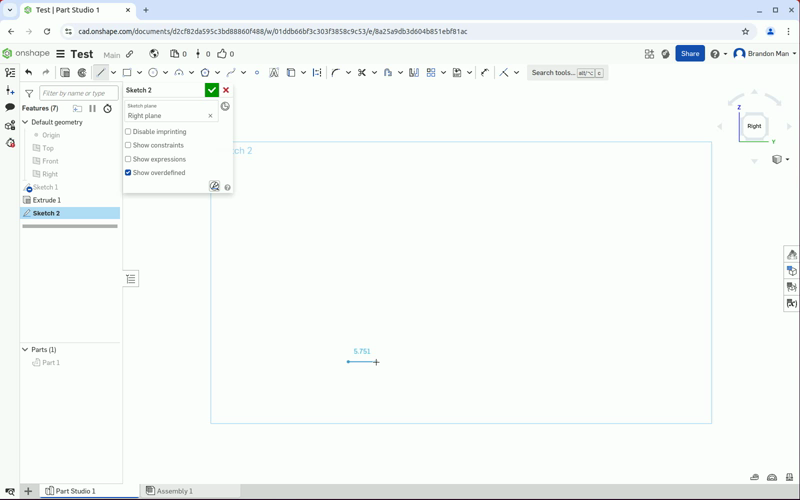
key_up(shift)
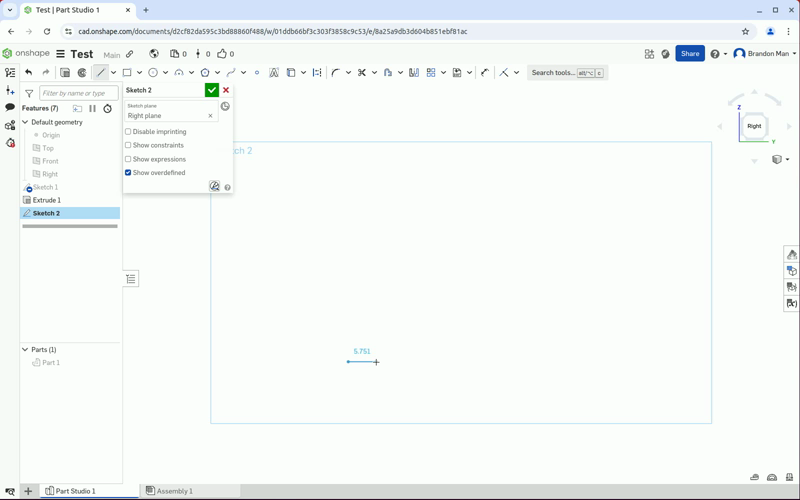
key_down(shift)
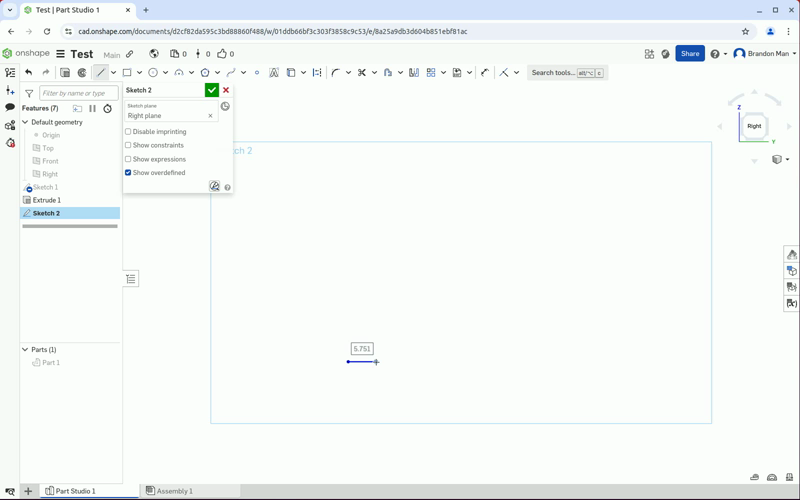
mouse_move(543, 361)
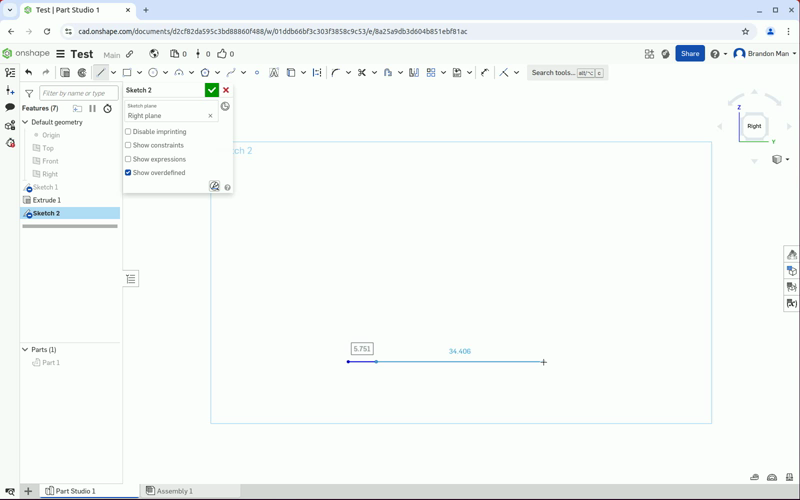
click(543, 361)
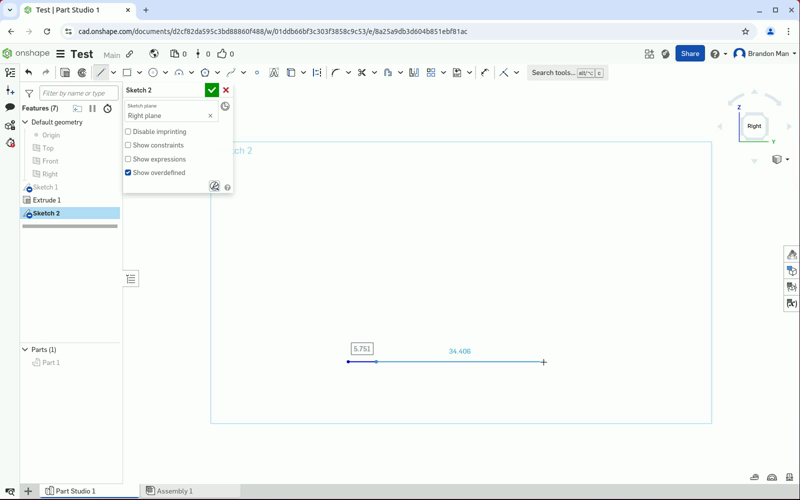
key_up(shift)
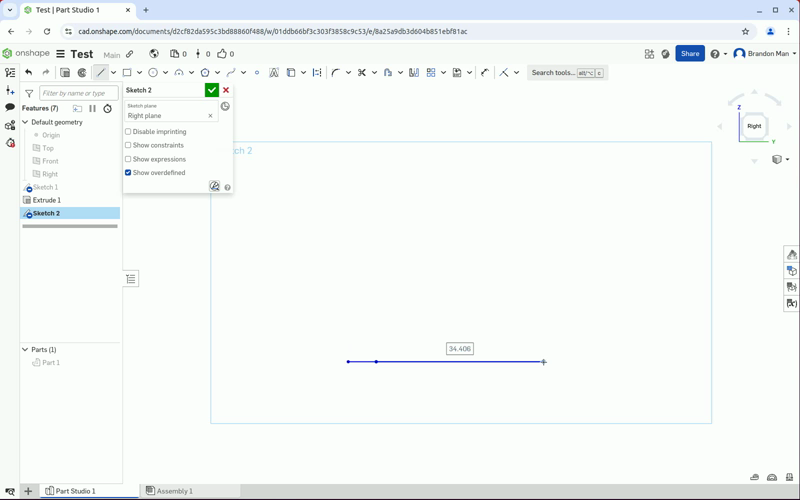
key_down(shift)
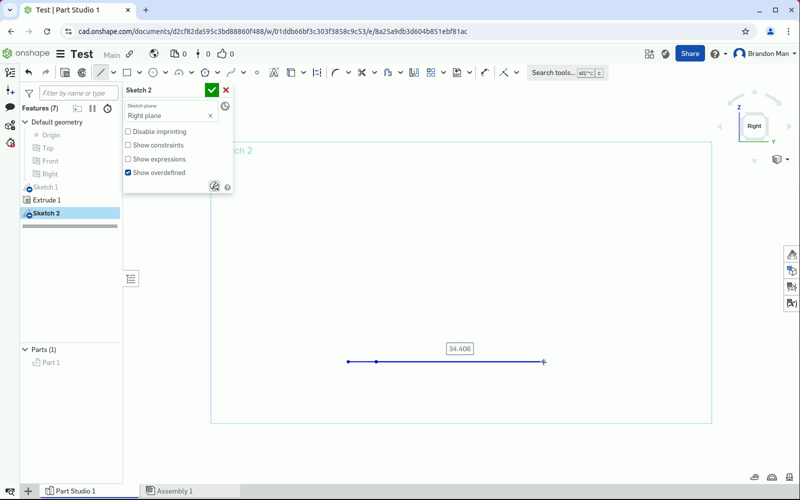
mouse_move(573, 361)
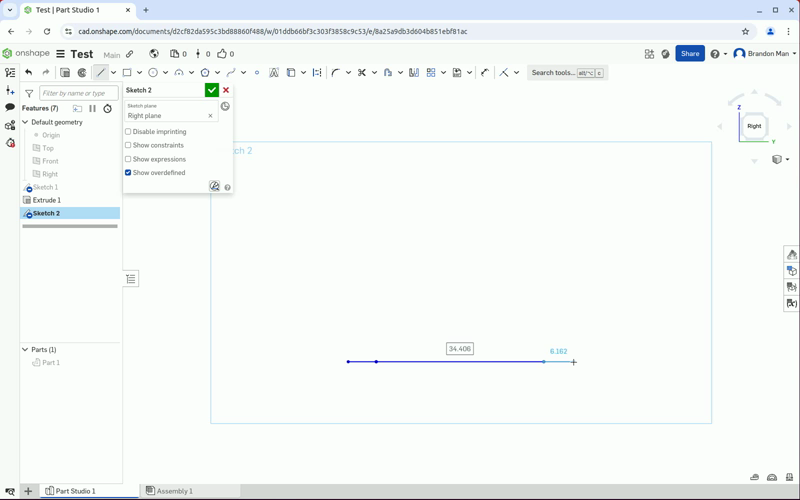
mouse_move(572, 361)
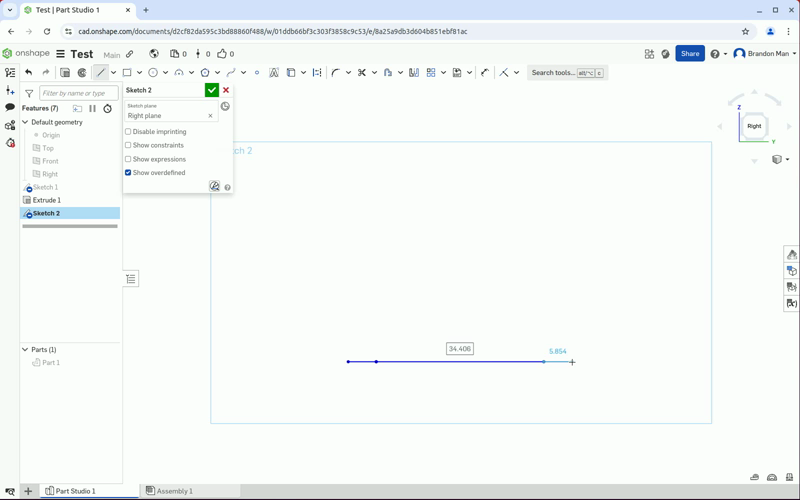
click(572, 361)
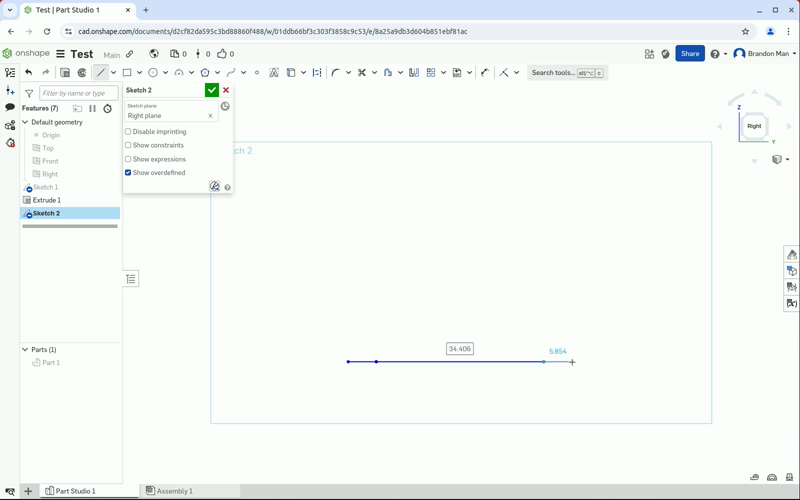
key_up(shift)
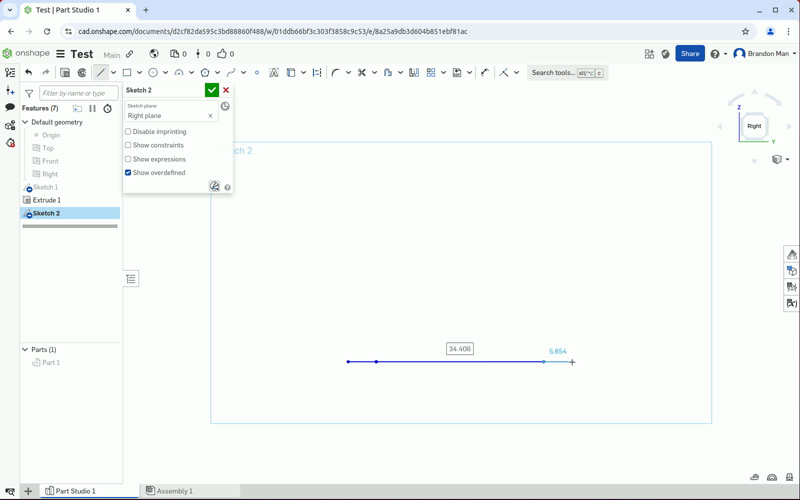
key_down(shift)
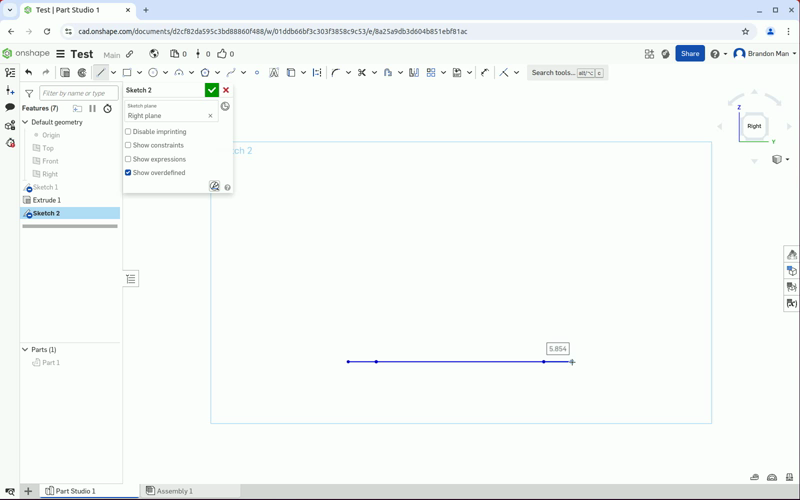
mouse_move(572, 205)
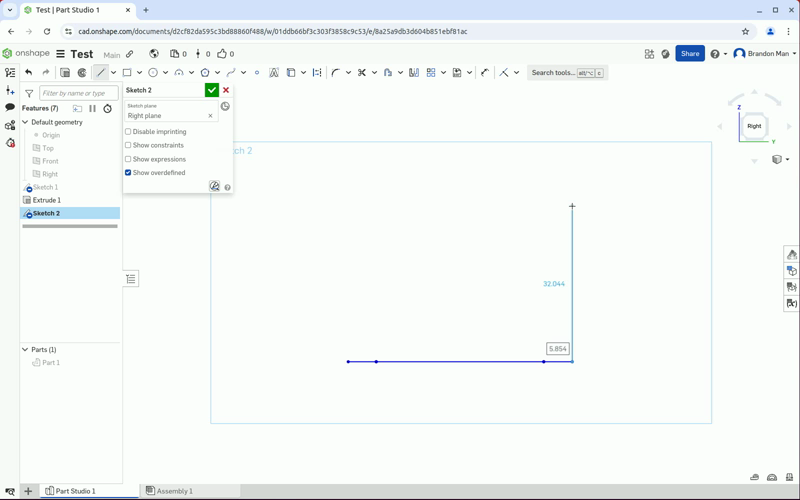
click(572, 205)
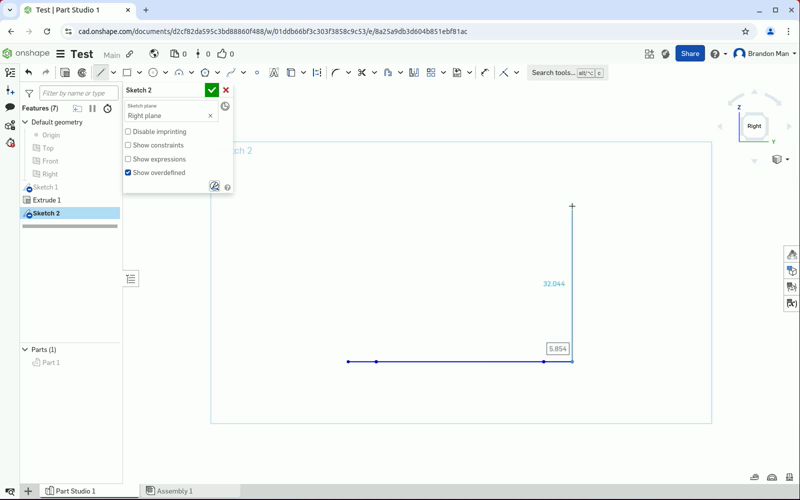
key_up(shift)
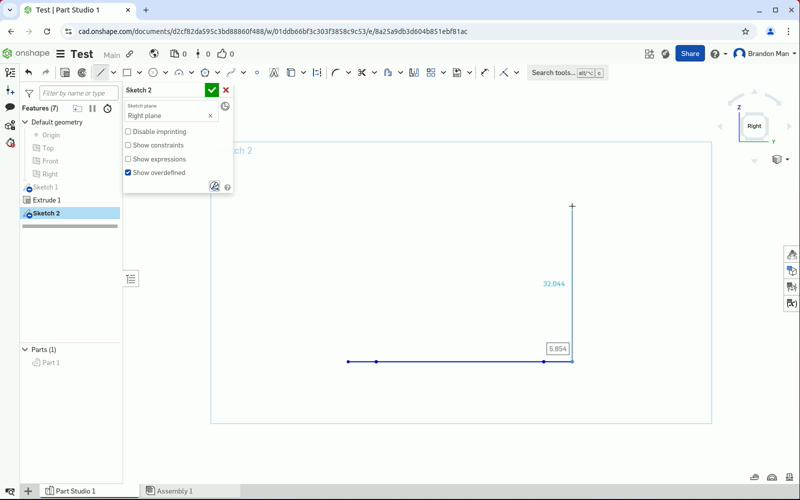
key_down(shift)
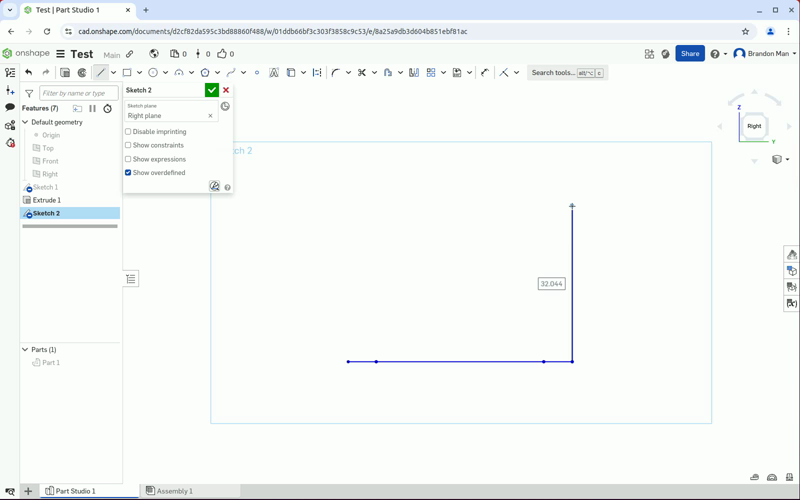
mouse_move(589, 205)
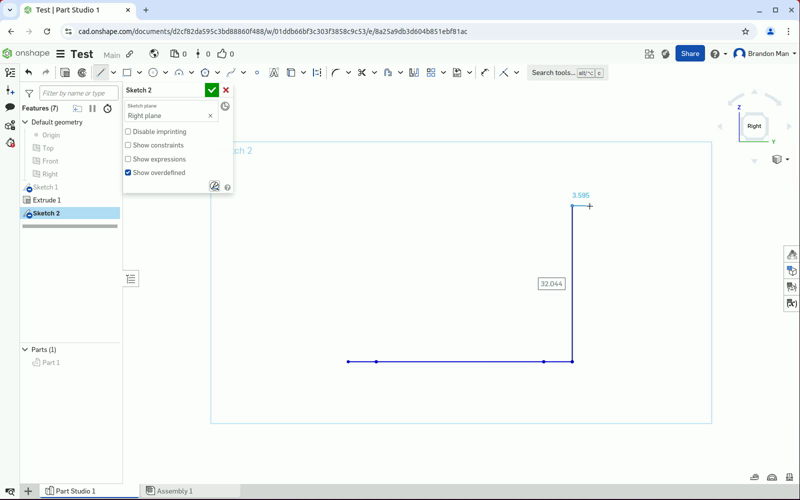
mouse_move(515, 205)
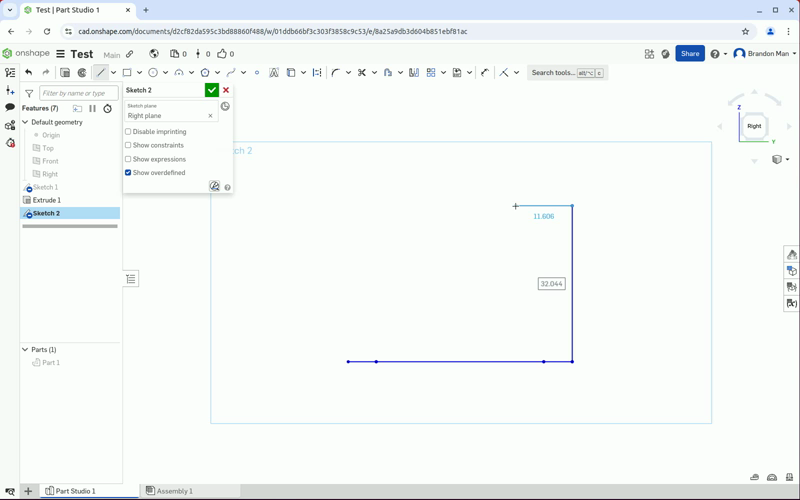
click(515, 205)
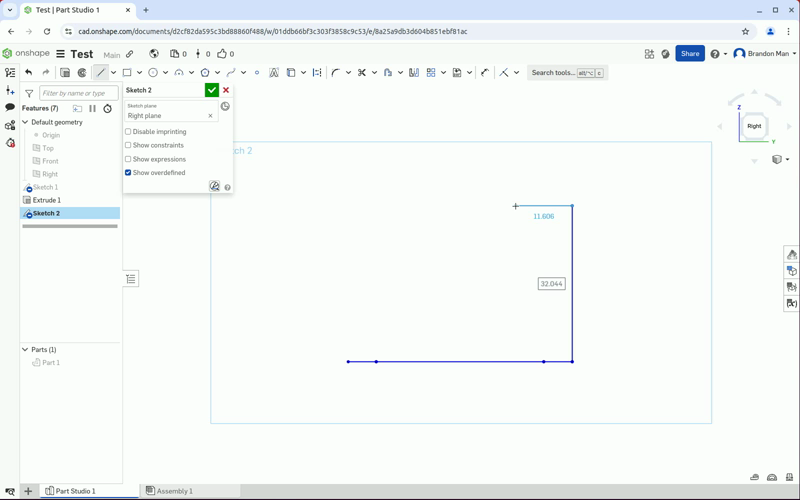
key_up(shift)
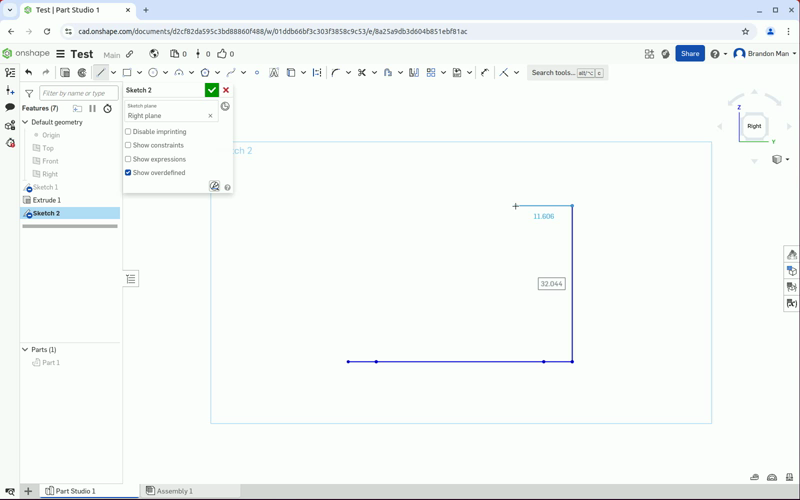
key_down(shift)
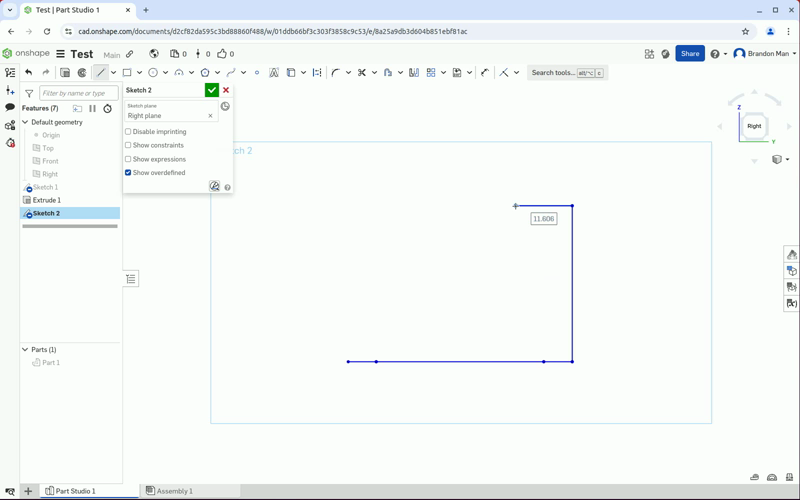
mouse_move(404, 205)
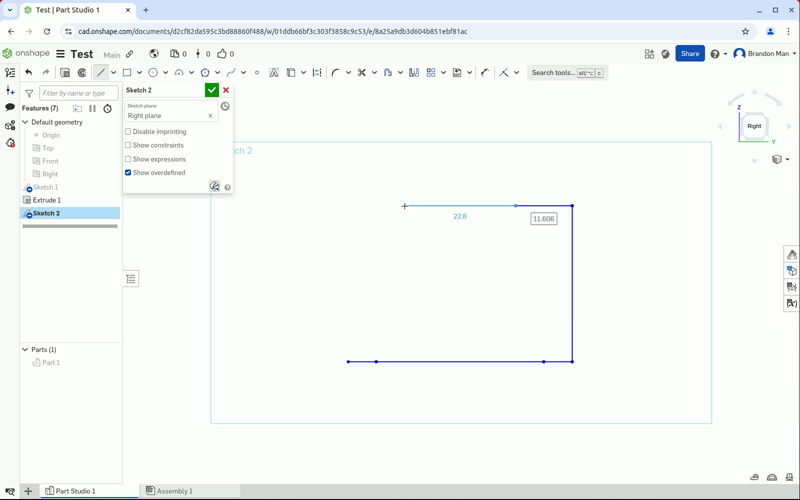
click(404, 205)
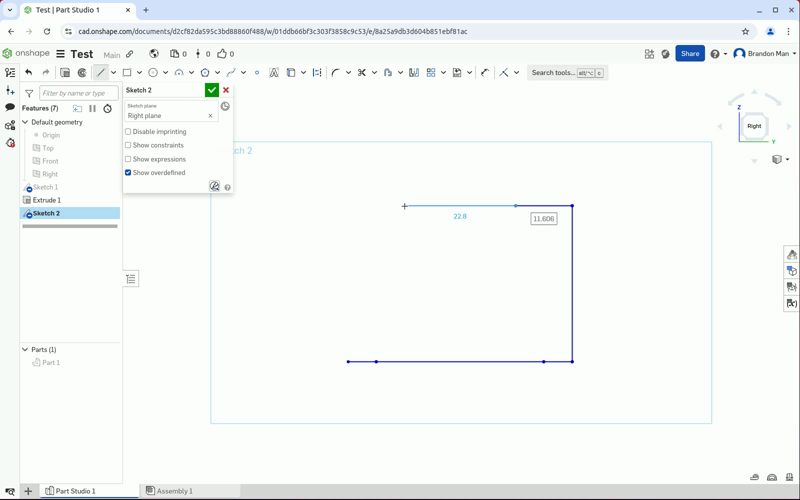
key_up(shift)
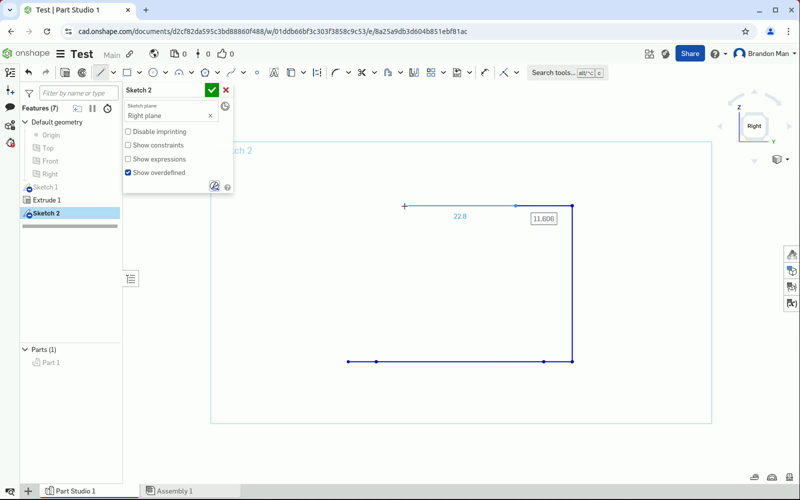
key_down(shift)
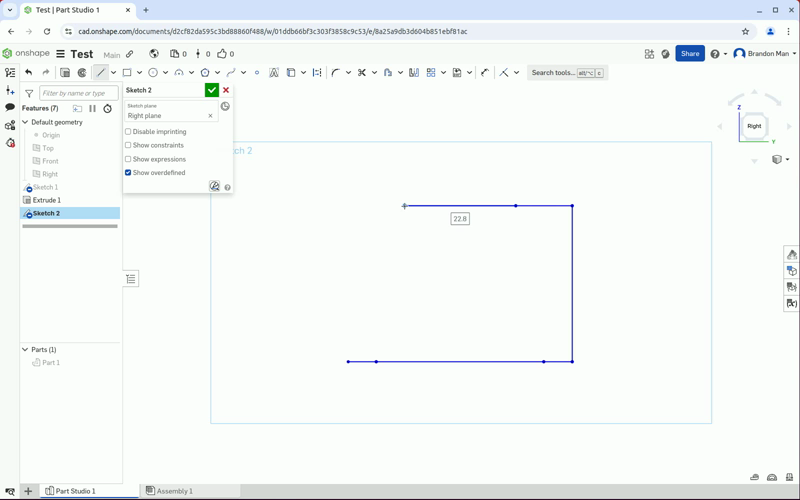
mouse_move(434, 205)
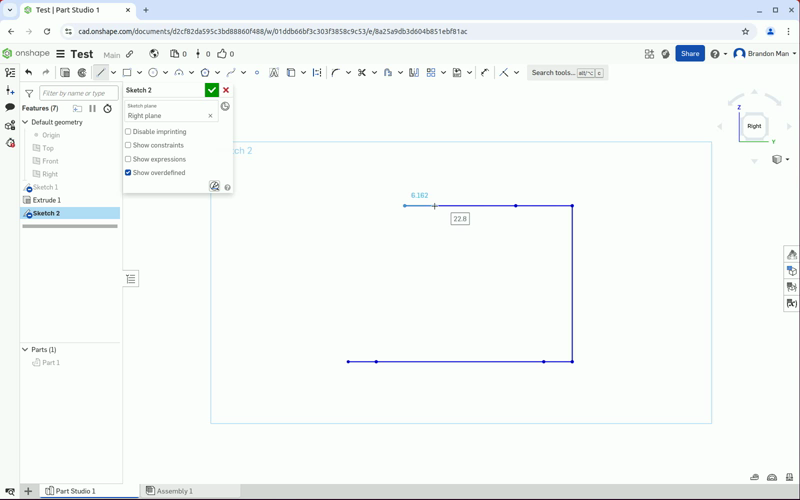
mouse_move(348, 205)
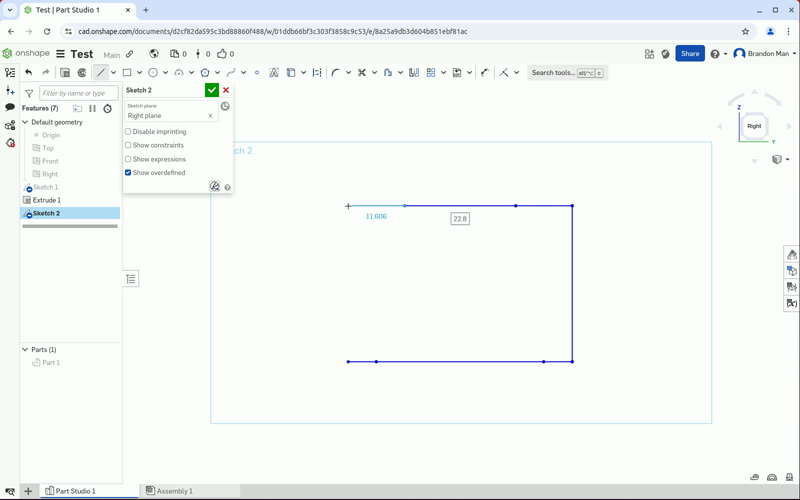
click(348, 205)
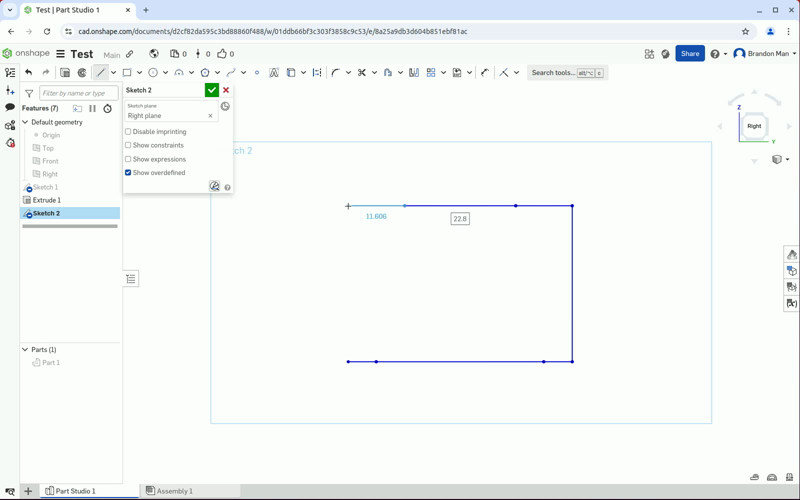
key_up(shift)
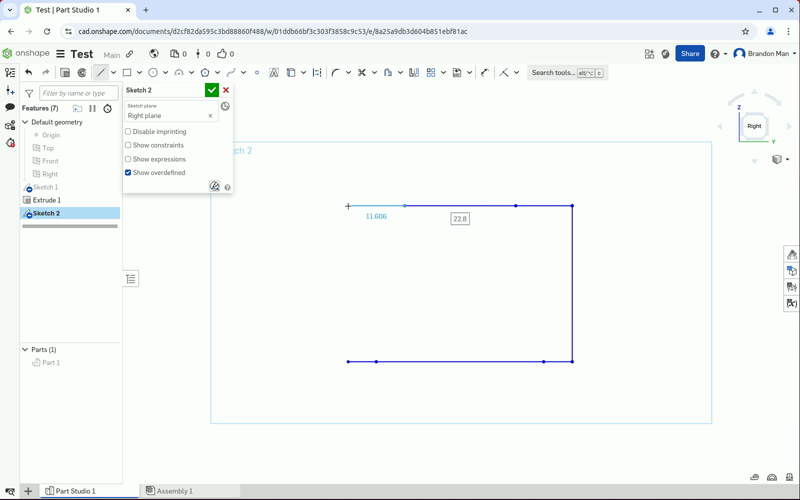
key_down(shift)
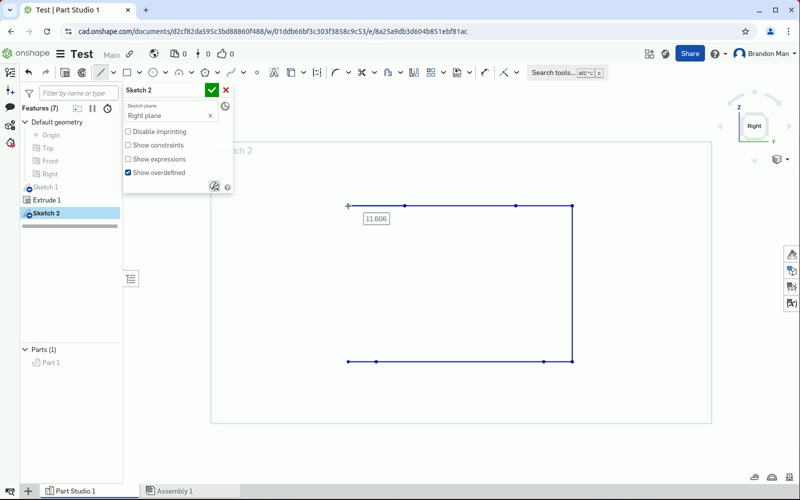
mouse_move(348, 361)
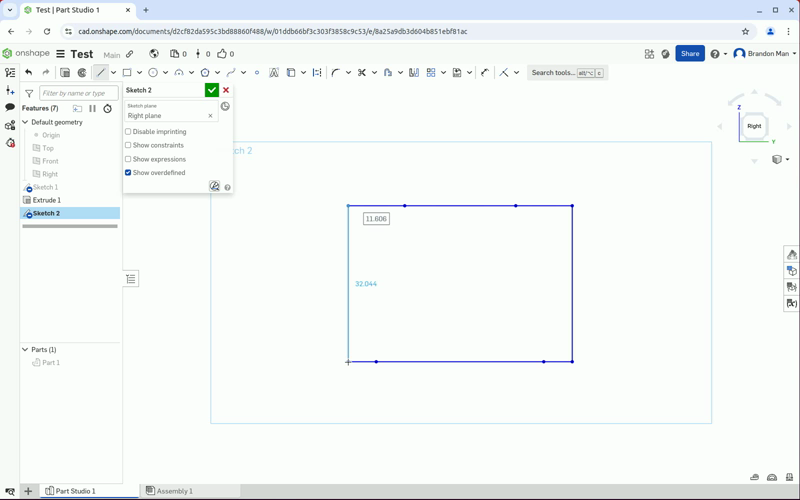
key_up(shift)
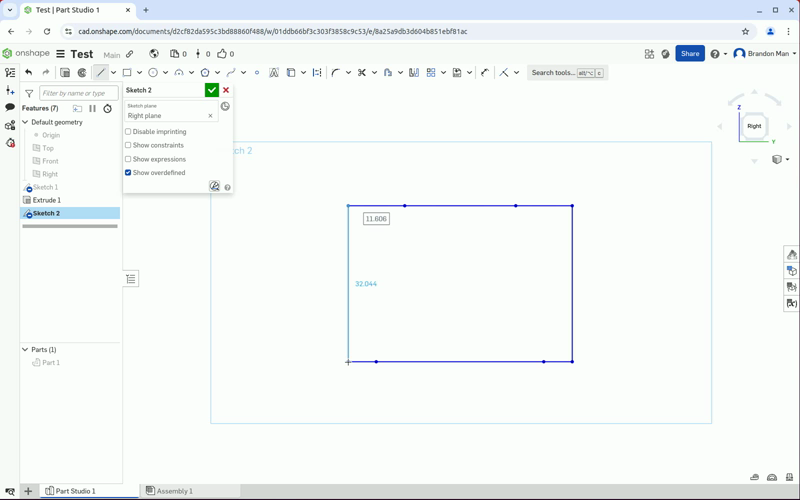
click(348, 361)
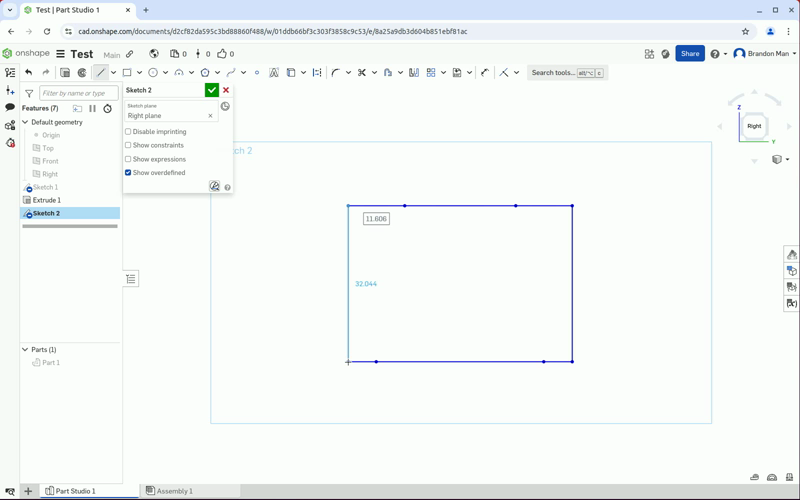
key(esc)
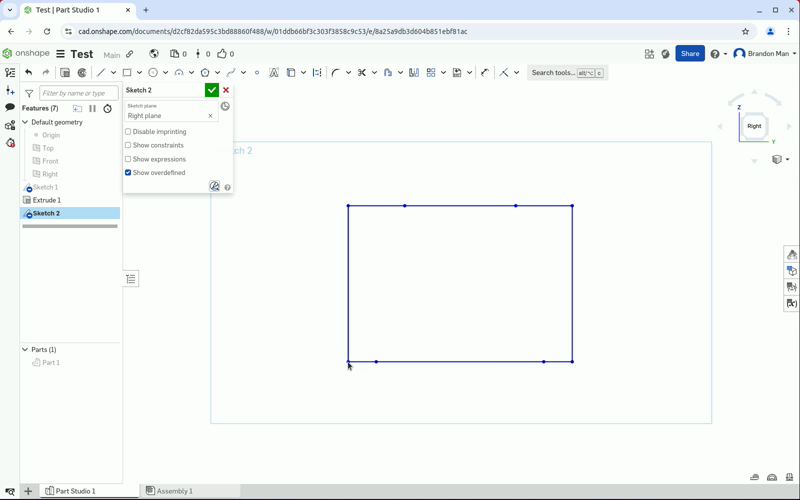
key(c)
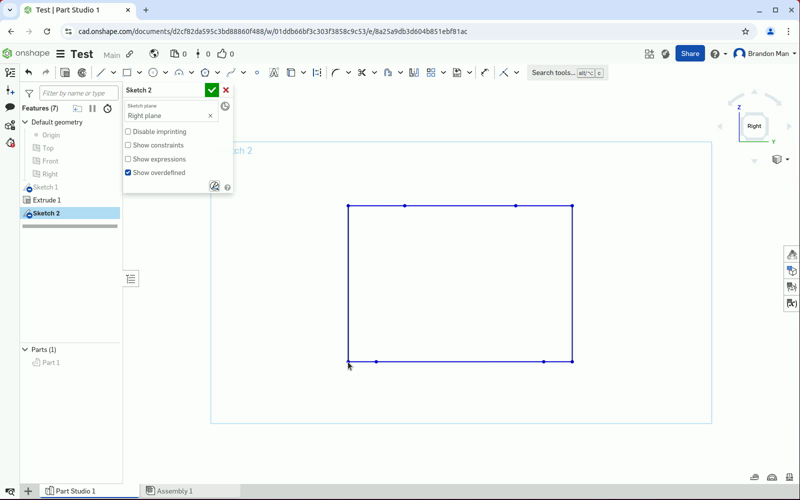
key_down(shift)
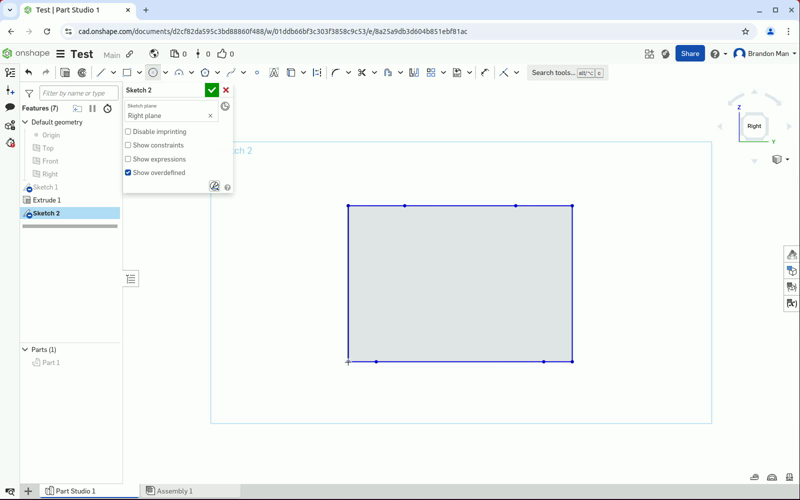
mouse_move(392, 283)
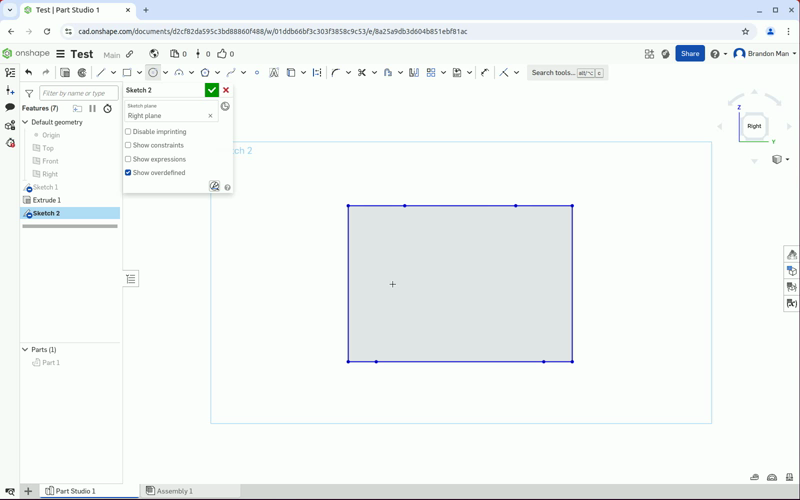
click(392, 283)
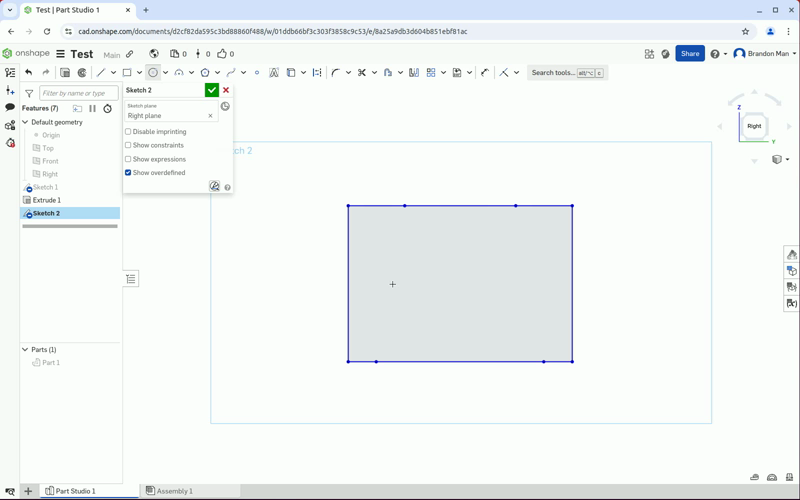
key_up(shift)
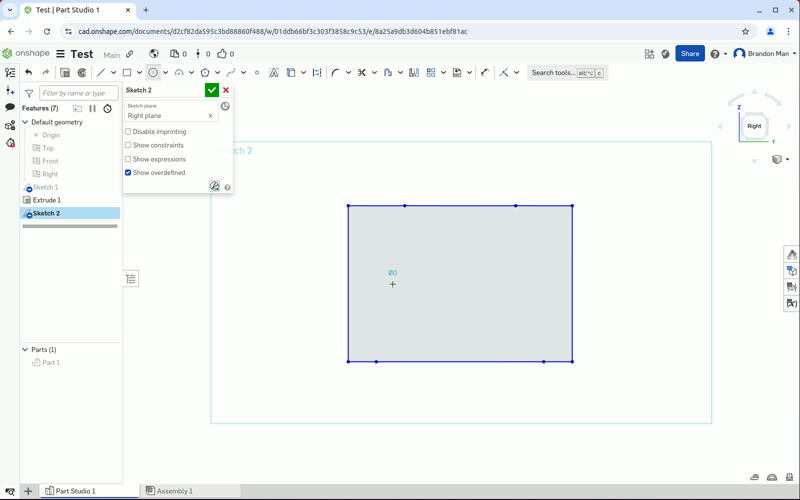
mouse_move(411, 283)
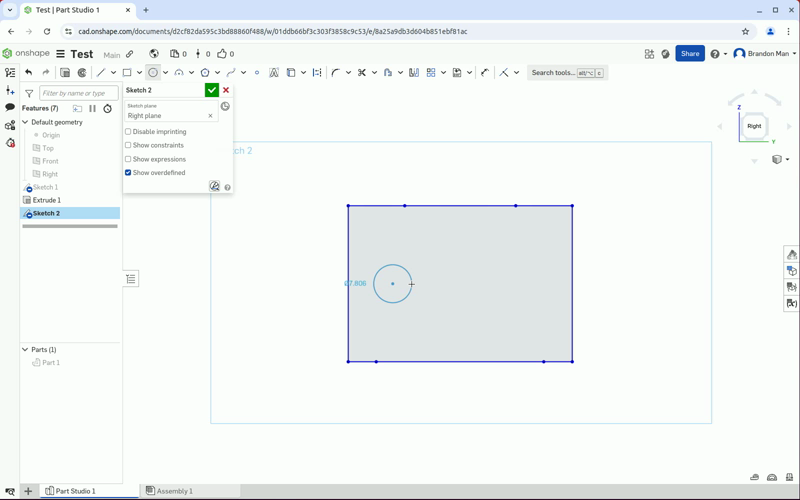
click(411, 283)
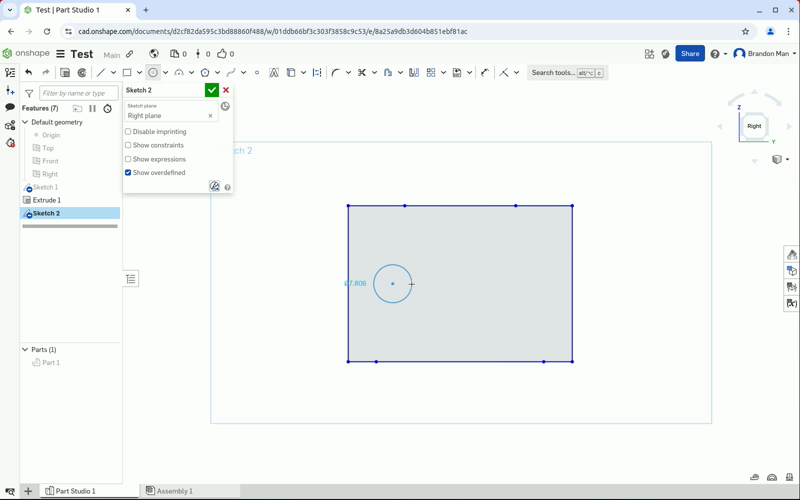
key(esc)
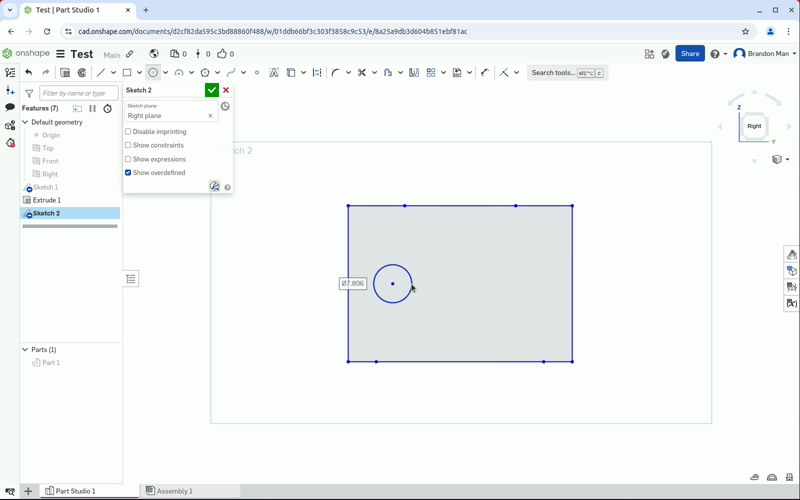
key(c)
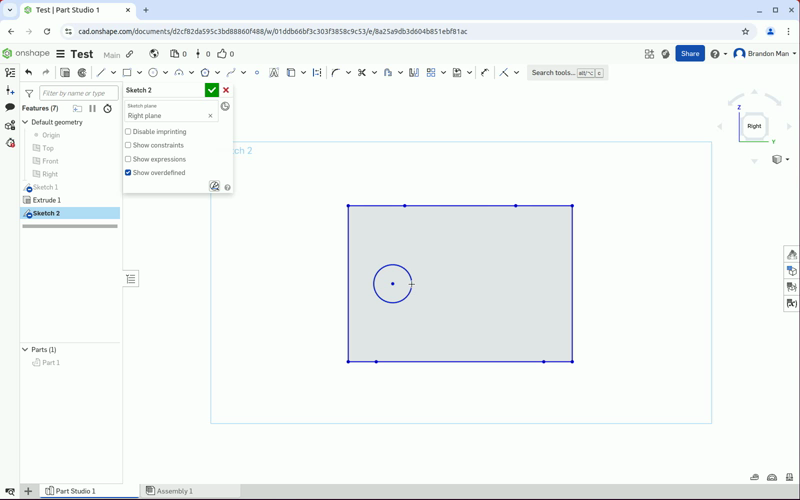
key_down(shift)
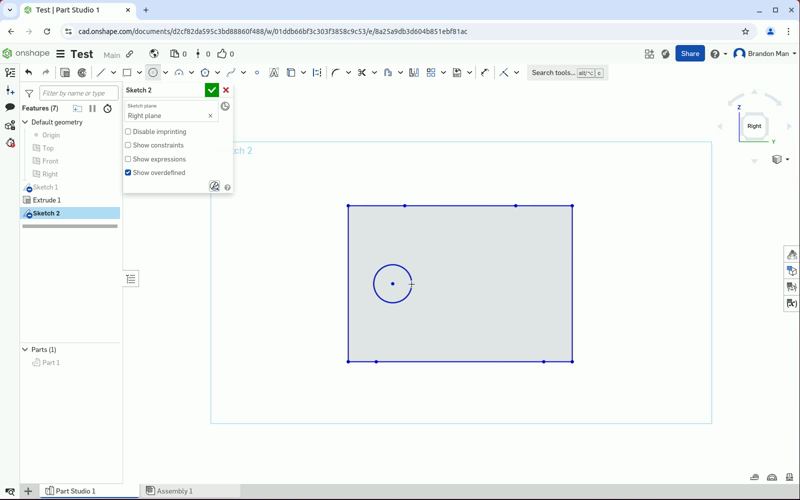
mouse_move(527, 283)
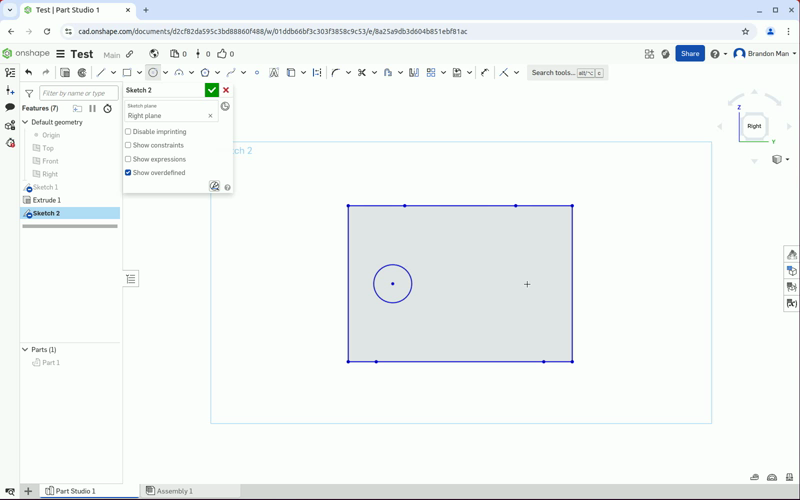
click(527, 283)
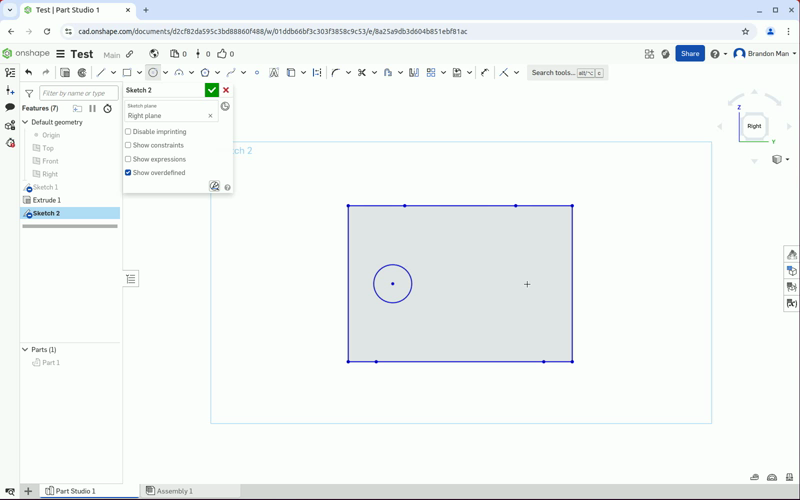
key_up(shift)
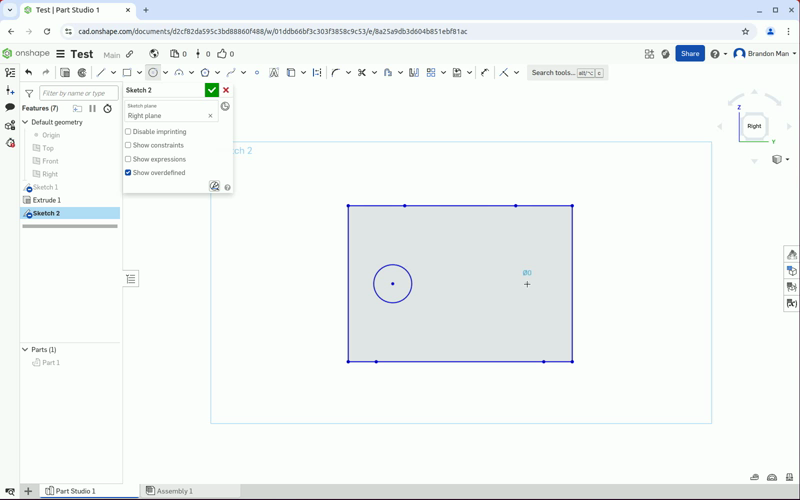
mouse_move(546, 283)
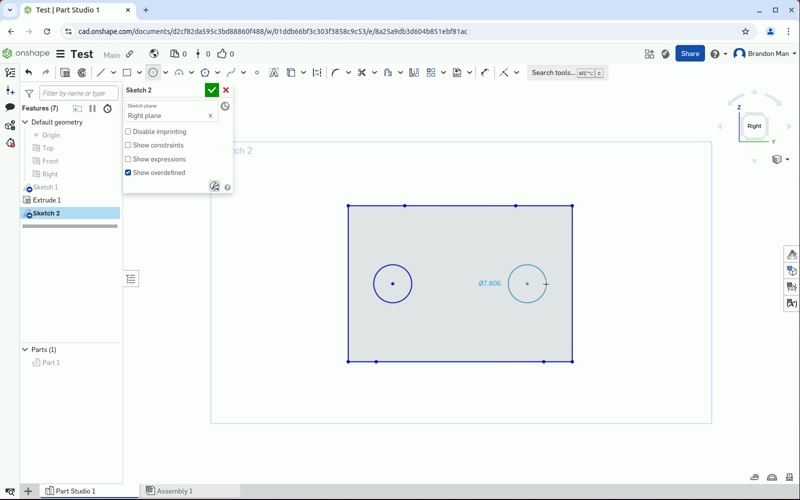
click(546, 283)
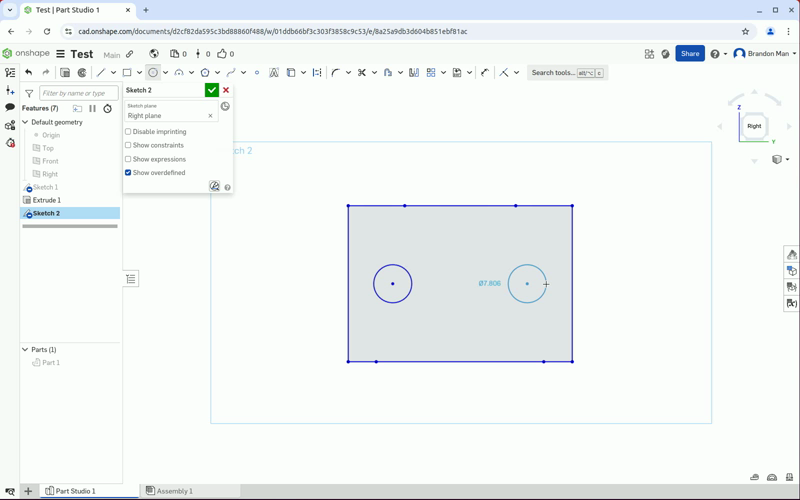
key(esc)
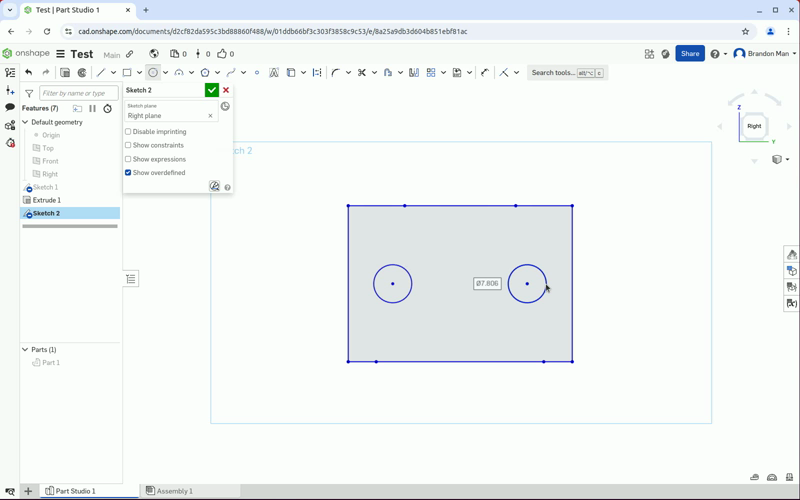
mouse_move(478, 235)
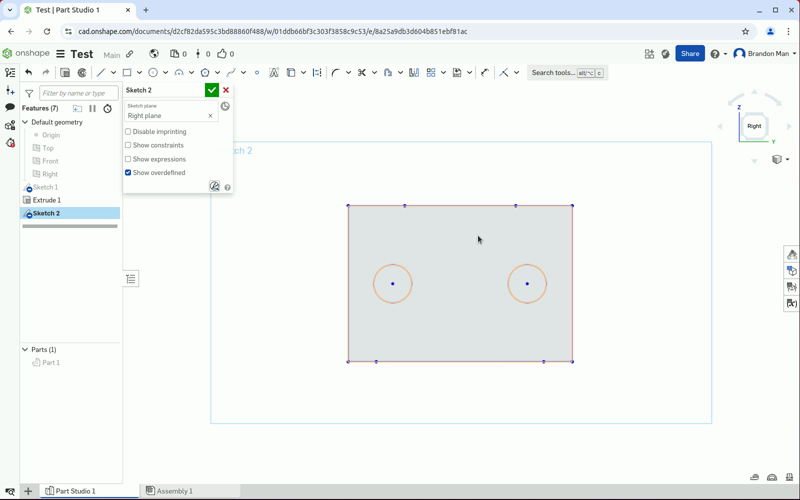
click(478, 235)
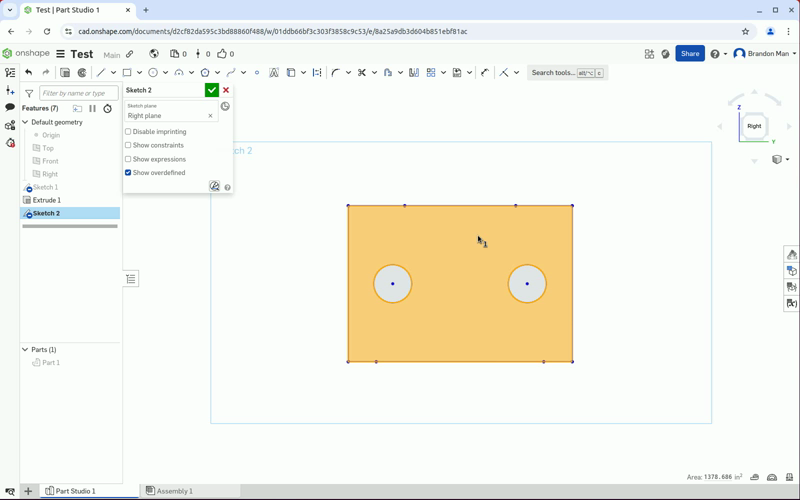
mouse_move(73, 352)
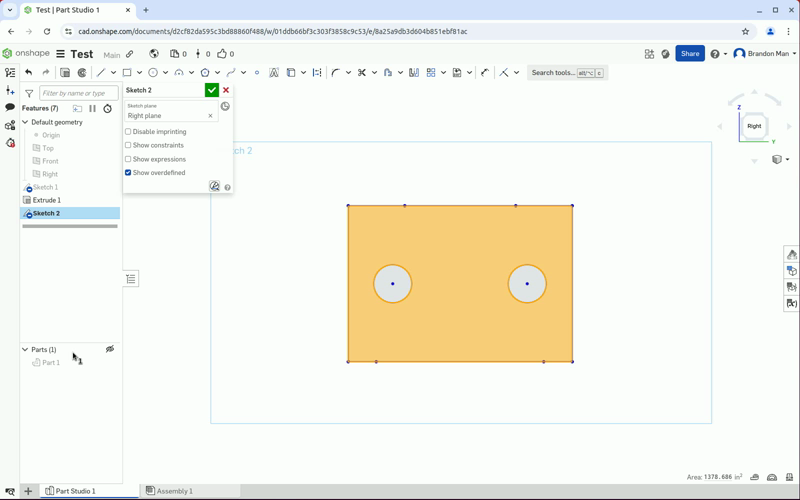
key(shift+y)
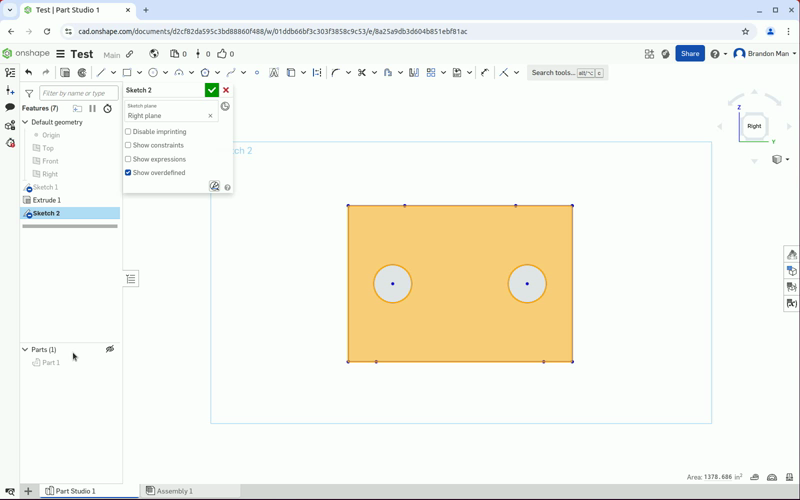
key(shift+e)
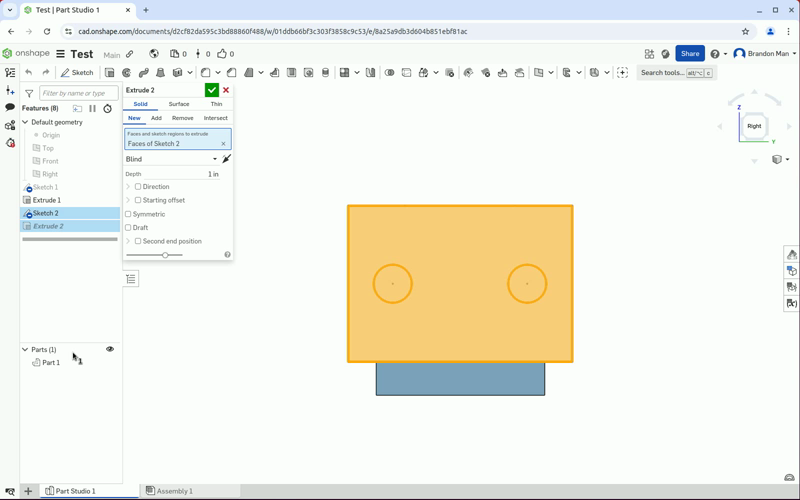
mouse_move(143, 106)
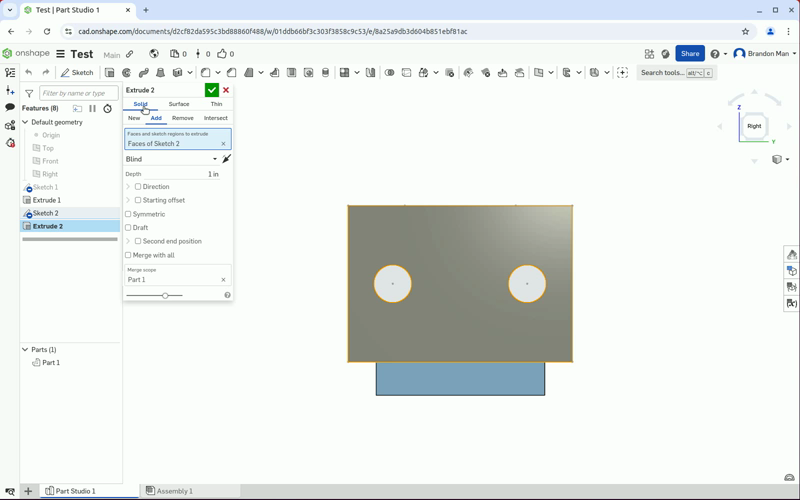
click(143, 106)
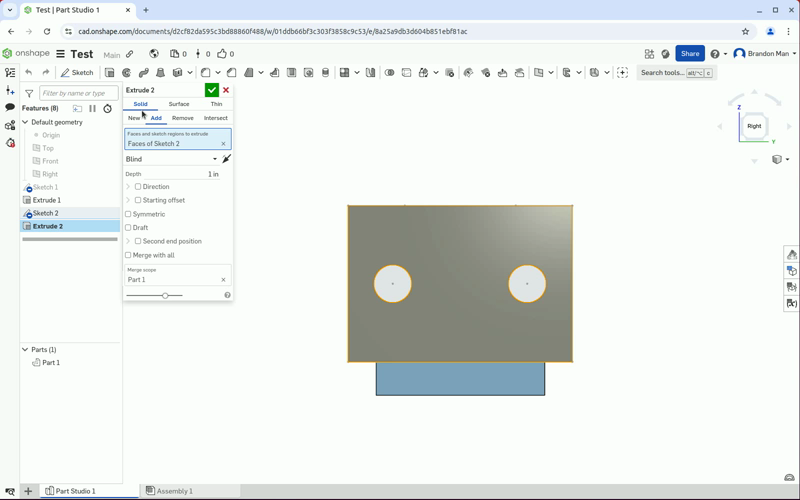
mouse_move(137, 120)
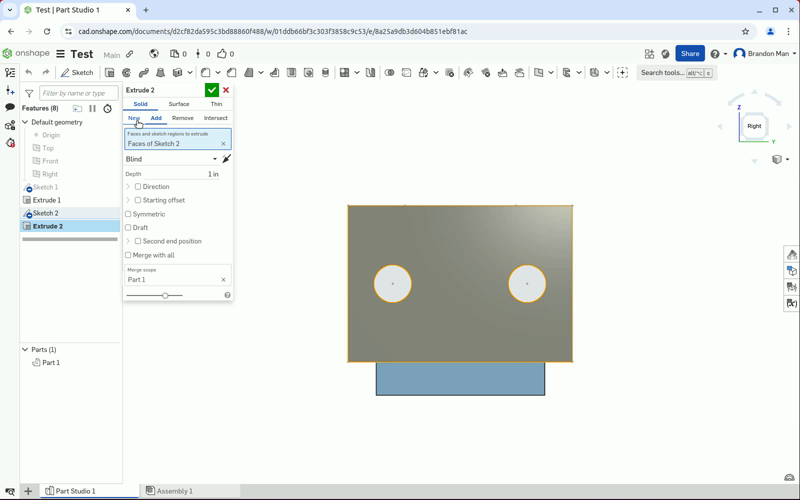
click(137, 120)
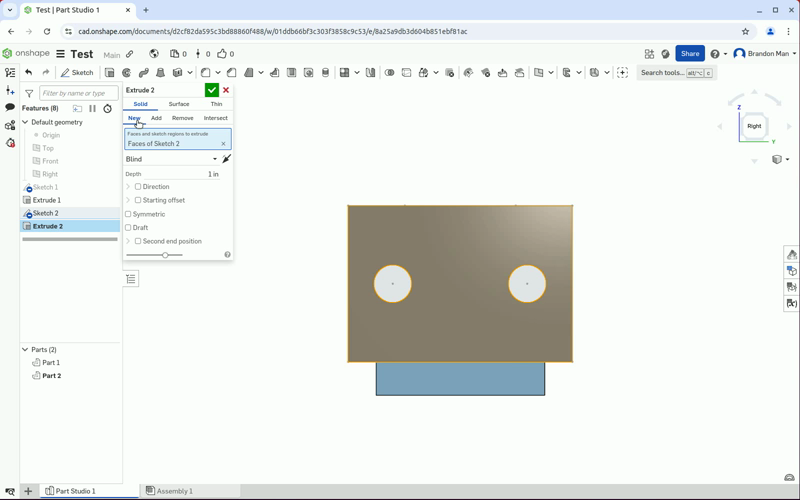
key(tab, 4)
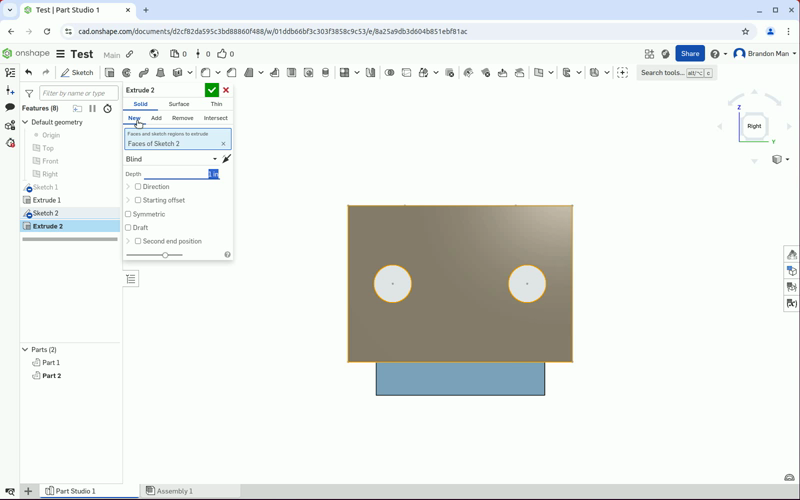
text(6.981)
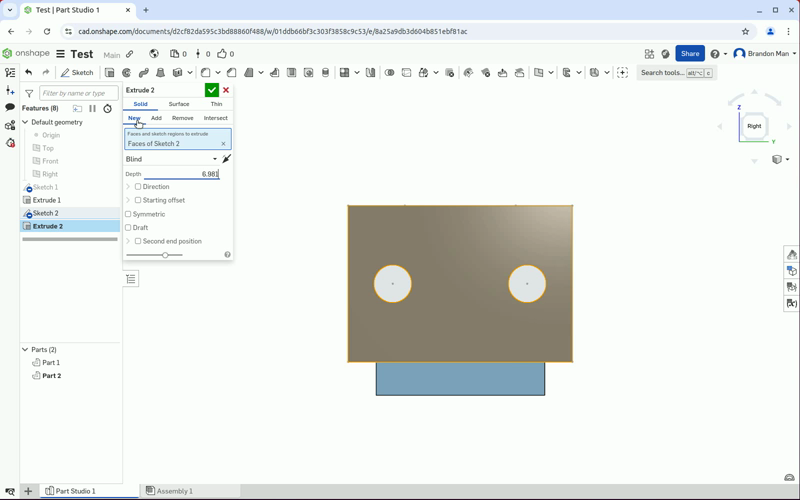
key(enter)
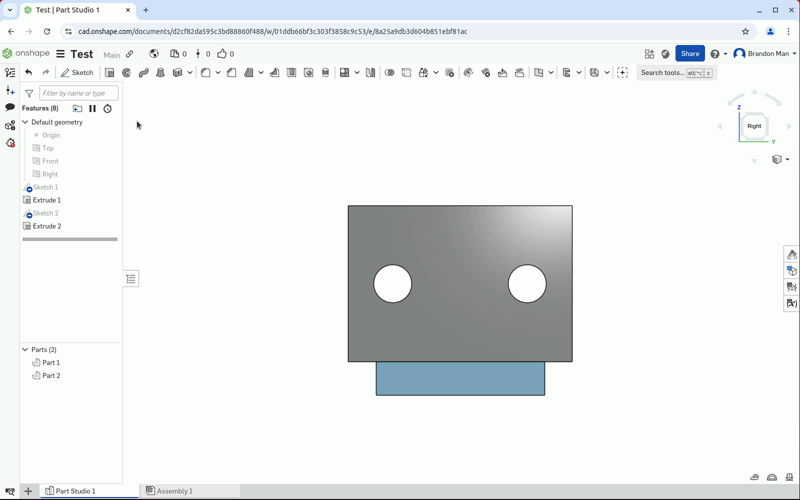
key(shift+h)
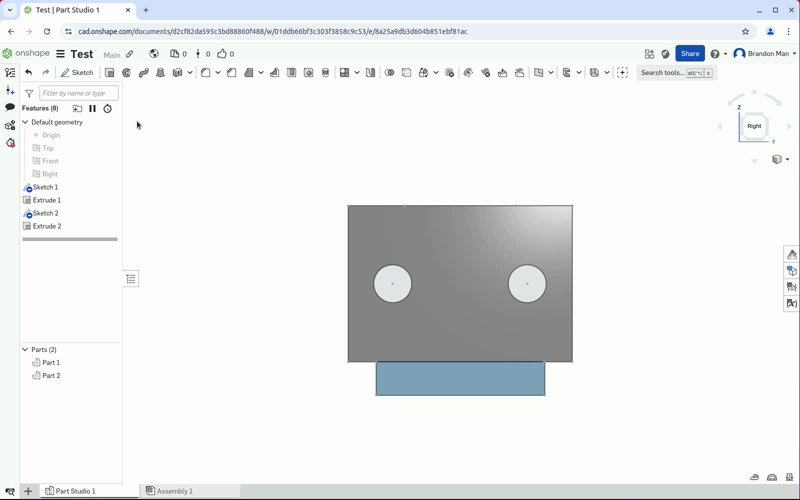
key(shift+h)
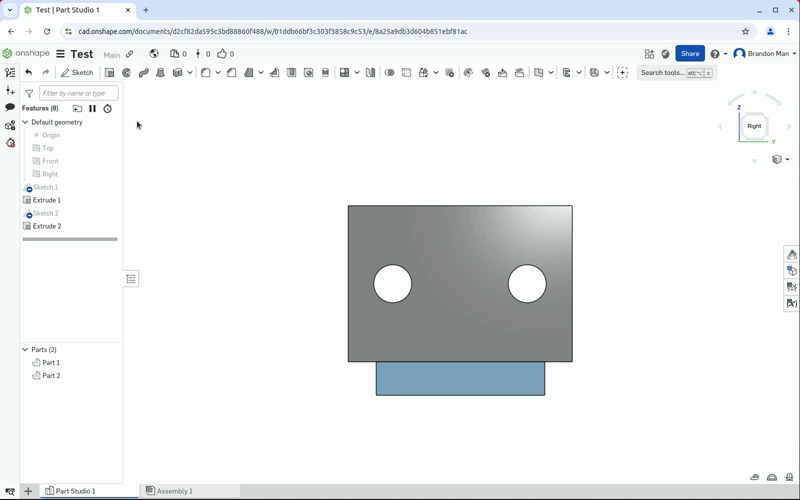
mouse_move(73, 189)
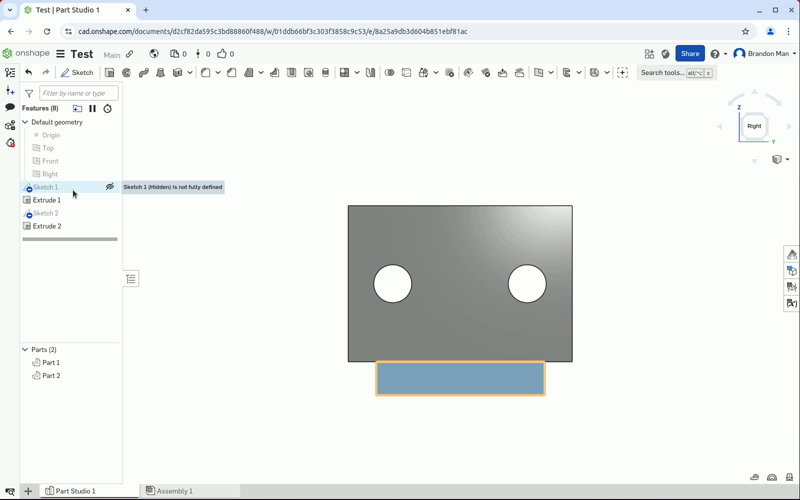
click(73, 189)
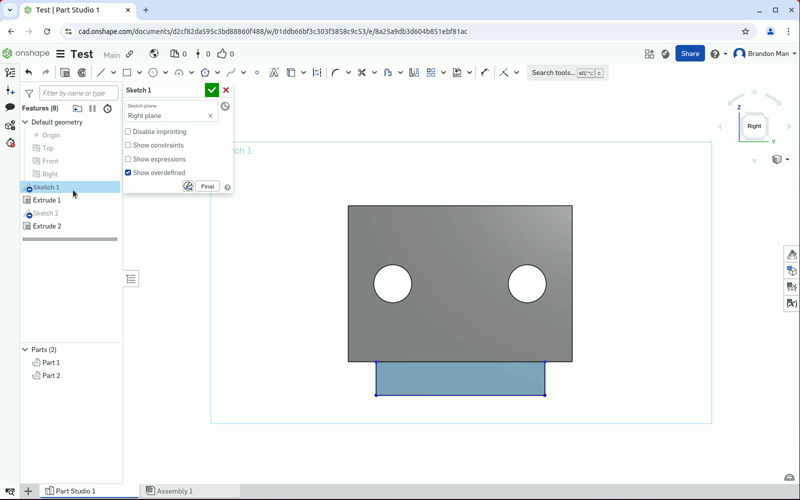
mouse_move(229, 92)
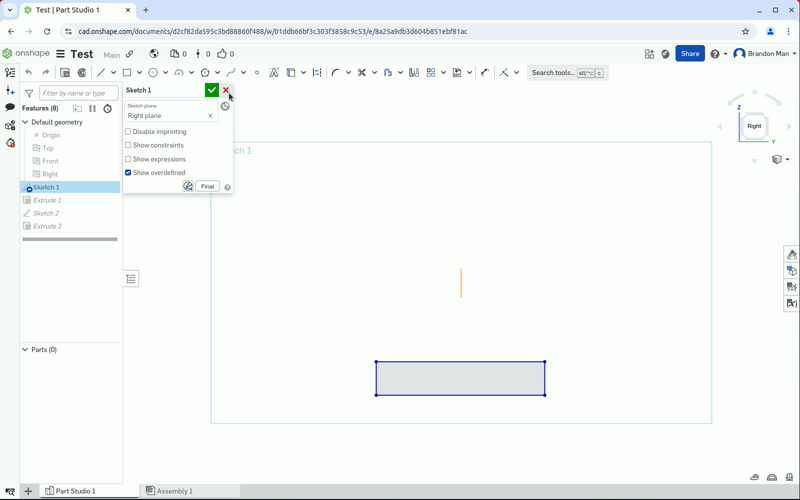
click(229, 92)
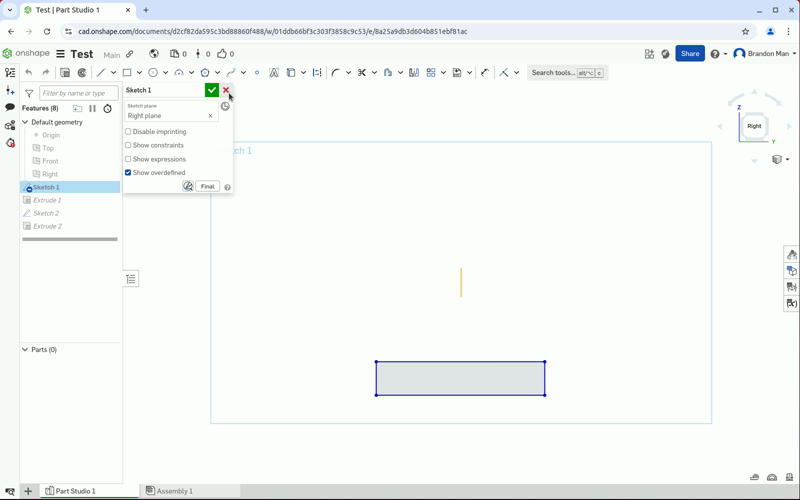
key(shift+s)
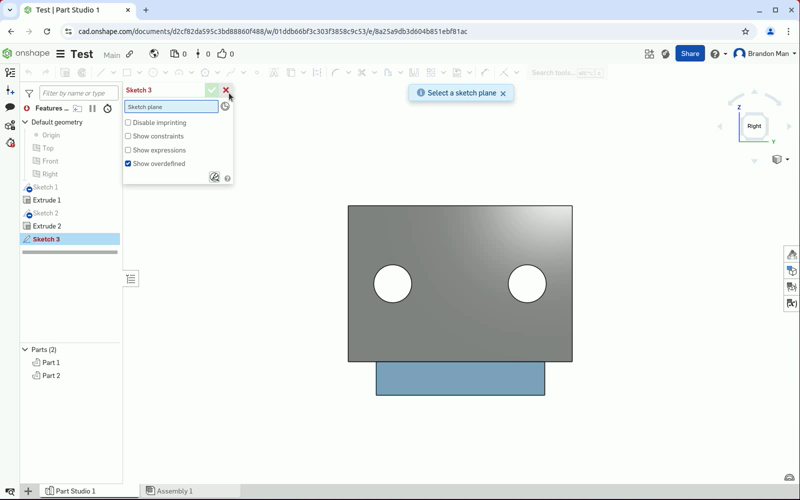
mouse_move(73, 176)
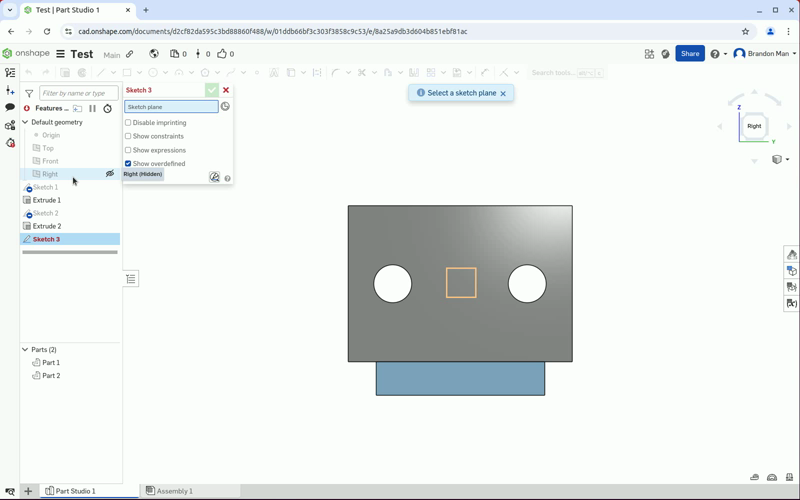
click(73, 176)
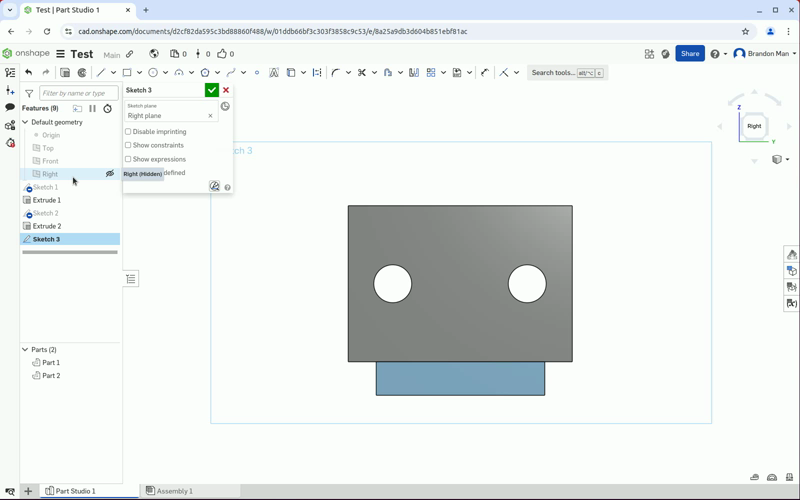
mouse_move(73, 352)
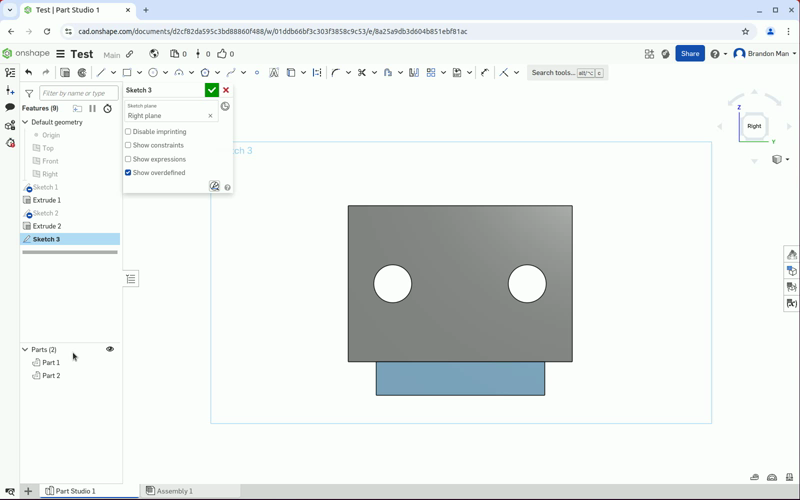
key(y)
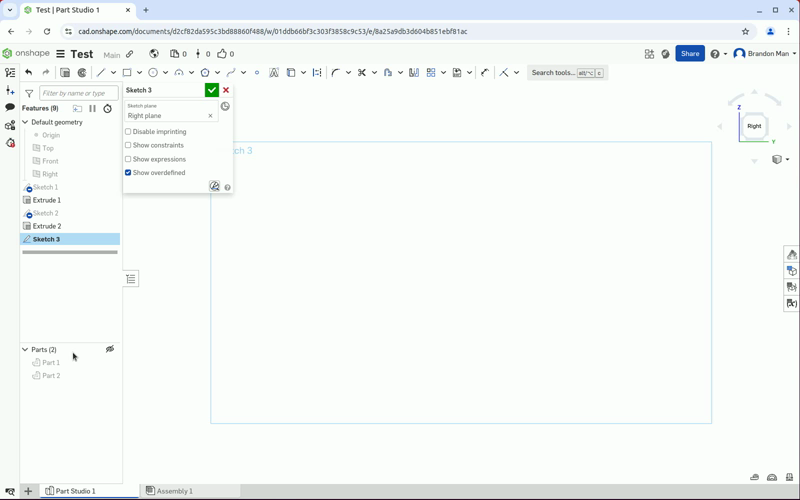
key(l)
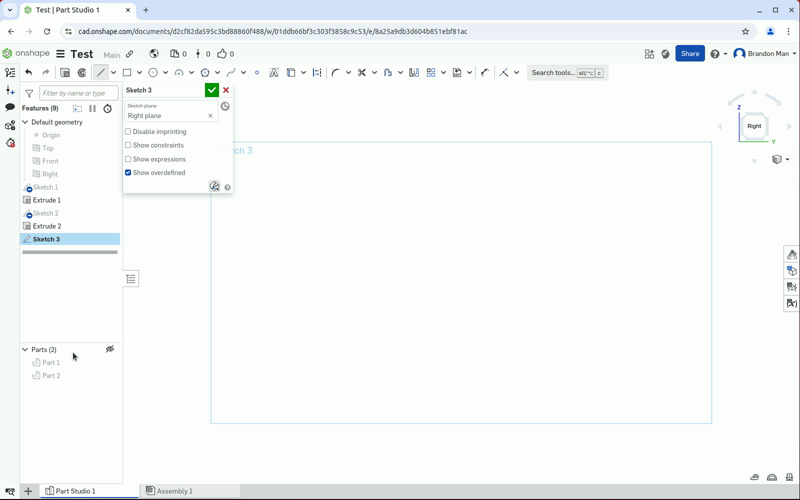
key_down(shift)
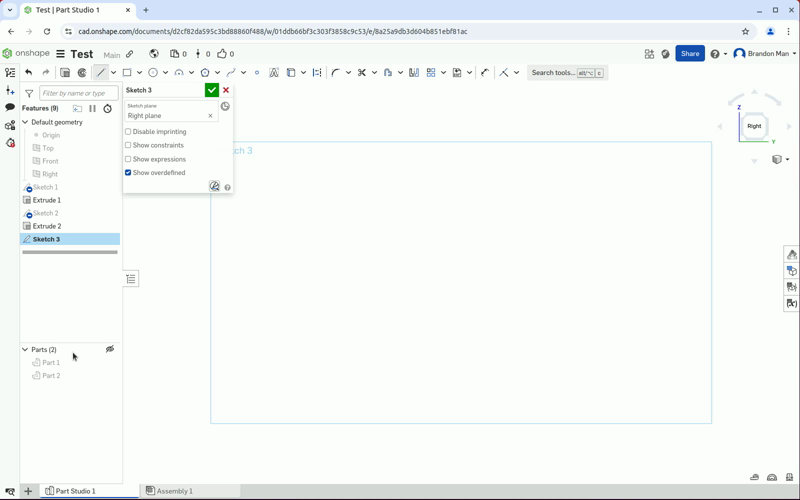
mouse_move(404, 204)
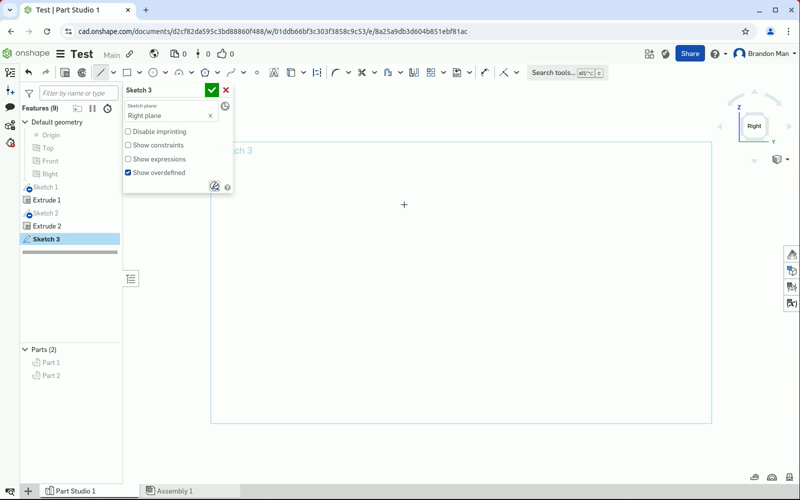
click(404, 204)
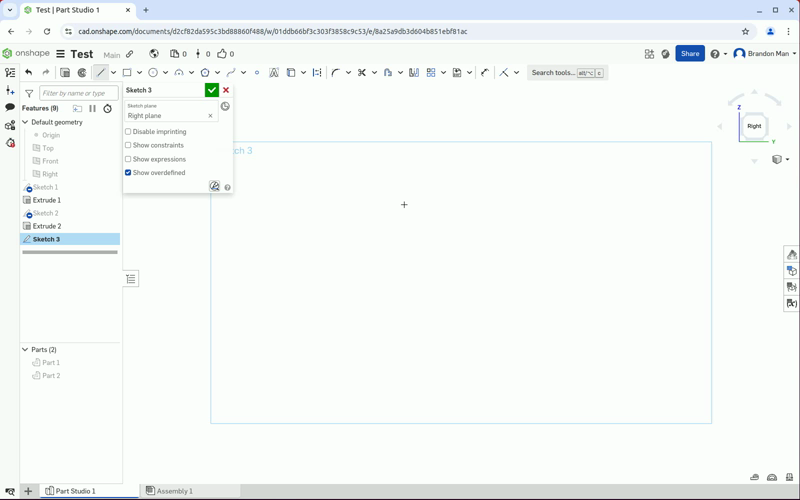
key_up(shift)
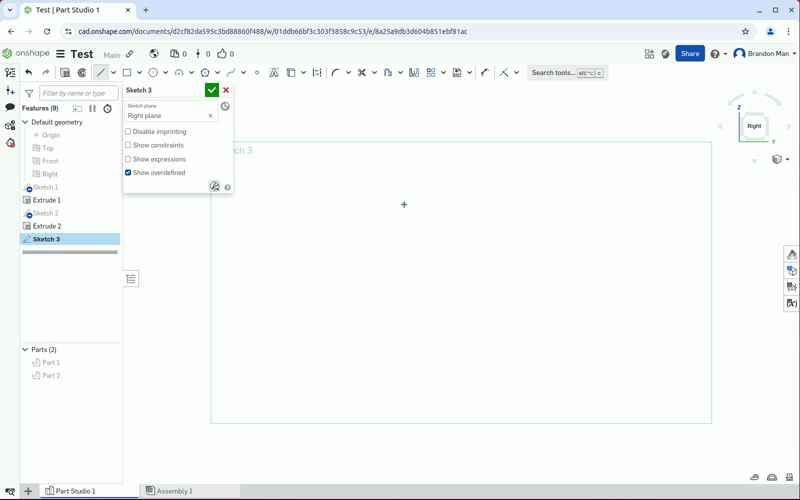
key_down(shift)
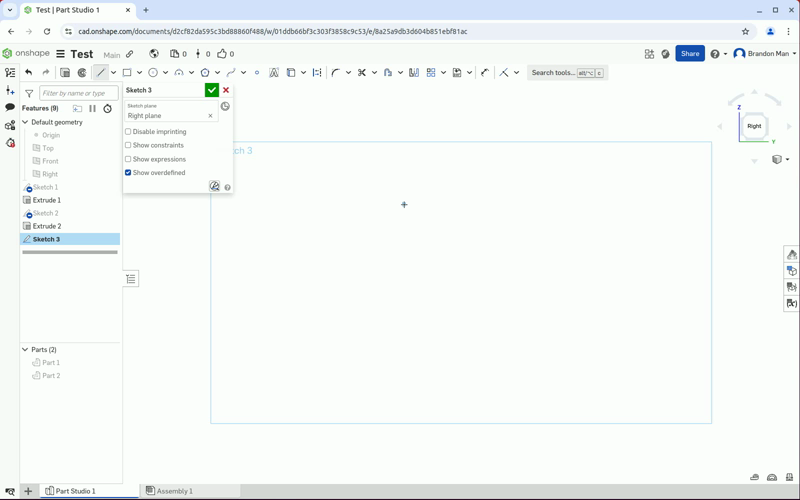
mouse_move(516, 204)
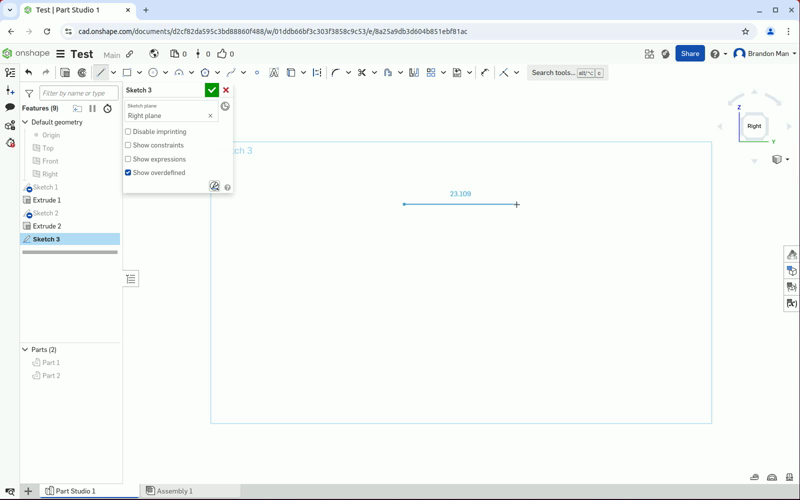
click(516, 204)
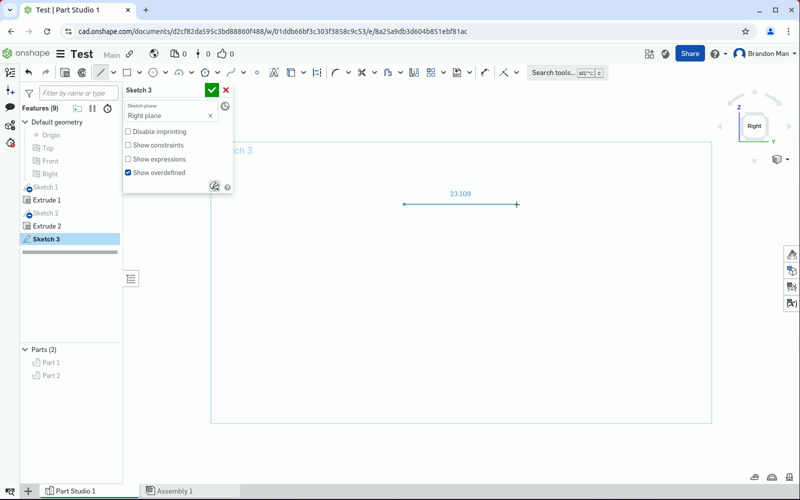
key_up(shift)
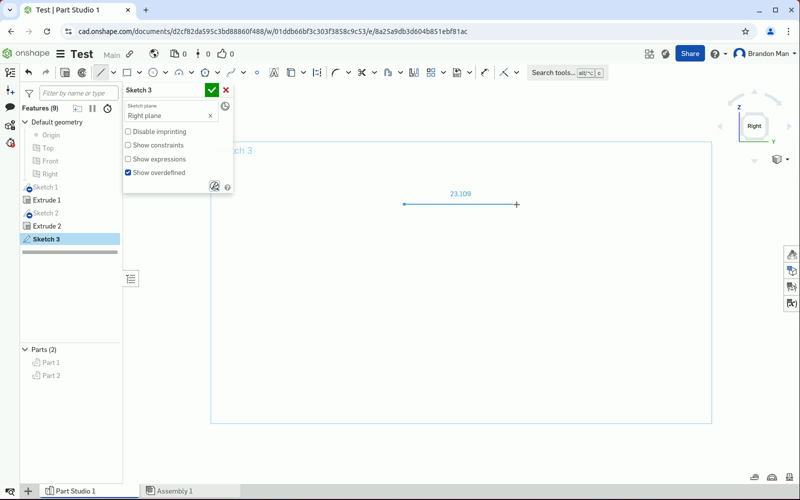
key_down(shift)
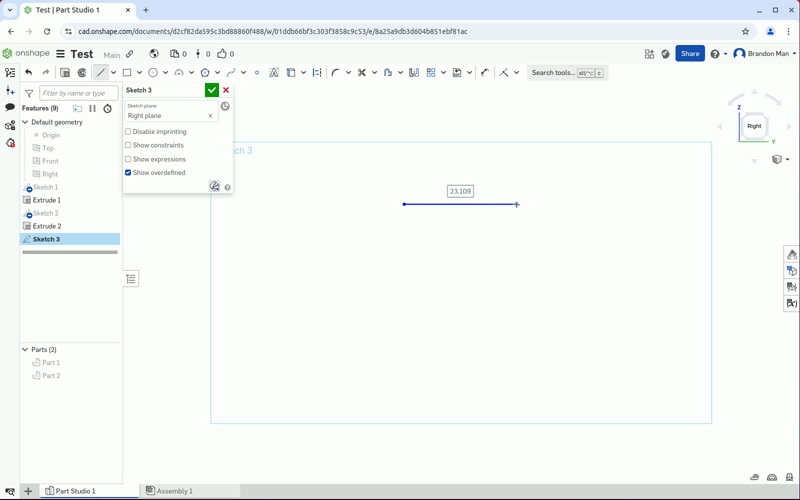
mouse_move(546, 204)
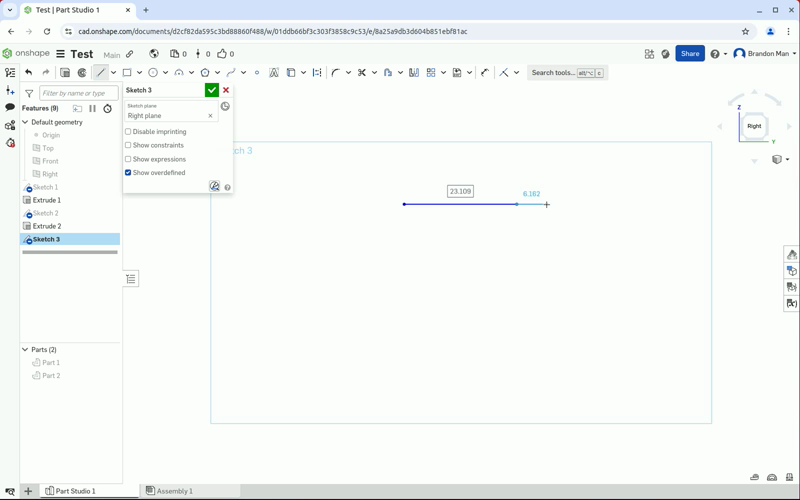
mouse_move(516, 170)
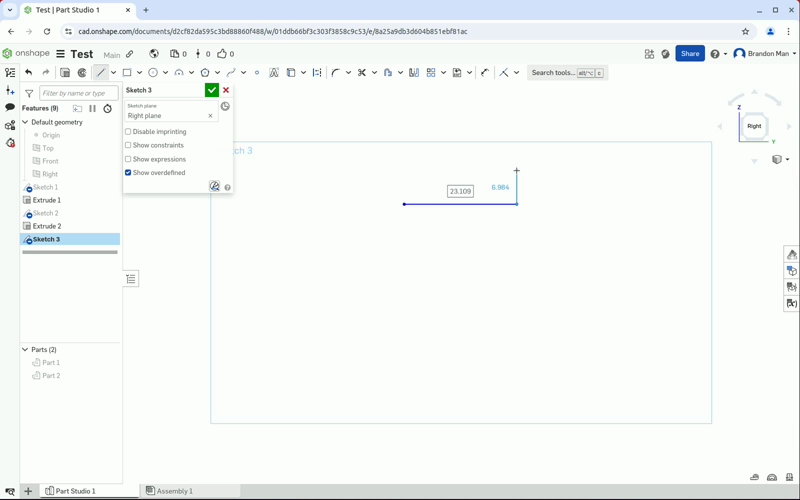
click(516, 170)
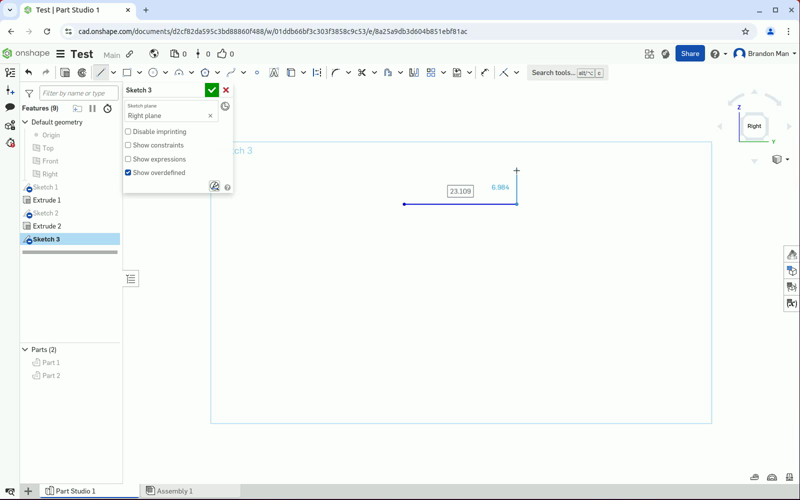
key_up(shift)
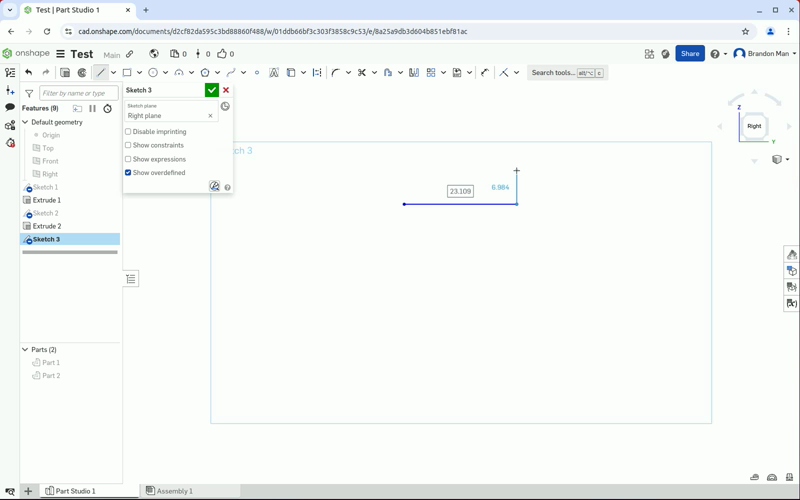
key_down(shift)
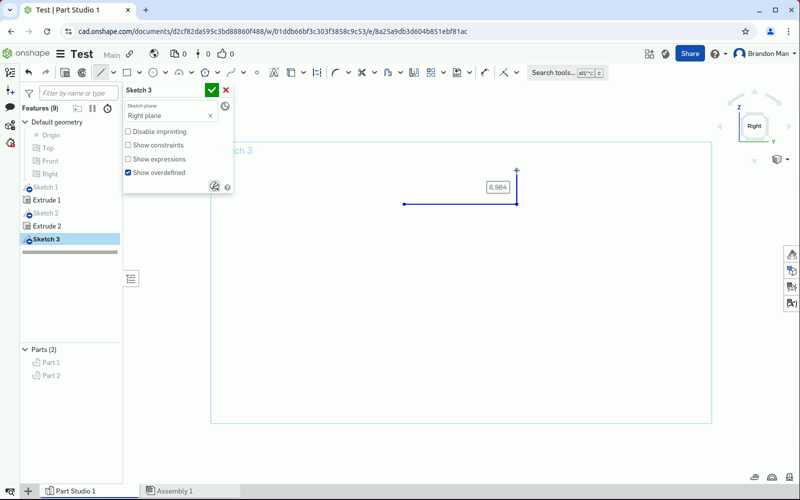
mouse_move(404, 170)
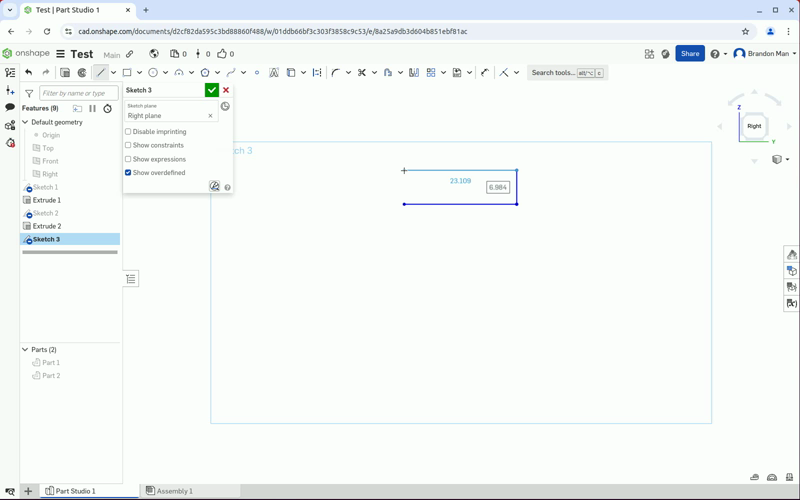
click(404, 170)
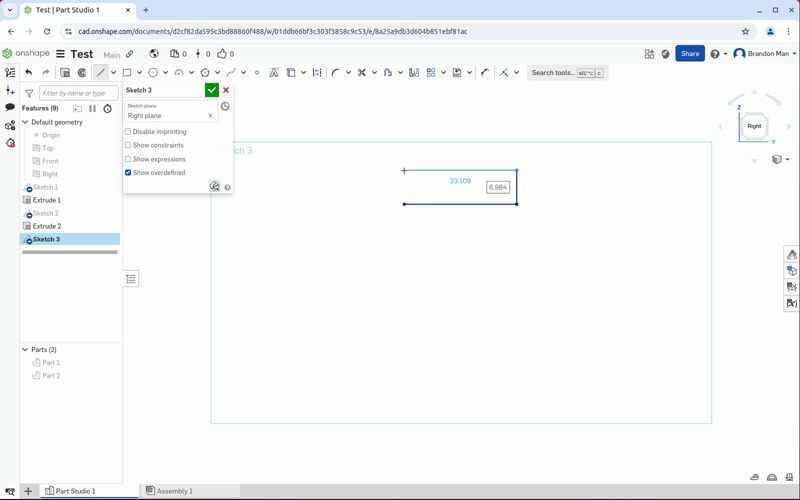
key_up(shift)
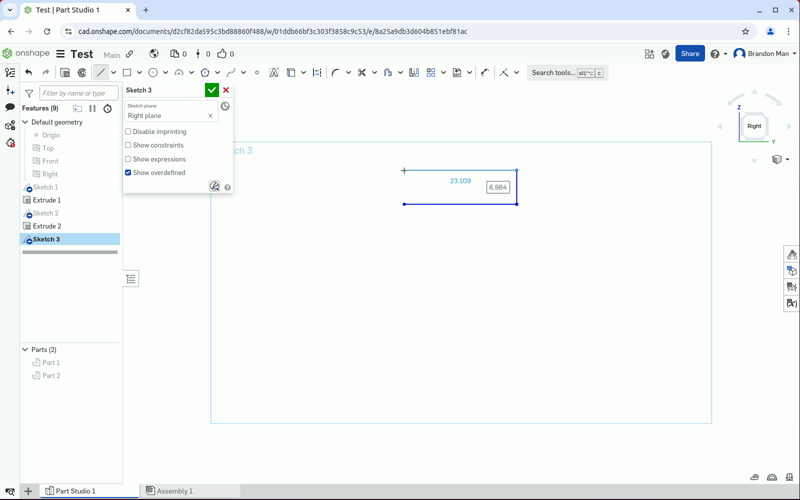
mouse_move(434, 170)
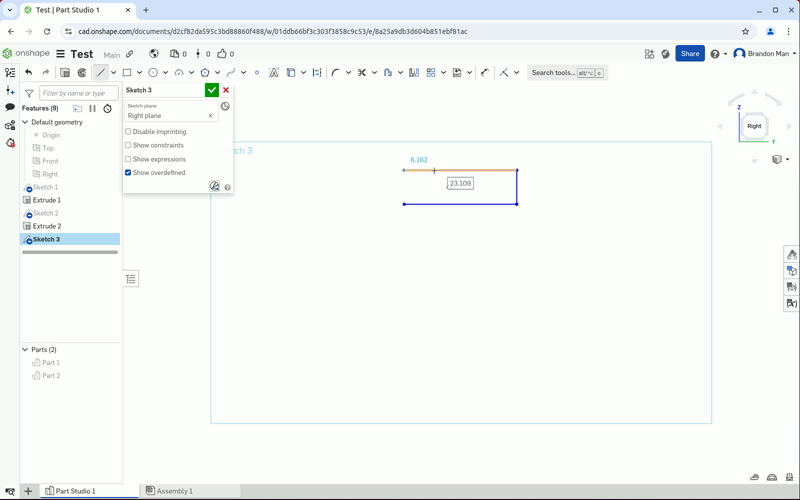
key_down(shift)
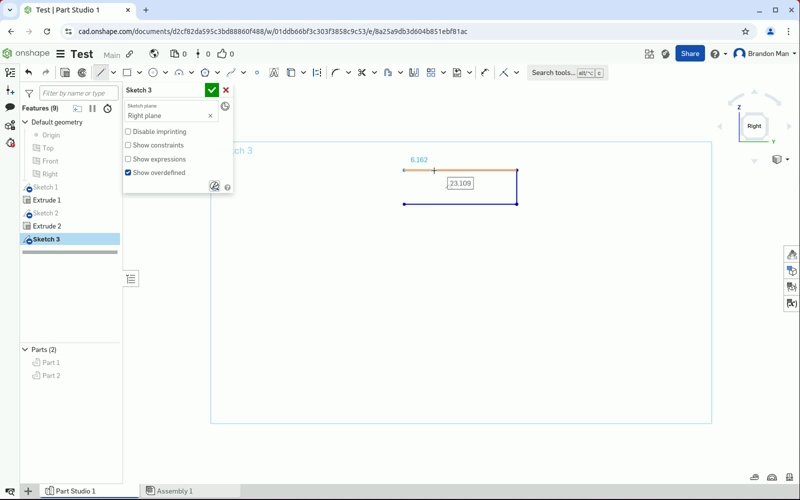
mouse_move(404, 204)
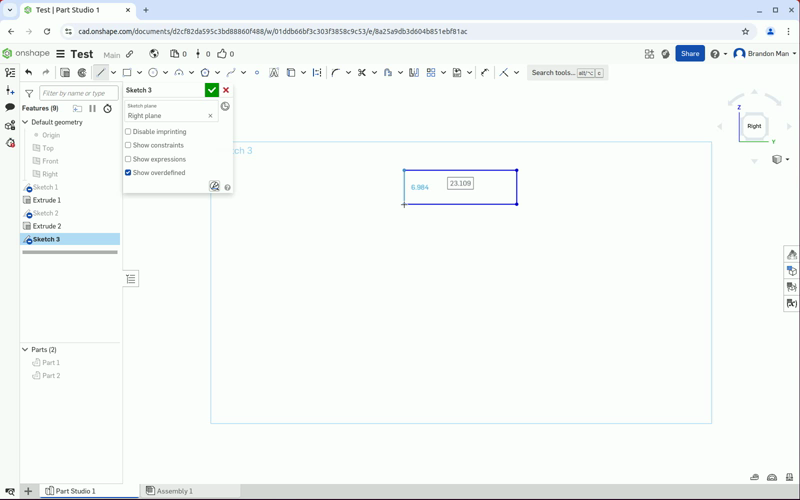
key_up(shift)
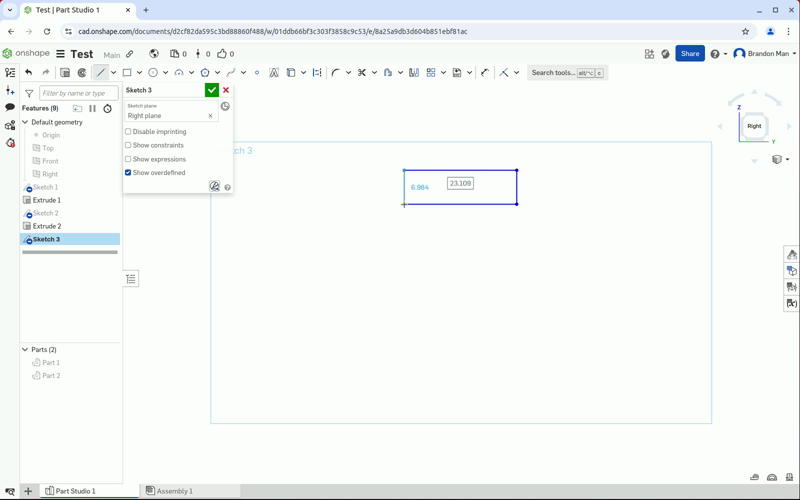
click(404, 204)
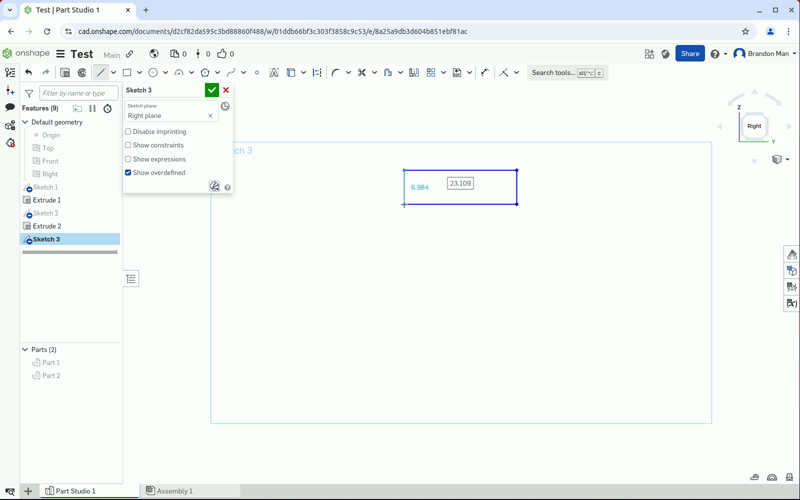
key(esc)
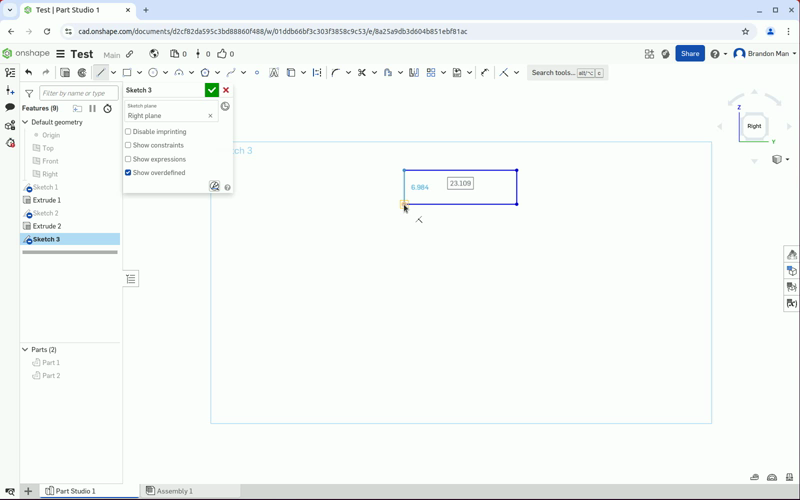
mouse_move(421, 192)
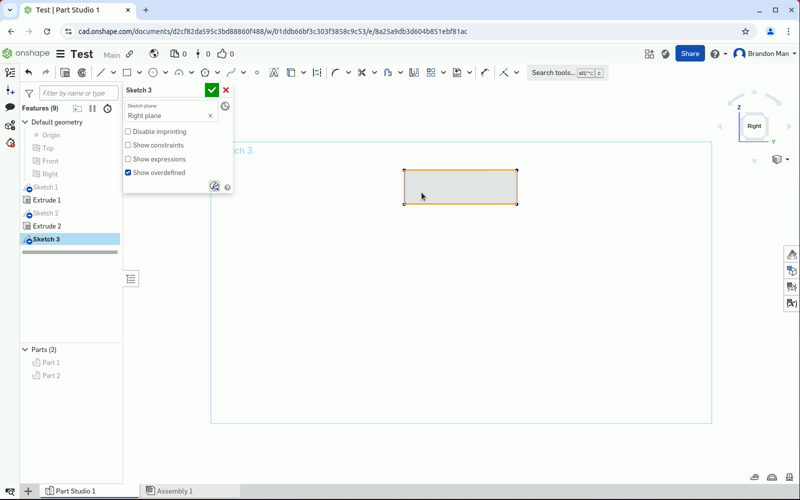
click(421, 192)
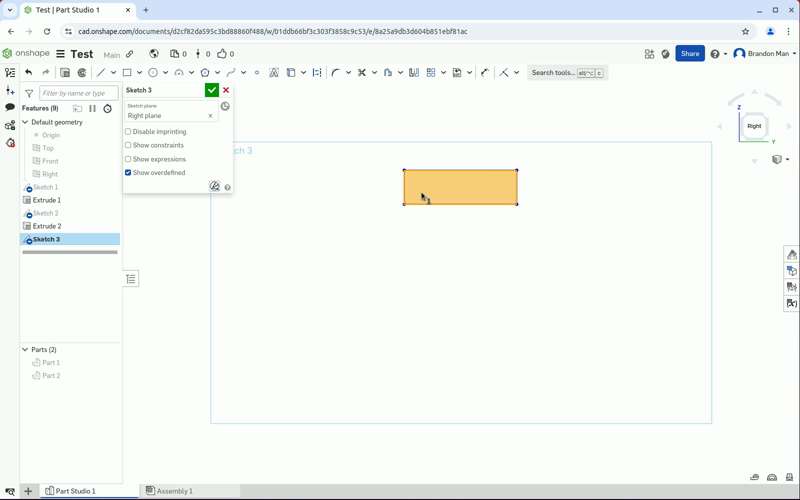
mouse_move(73, 352)
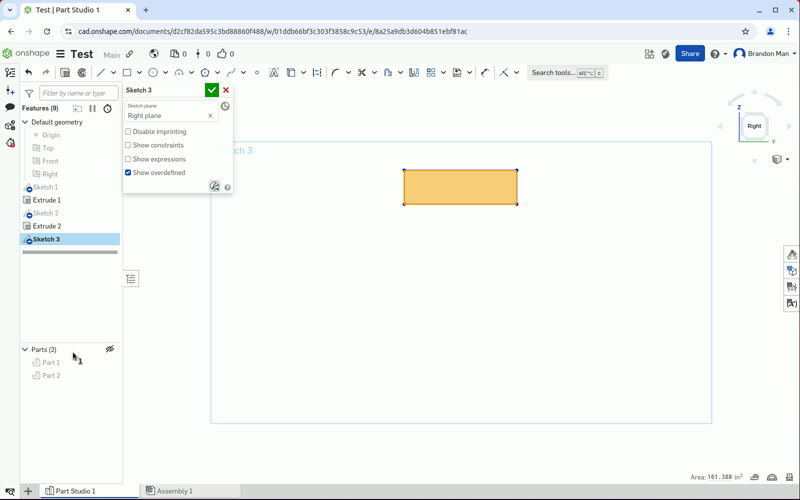
key(shift+y)
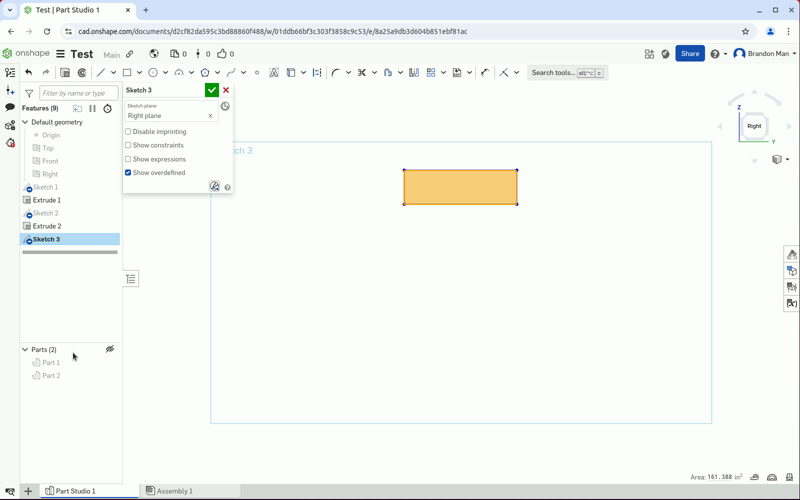
key(shift+e)
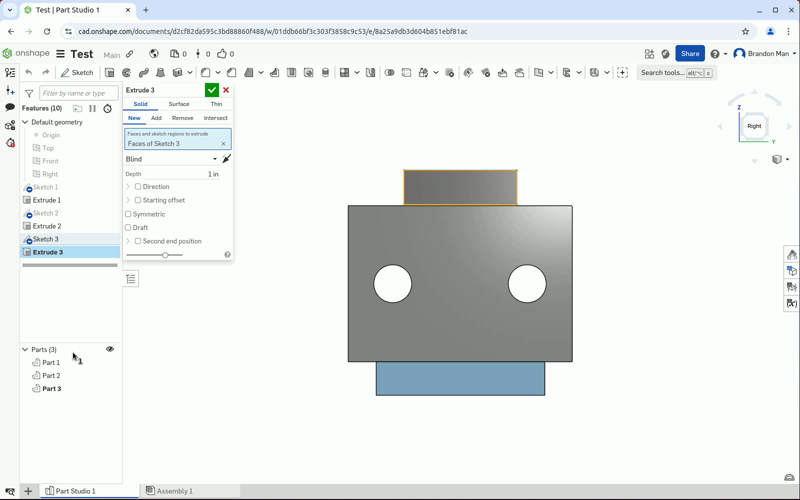
mouse_move(143, 106)
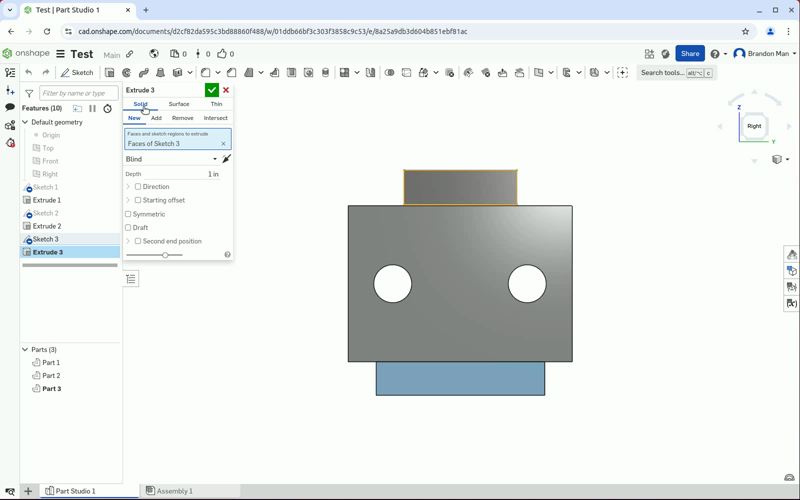
click(143, 106)
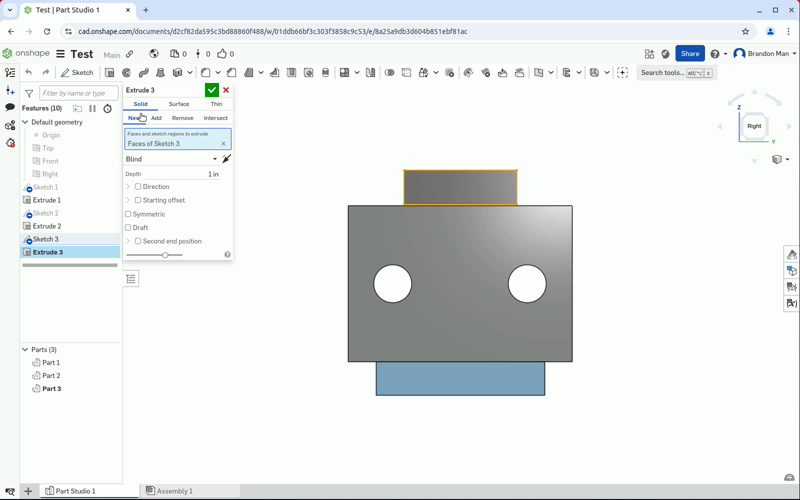
mouse_move(137, 120)
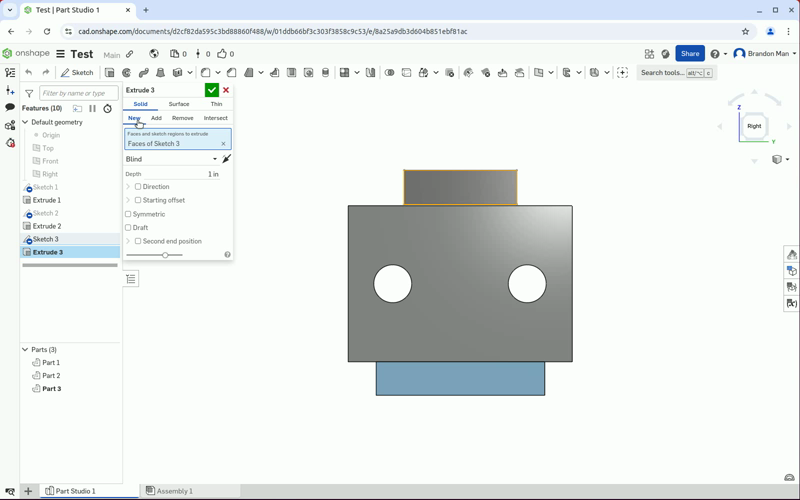
click(137, 120)
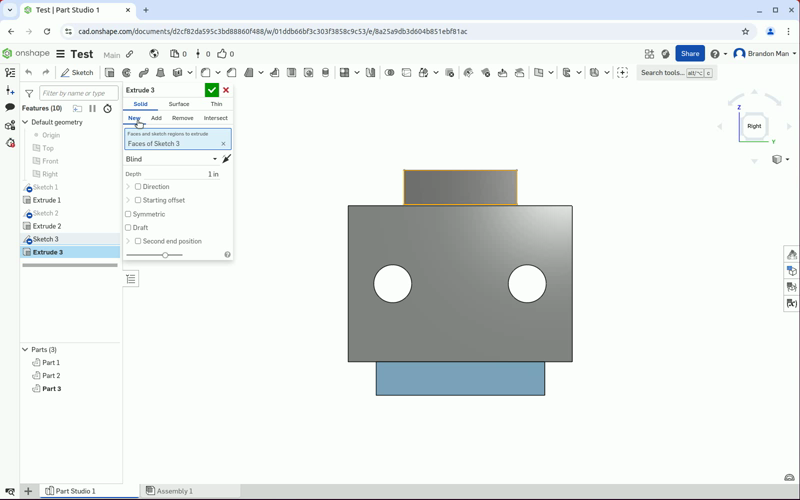
key(tab, 4)
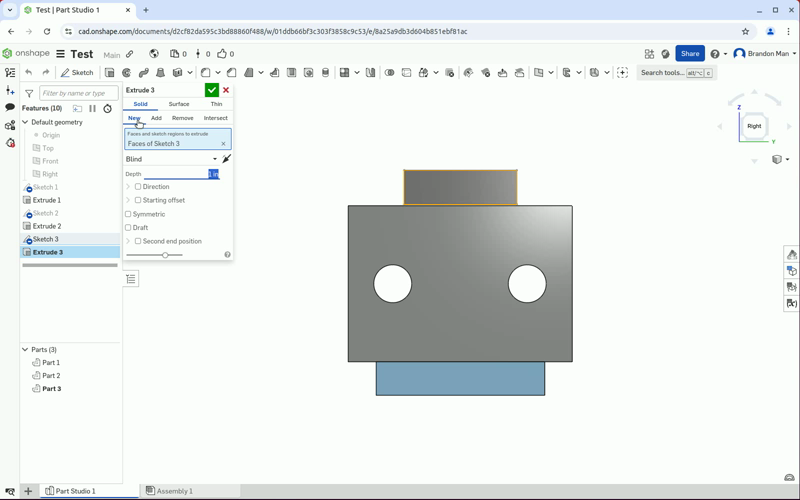
text(6.981)
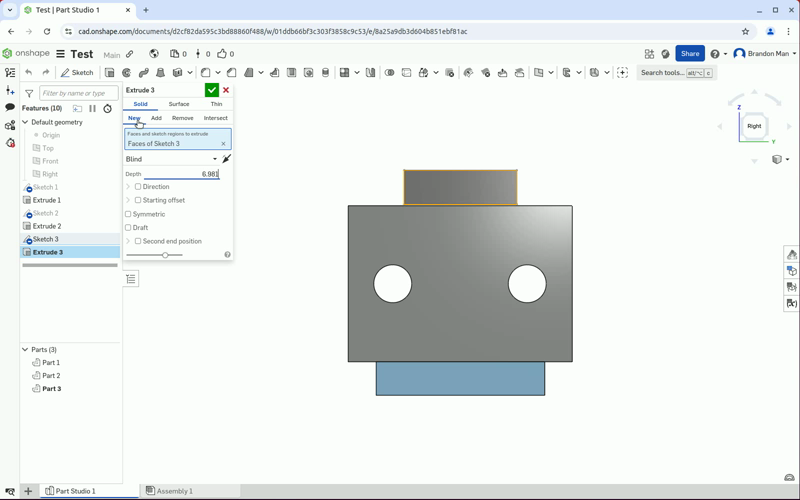
key(enter)
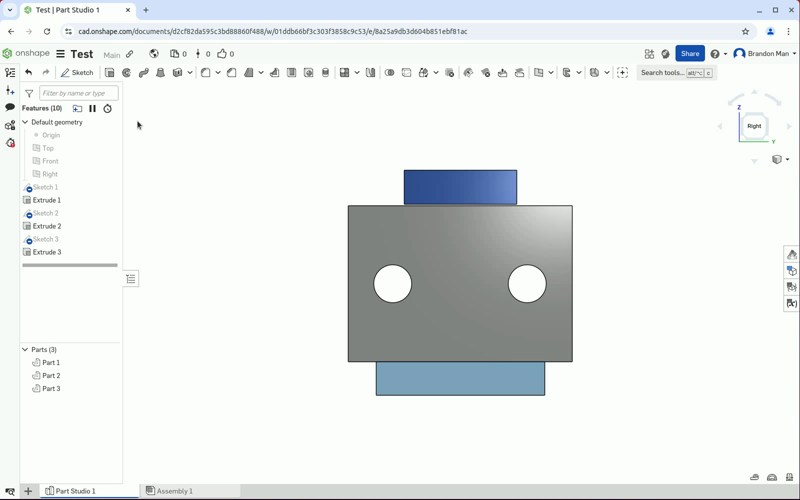
key(shift+h)
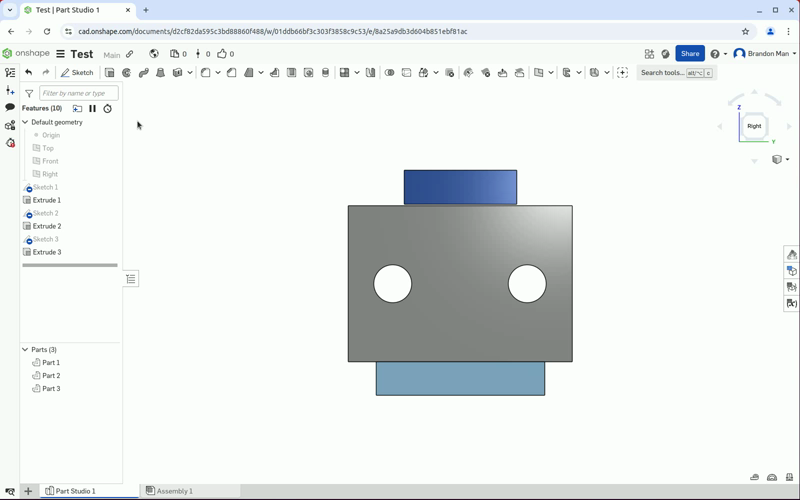
key(shift+h)
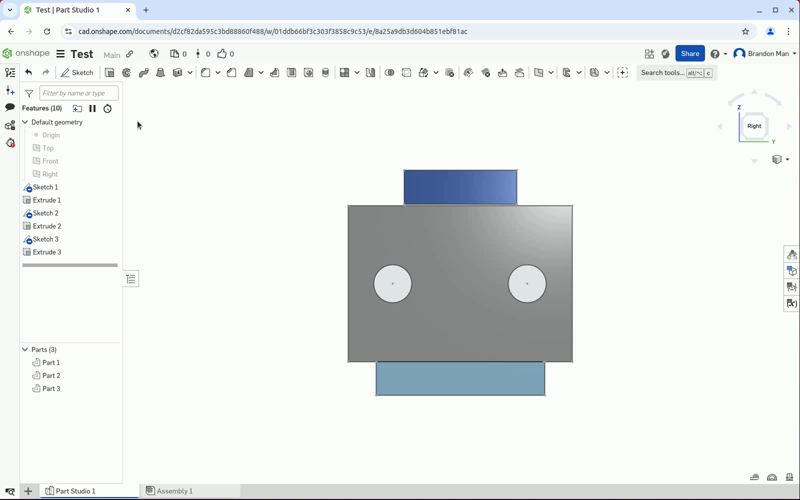
key(shift+7)
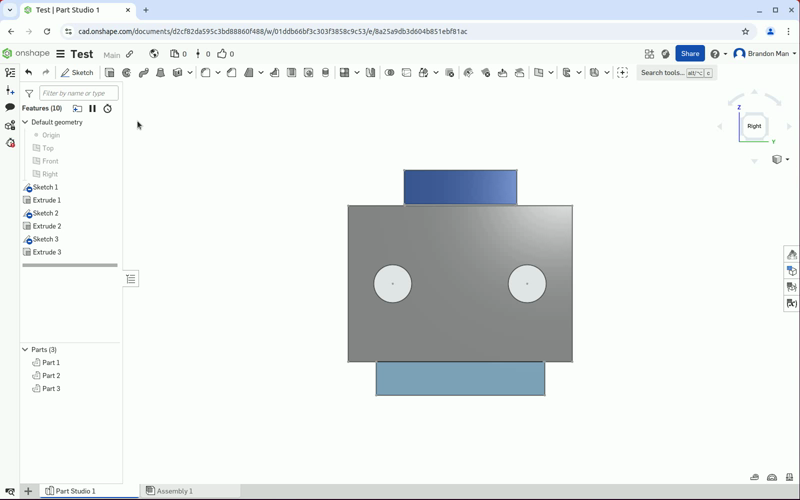
key(right, 2)
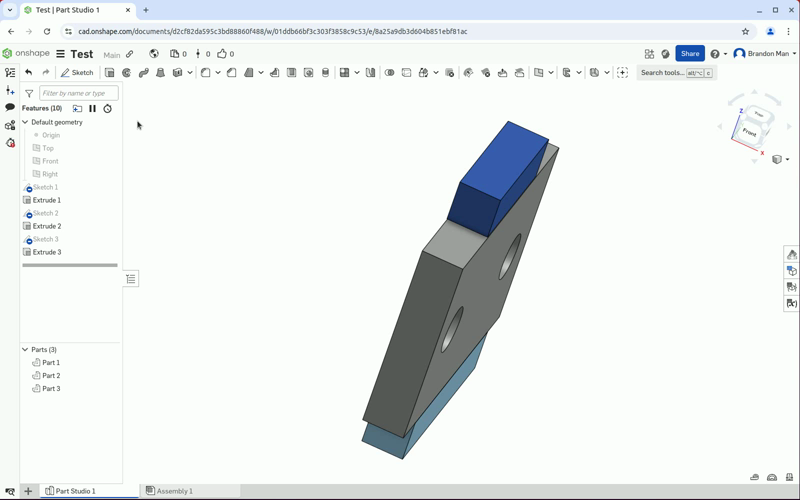
key(down, 2)
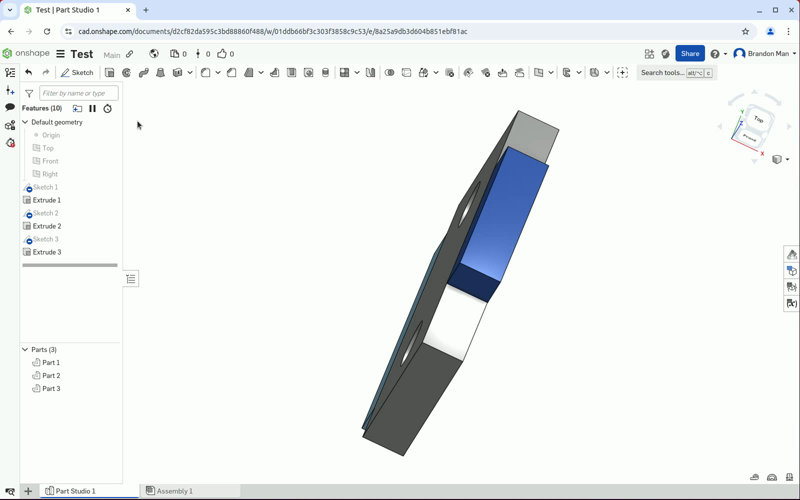
key(up, 2)
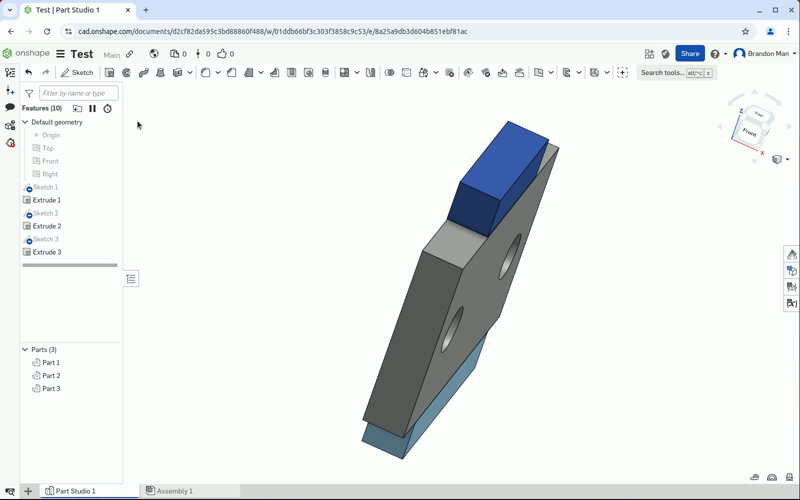
key(left, 2)
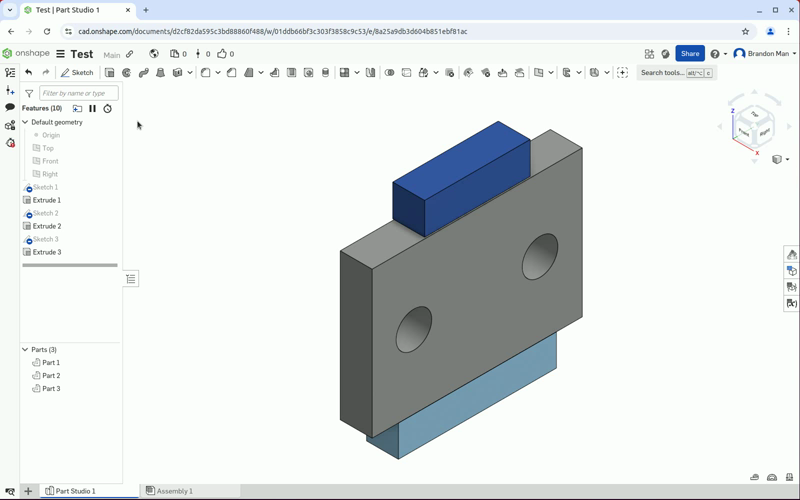
mouse_move(73, 189)
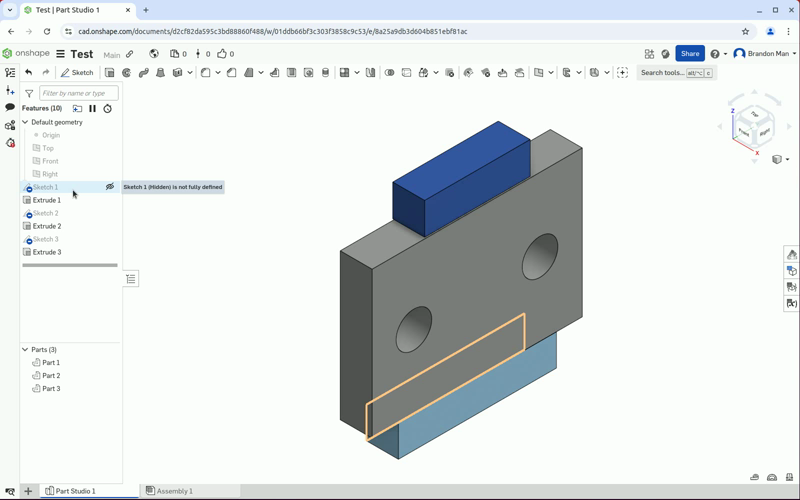
click(73, 189)